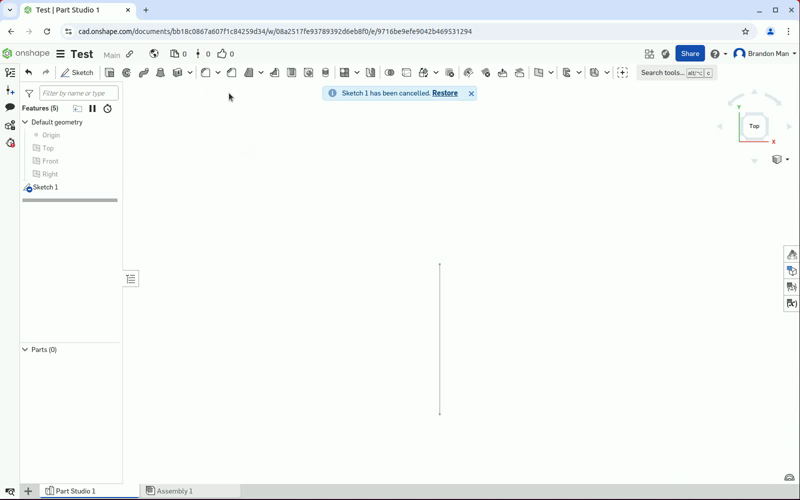
key(shift+h)
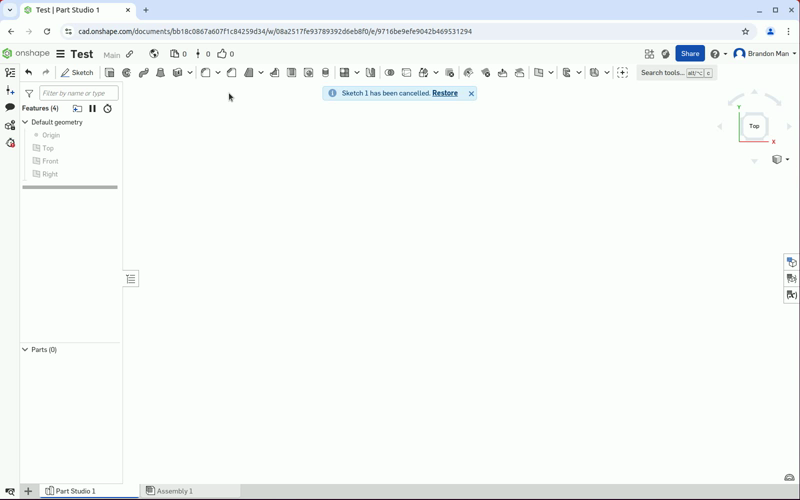
mouse_move(73, 352)
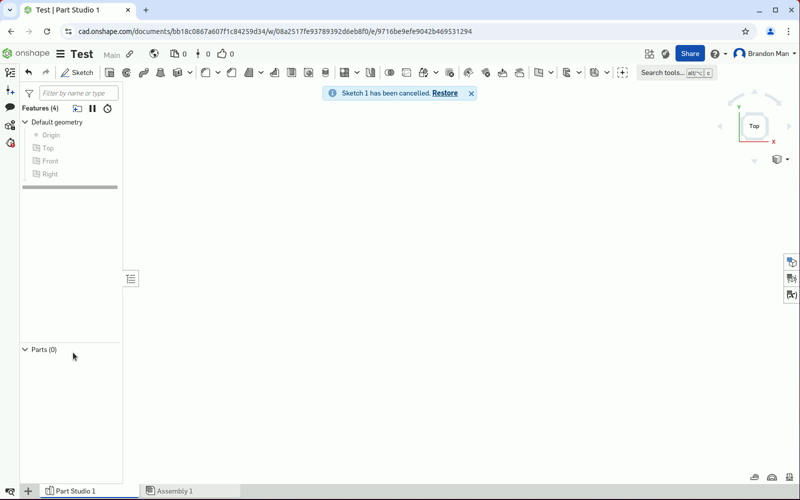
key(y)
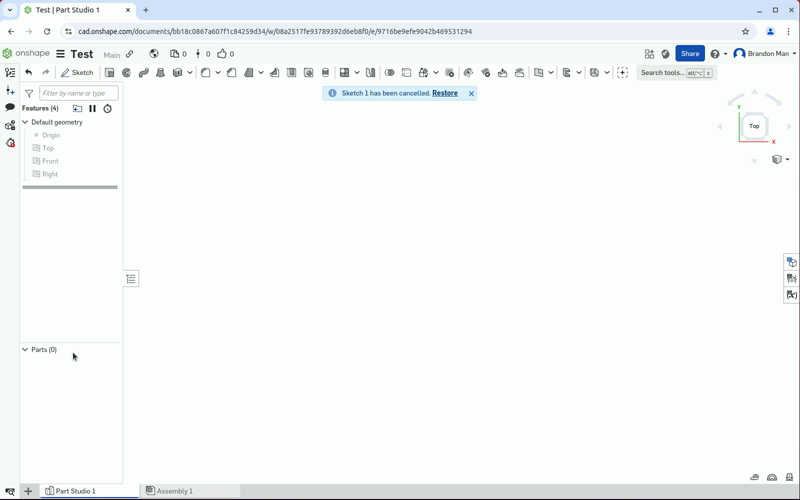
key(shift+p)
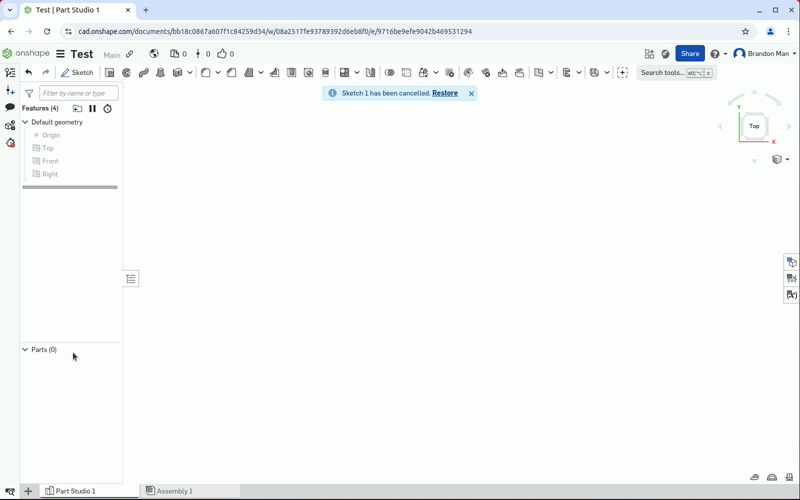
key(space)
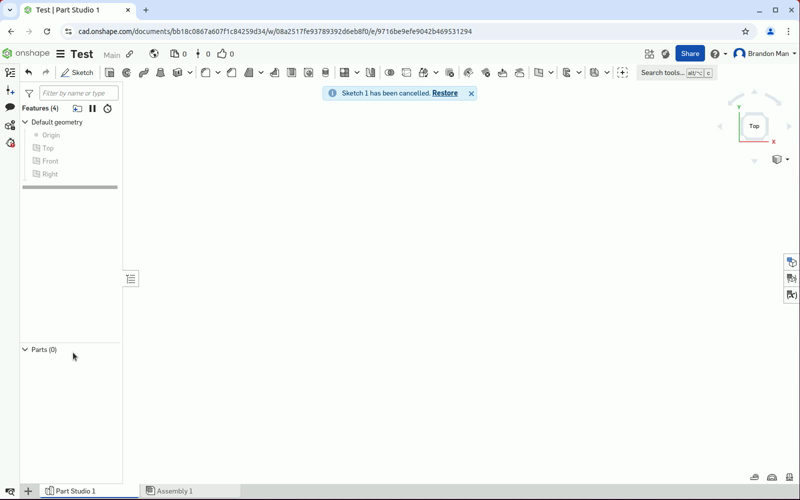
key_down(shift)
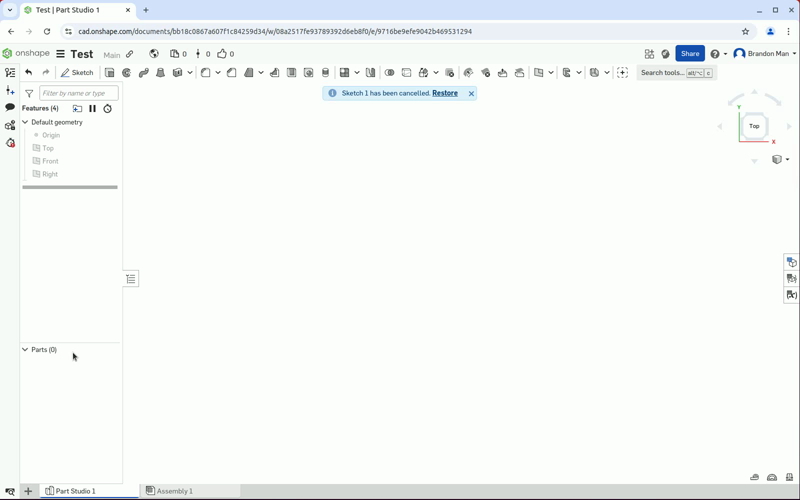
key(up)
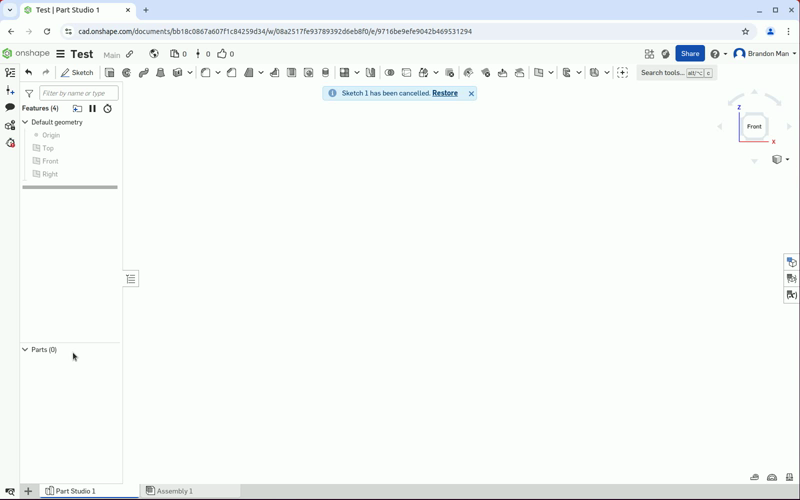
key_up(shift)
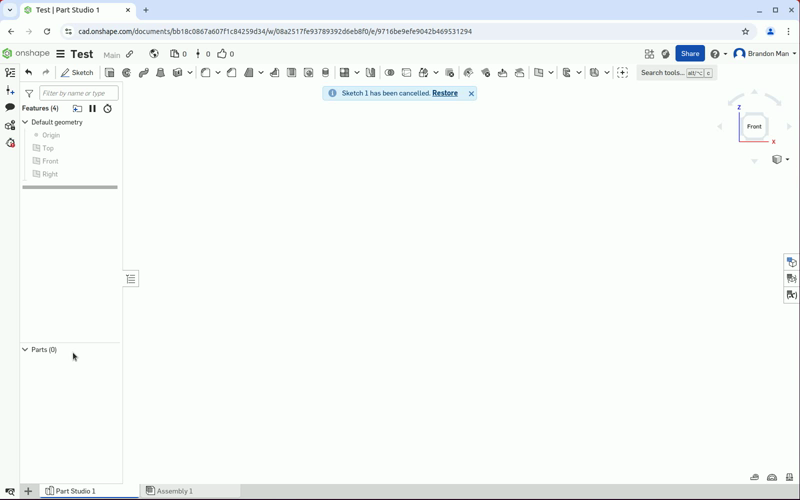
key(space)
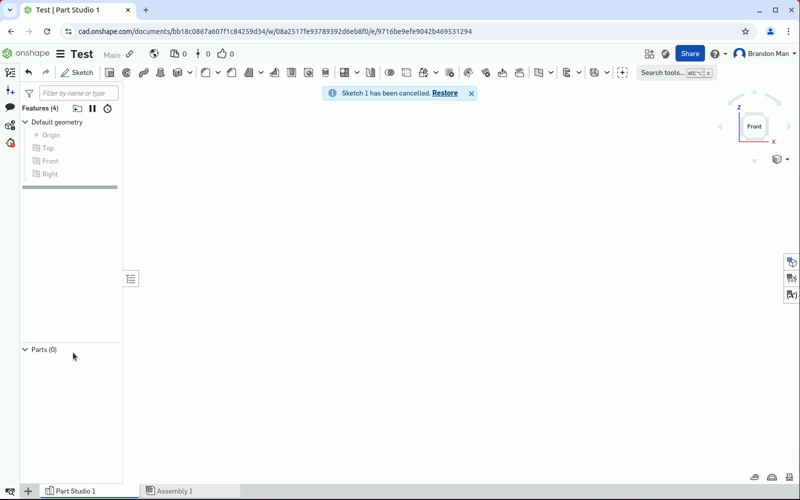
key_down(shift)
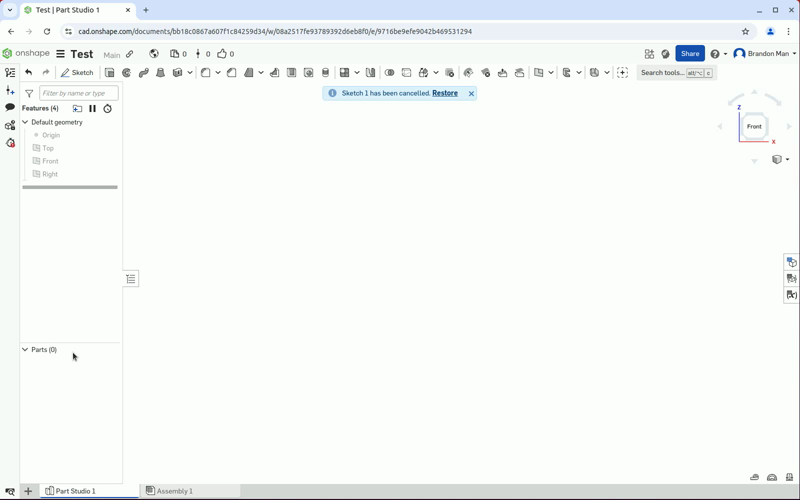
key(left)
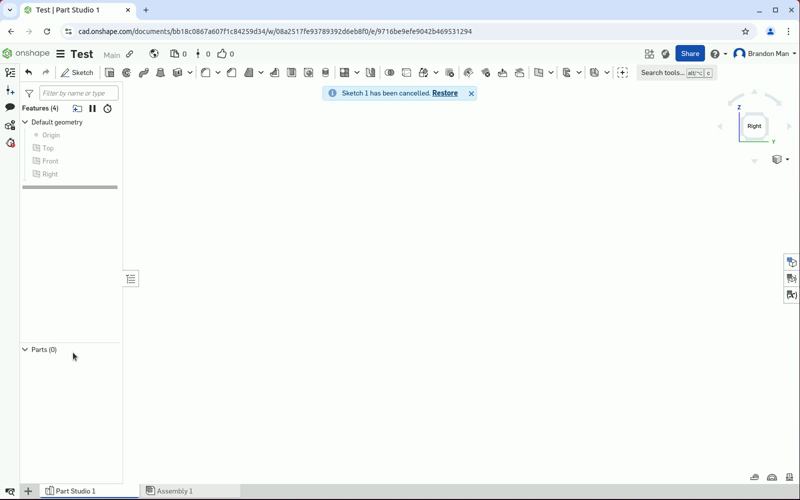
key_up(shift)
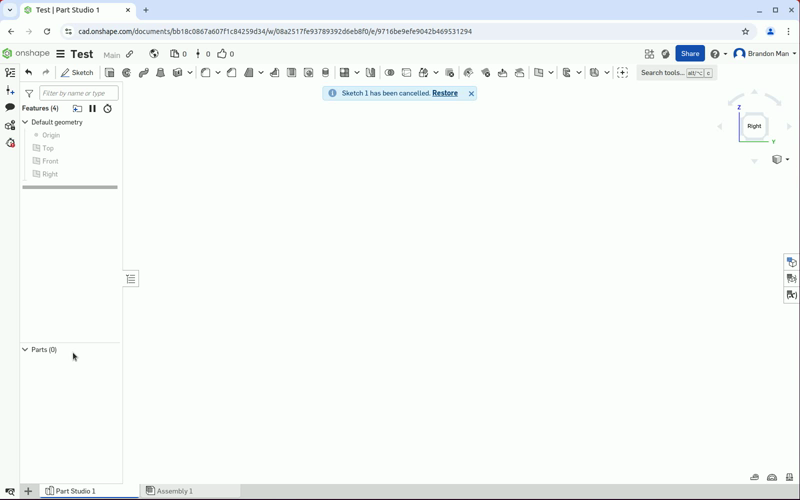
mouse_move(73, 352)
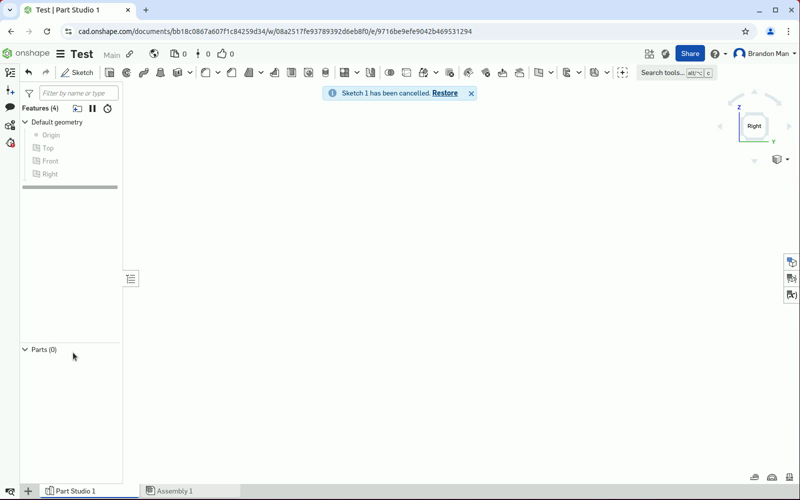
key(shift+y)
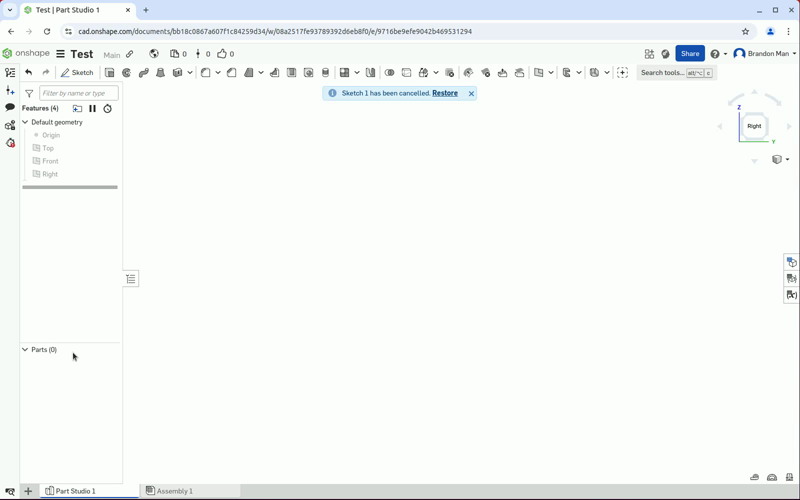
key(shift+s)
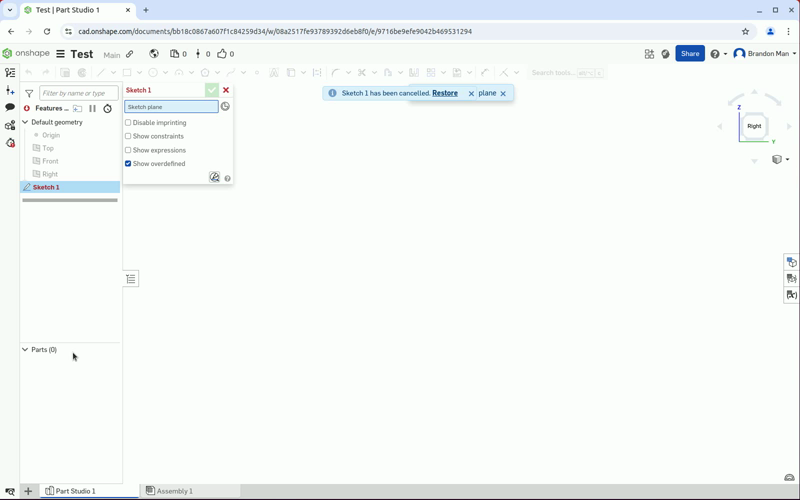
mouse_move(73, 176)
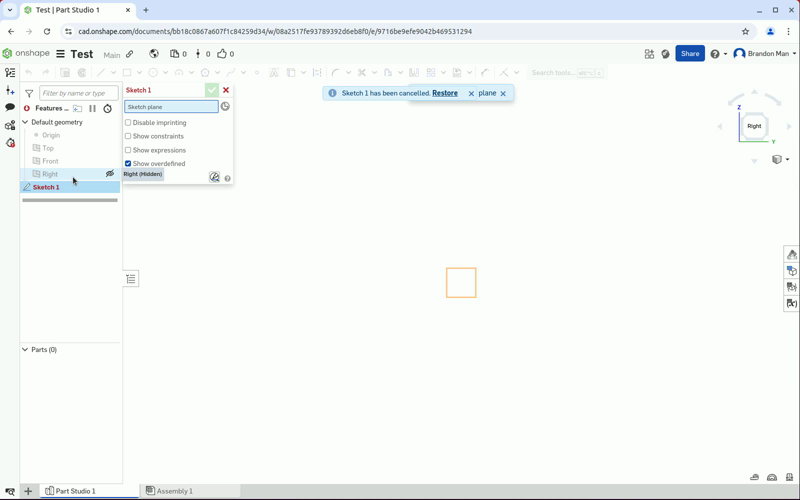
click(73, 176)
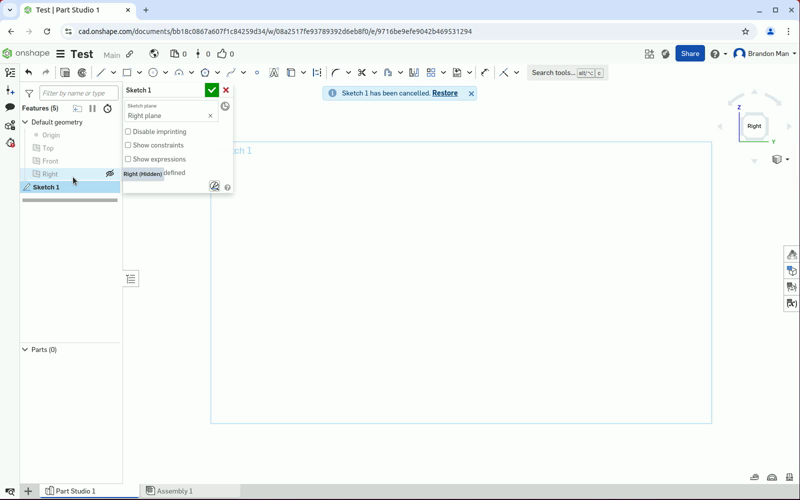
mouse_move(73, 352)
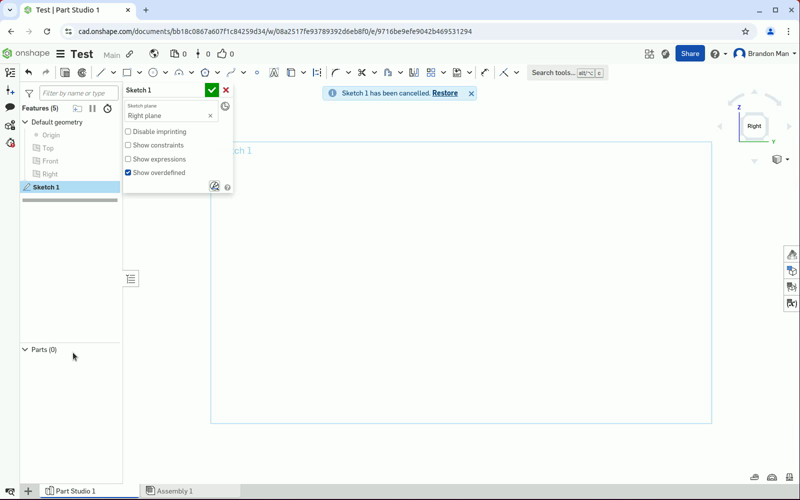
key(y)
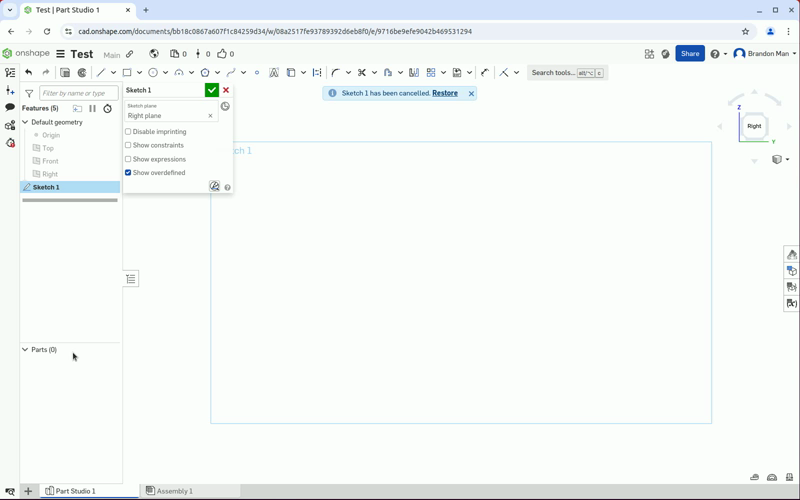
key(c)
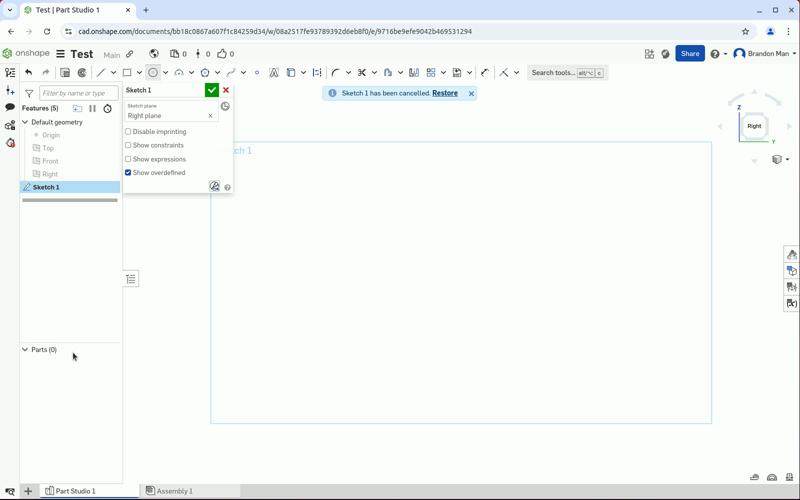
key_down(shift)
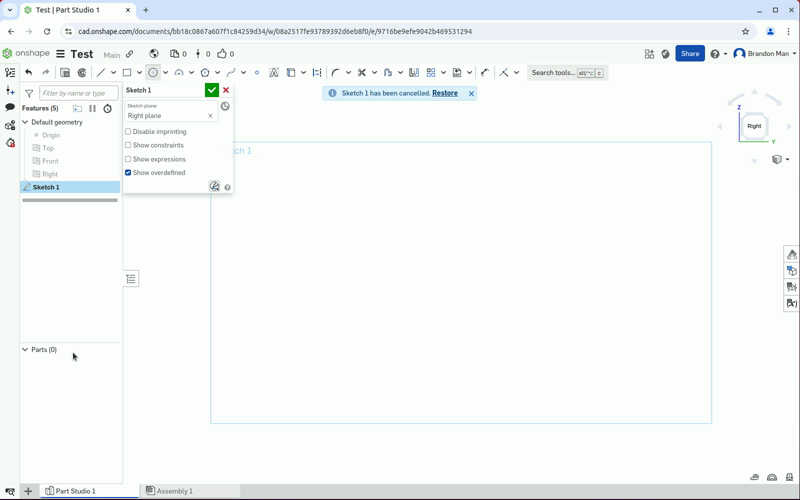
mouse_move(460, 282)
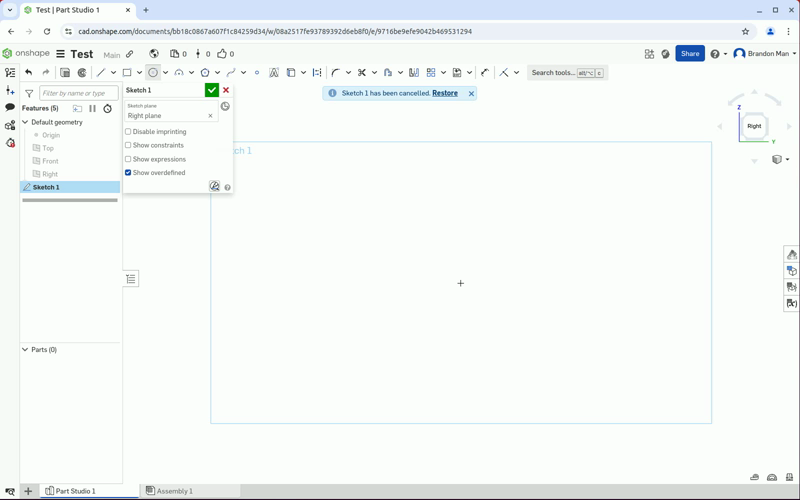
click(460, 282)
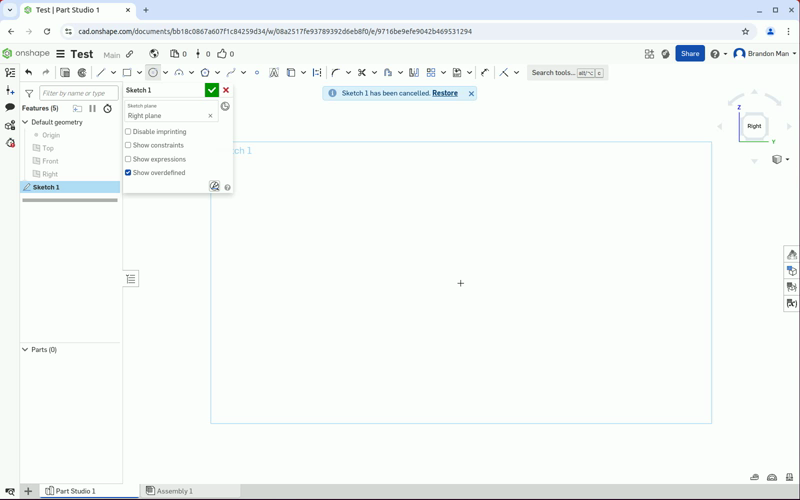
key_up(shift)
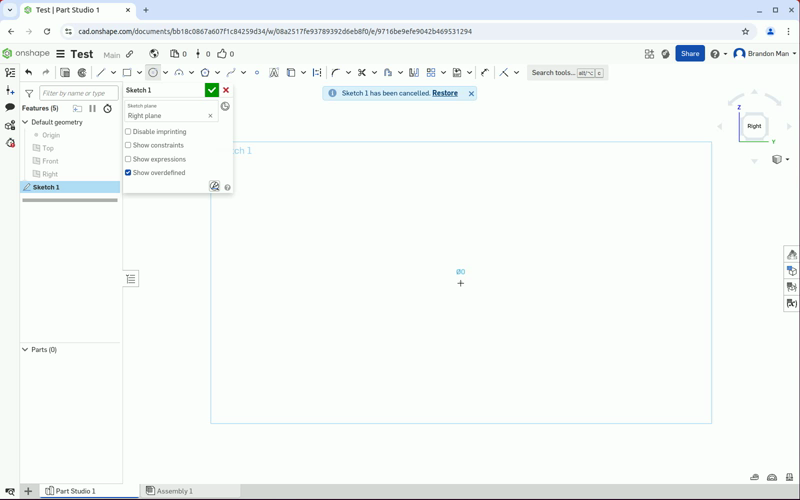
mouse_move(461, 282)
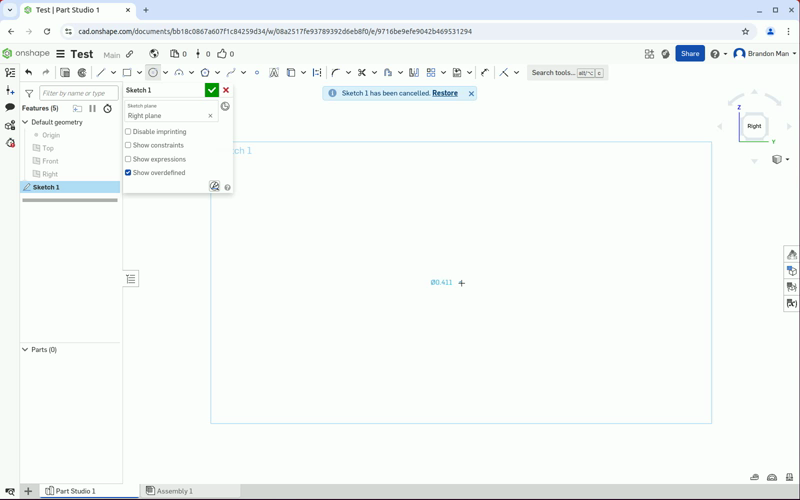
scroll(6)
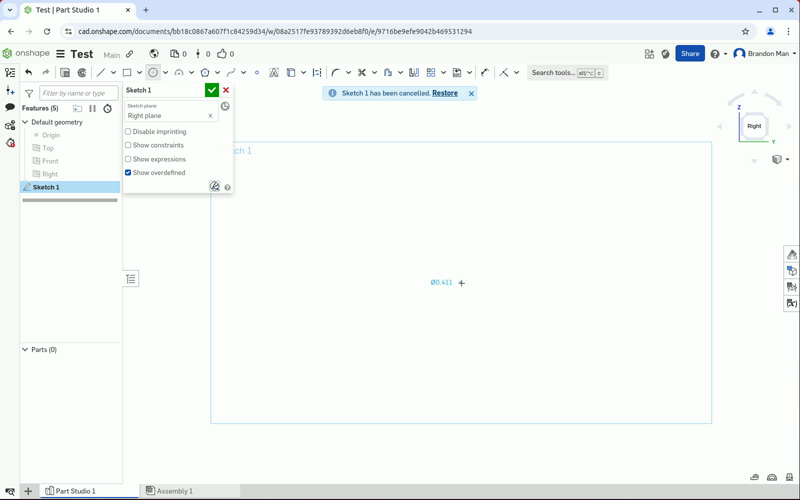
scroll(6)
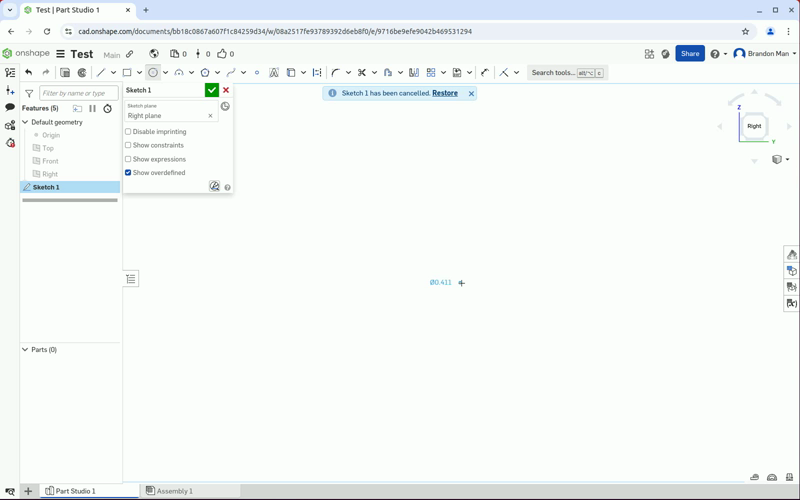
scroll(6)
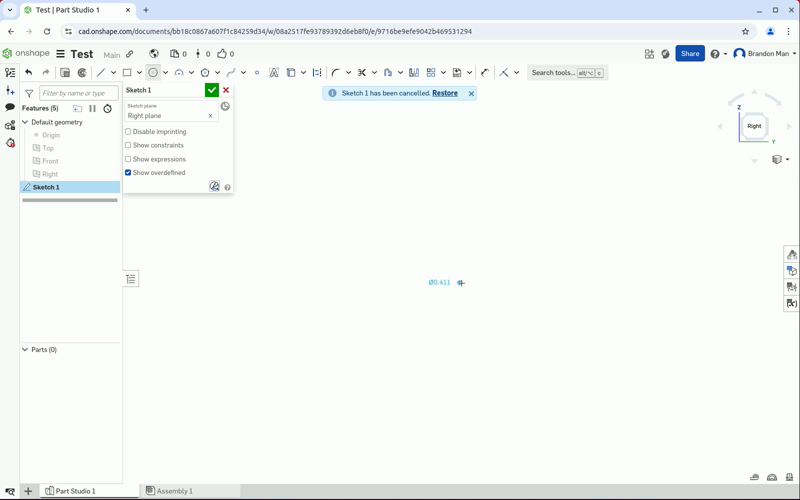
scroll(6)
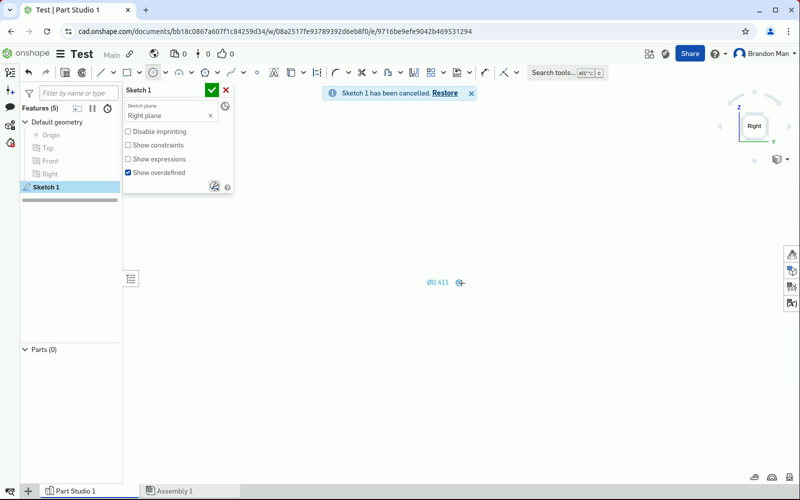
scroll(6)
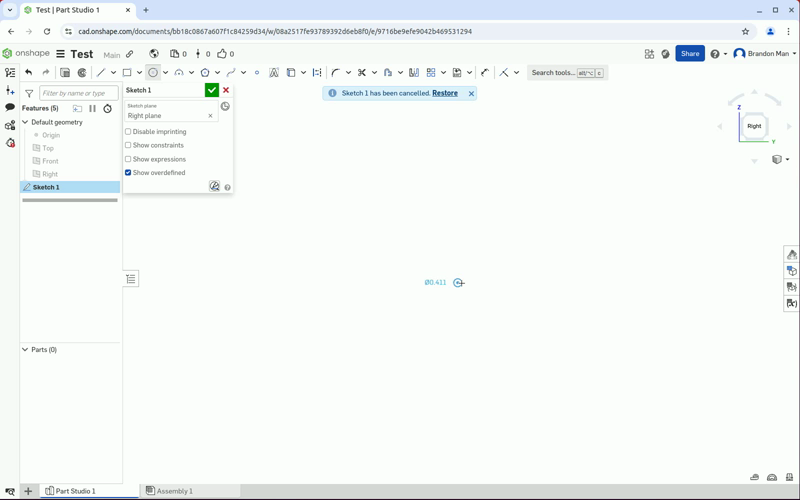
scroll(6)
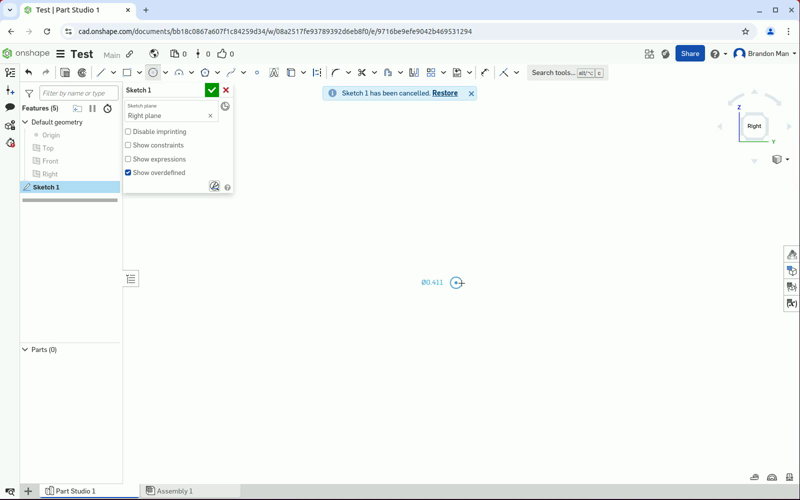
scroll(6)
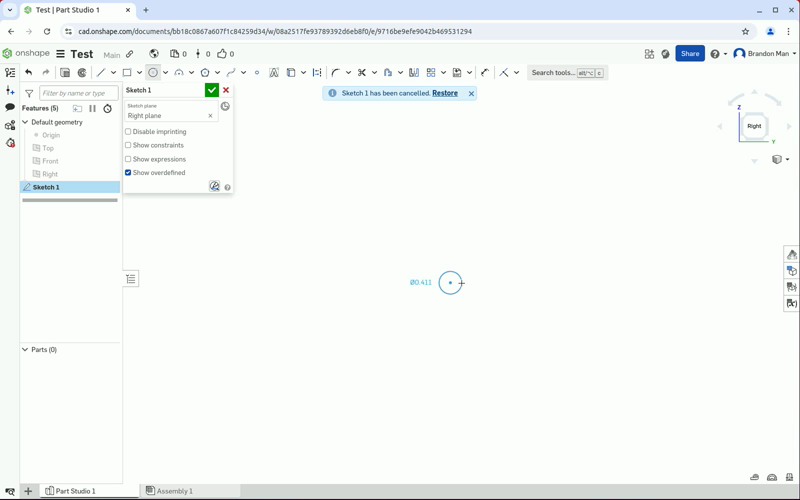
click(461, 282)
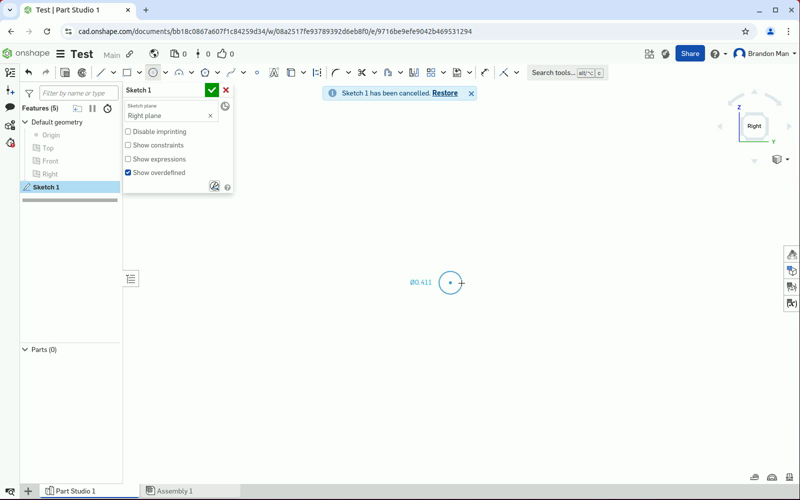
scroll(-6)
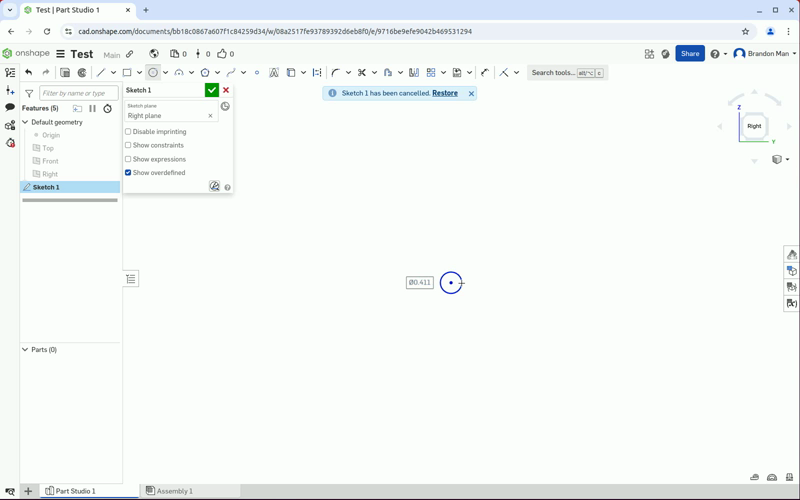
scroll(-6)
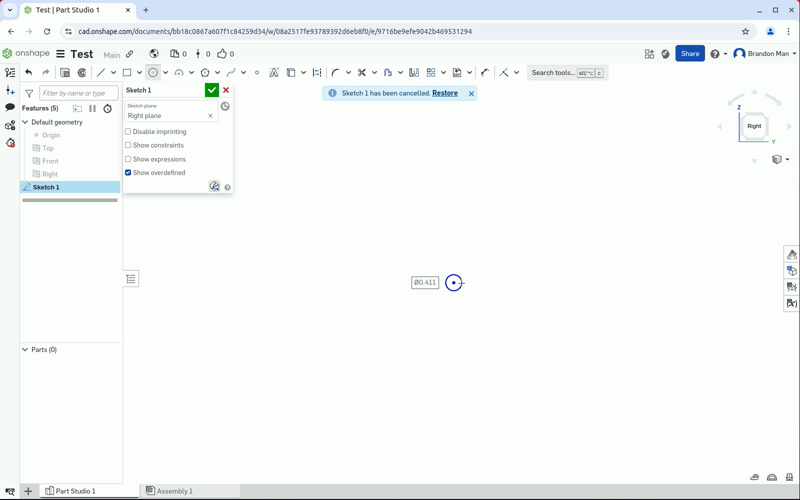
scroll(-6)
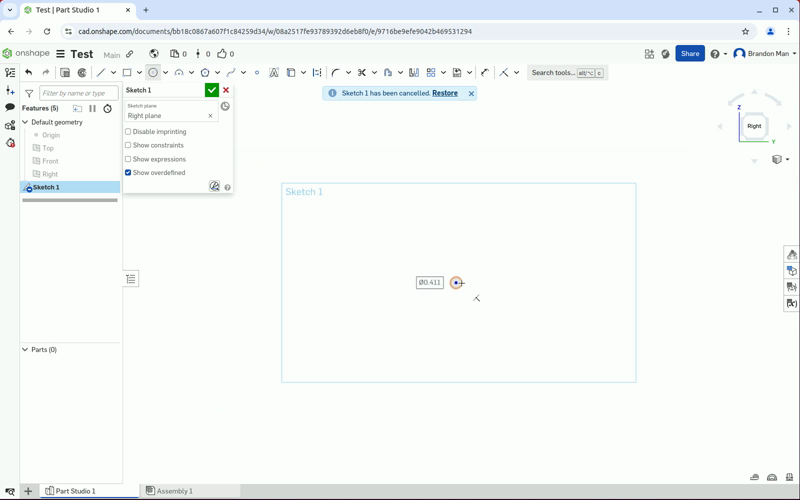
scroll(-6)
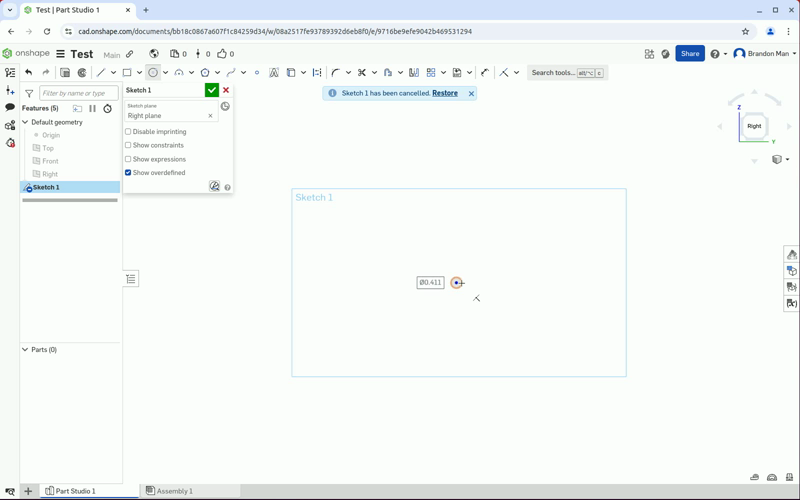
scroll(-6)
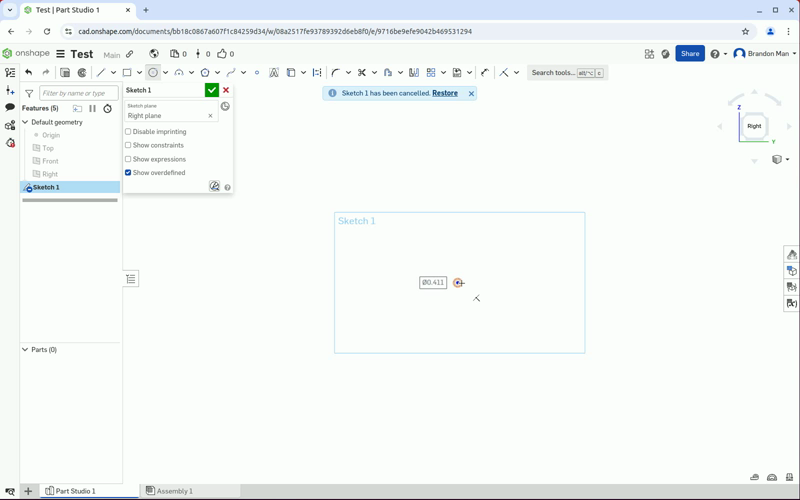
scroll(-6)
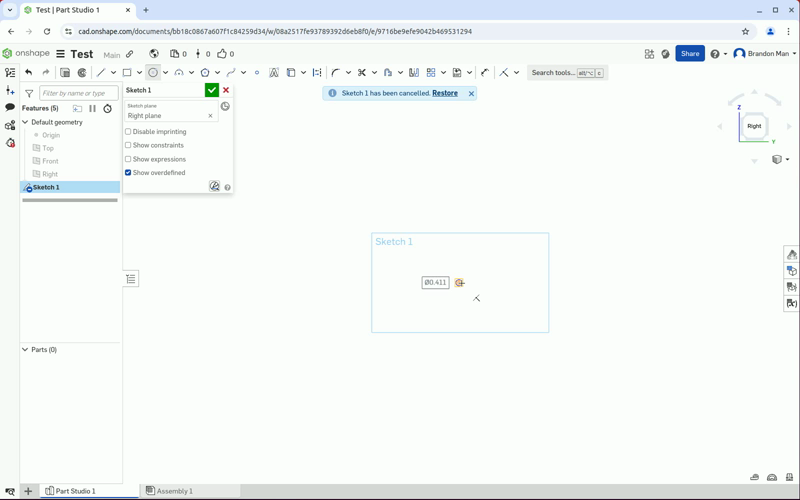
scroll(-6)
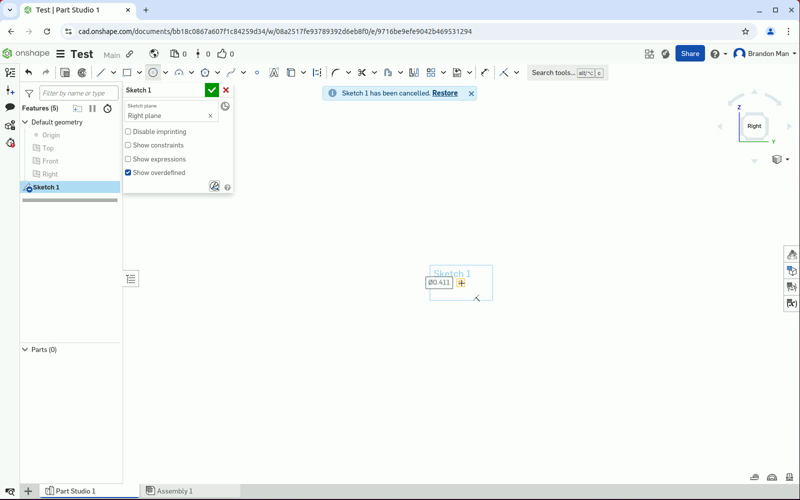
key(esc)
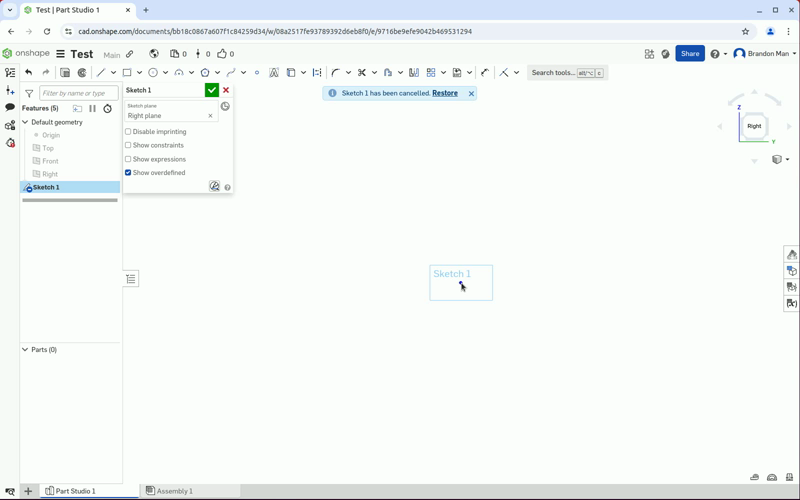
key(c)
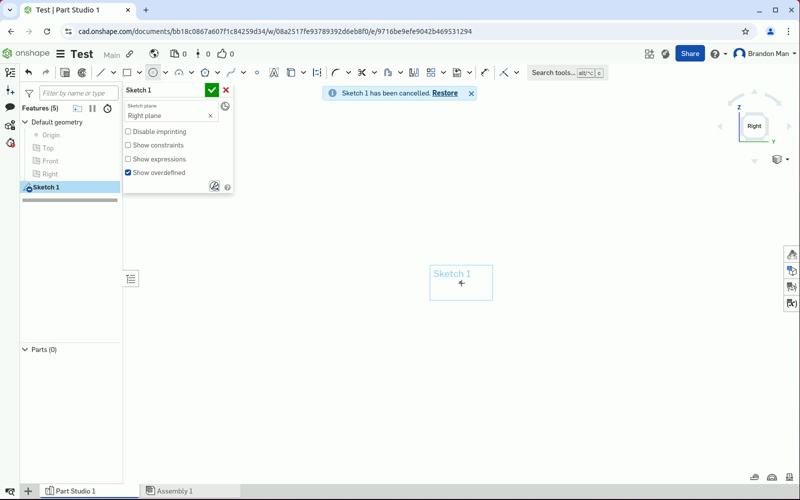
key_down(shift)
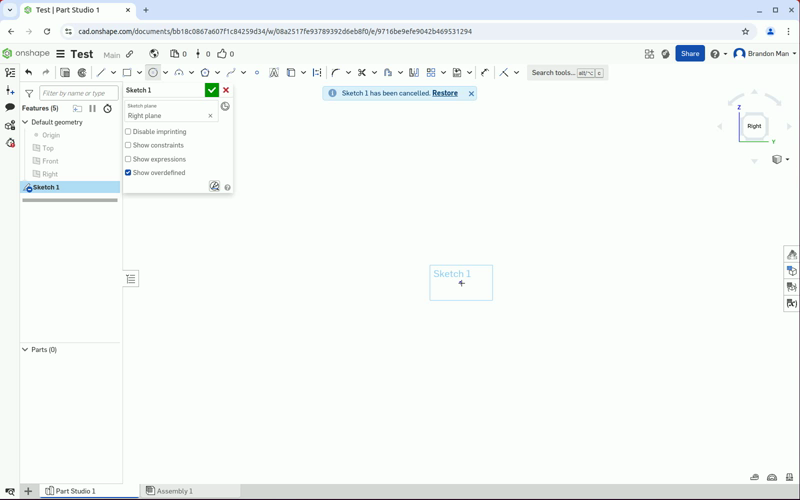
mouse_move(460, 282)
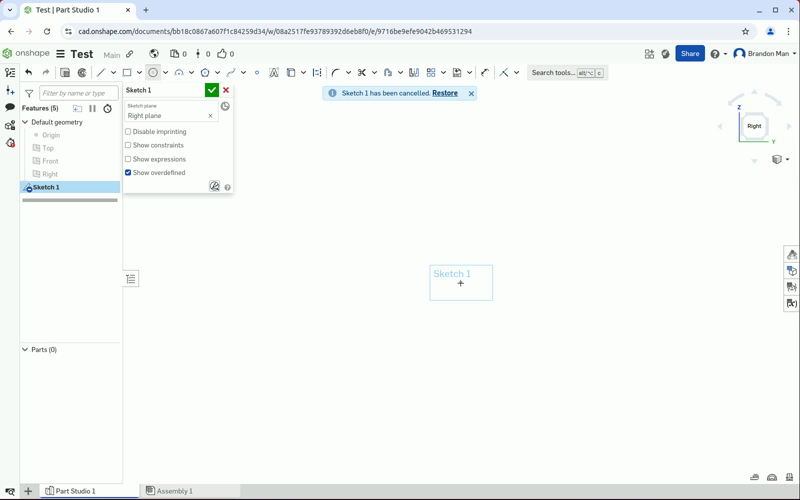
scroll(6)
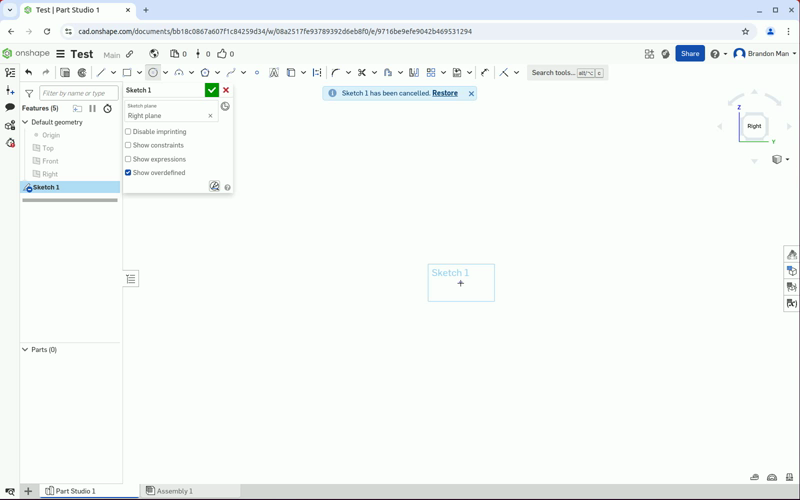
scroll(6)
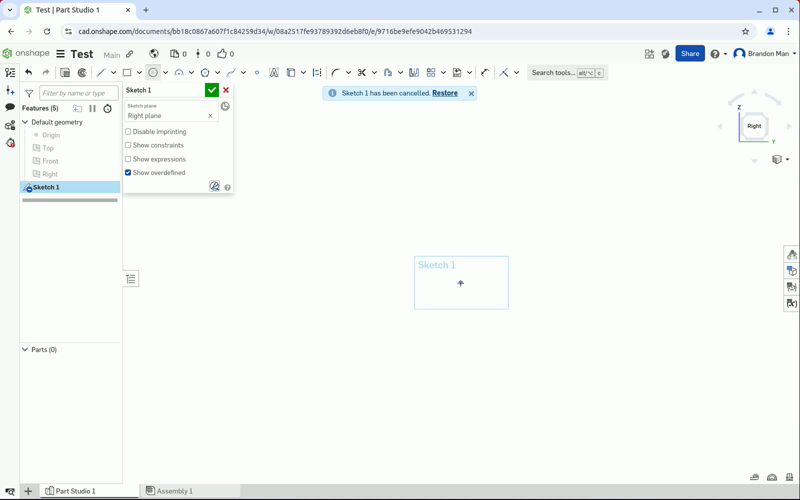
scroll(6)
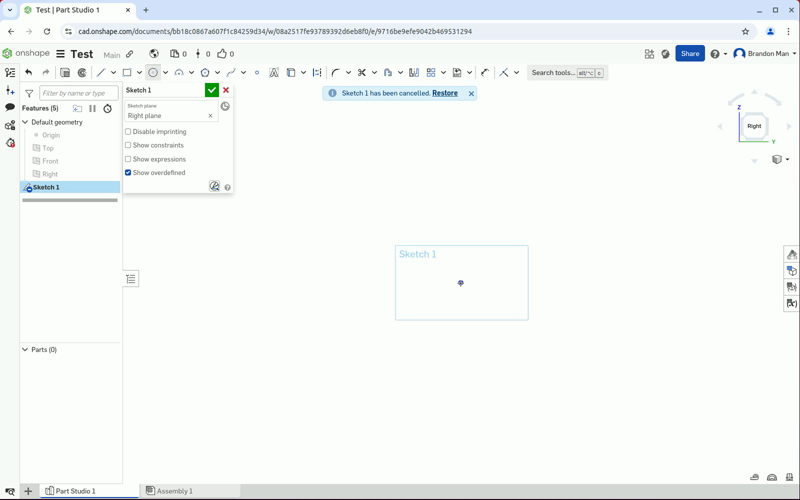
scroll(6)
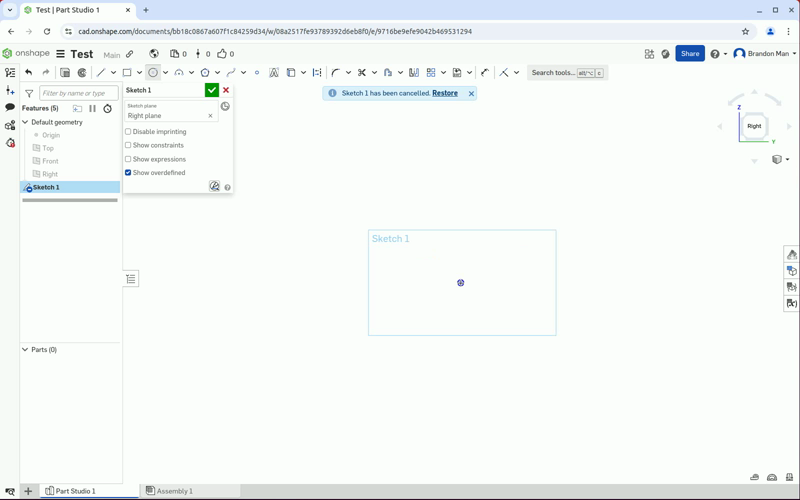
scroll(6)
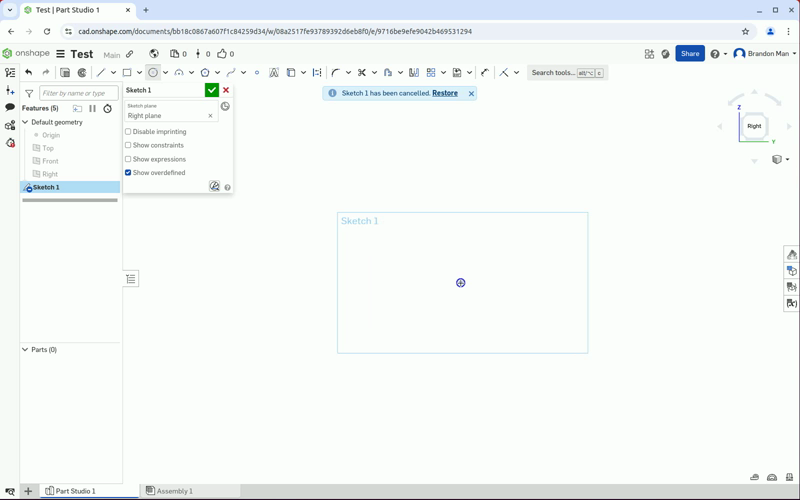
scroll(6)
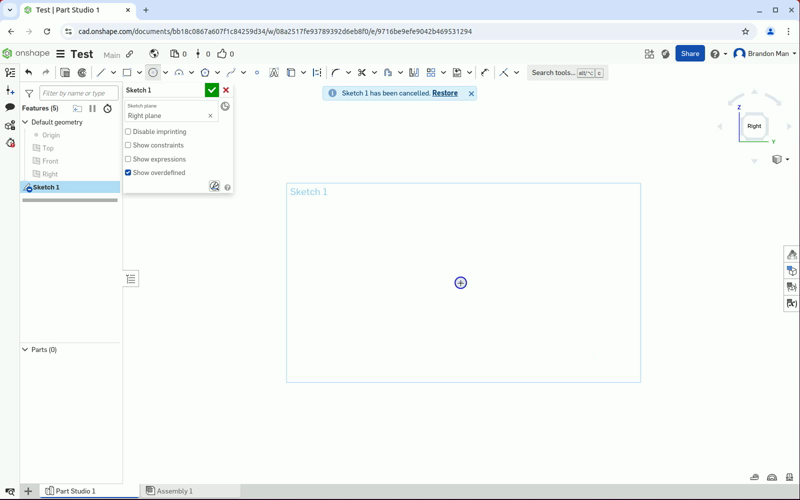
scroll(6)
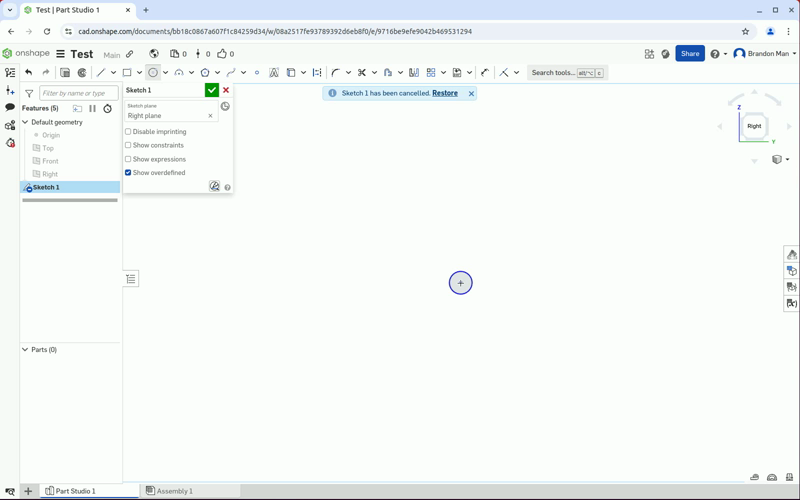
click(460, 282)
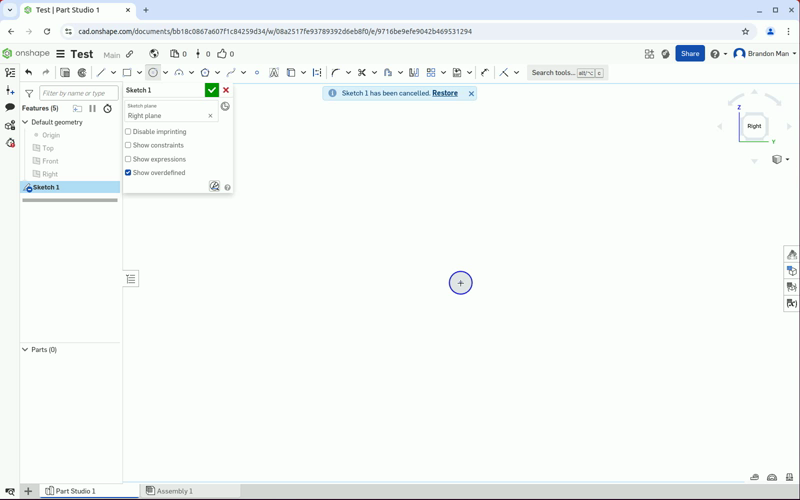
scroll(-6)
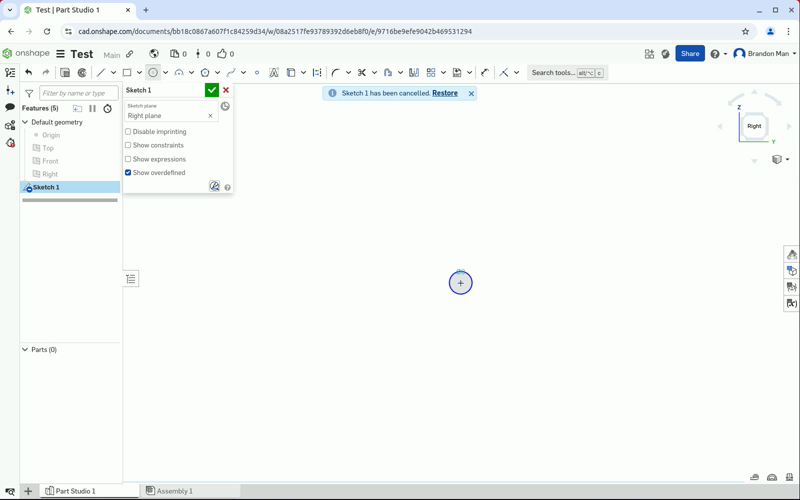
scroll(-6)
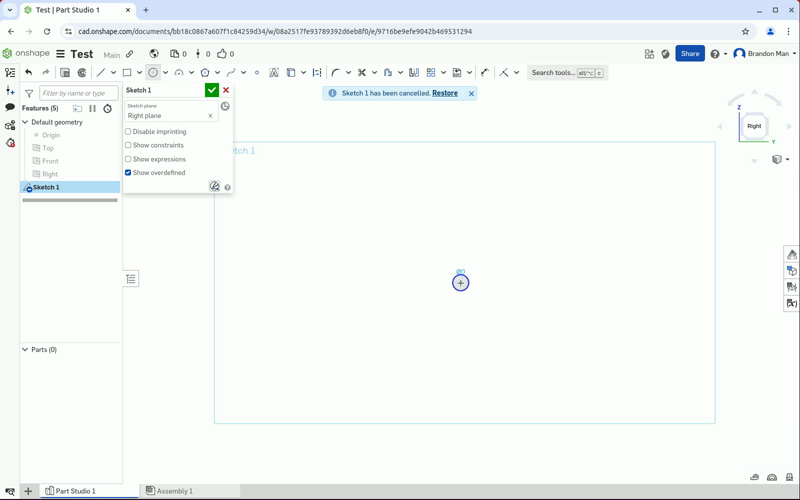
scroll(-6)
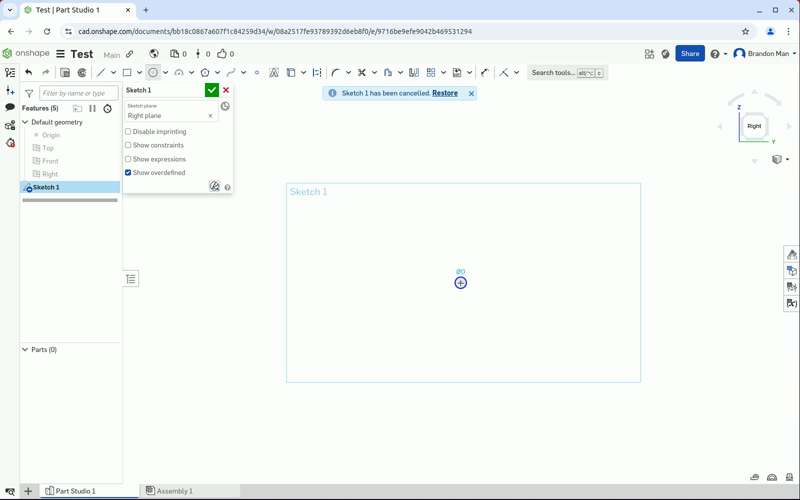
scroll(-6)
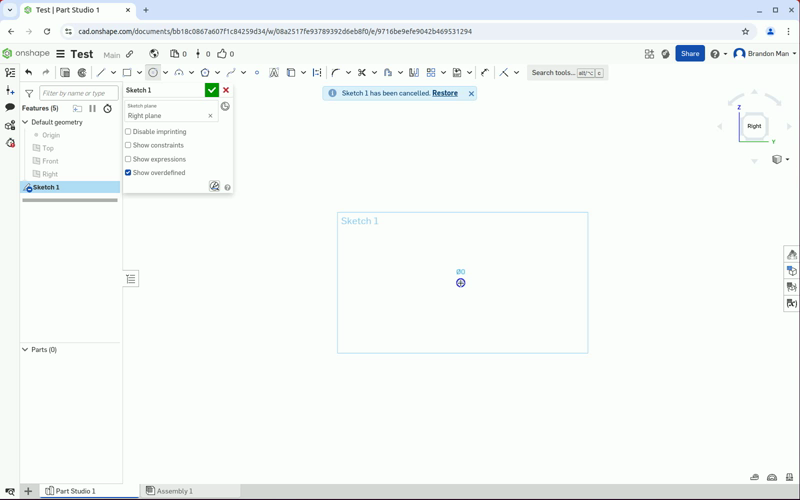
scroll(-6)
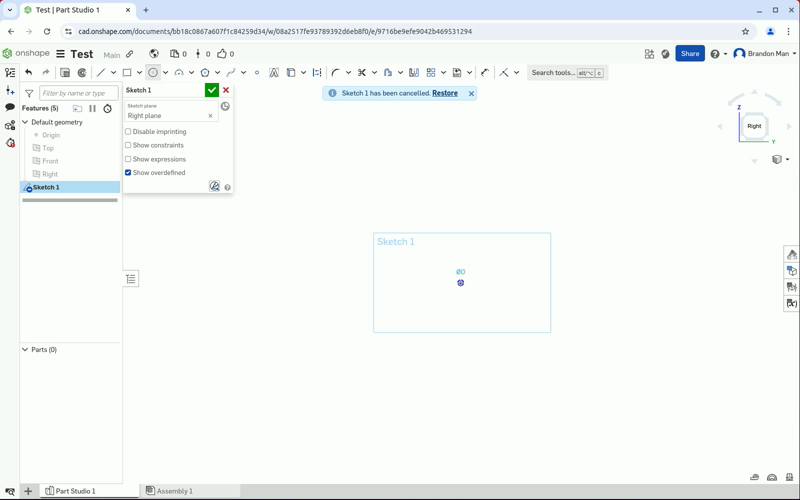
scroll(-6)
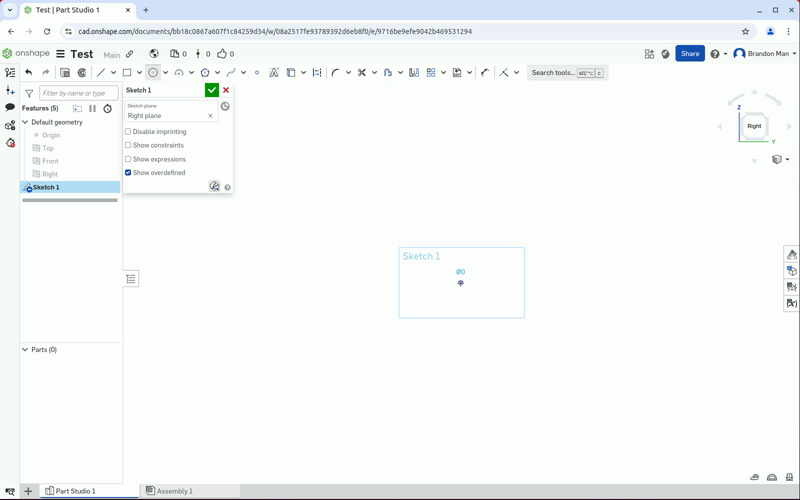
scroll(-6)
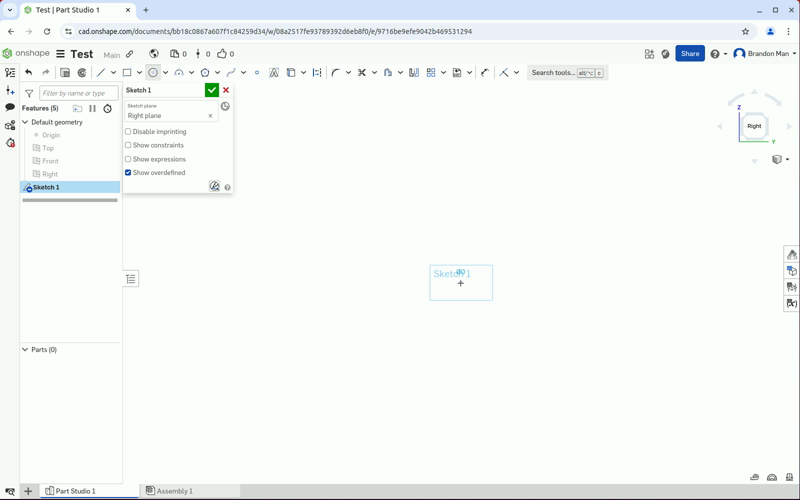
key_up(shift)
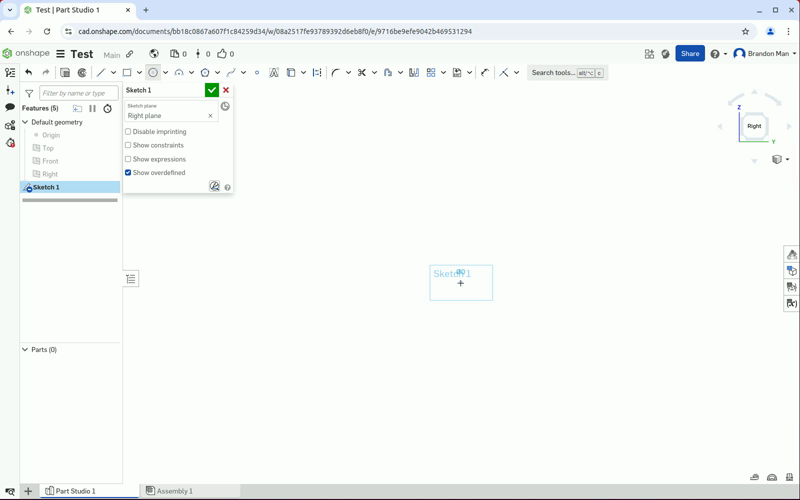
mouse_move(461, 282)
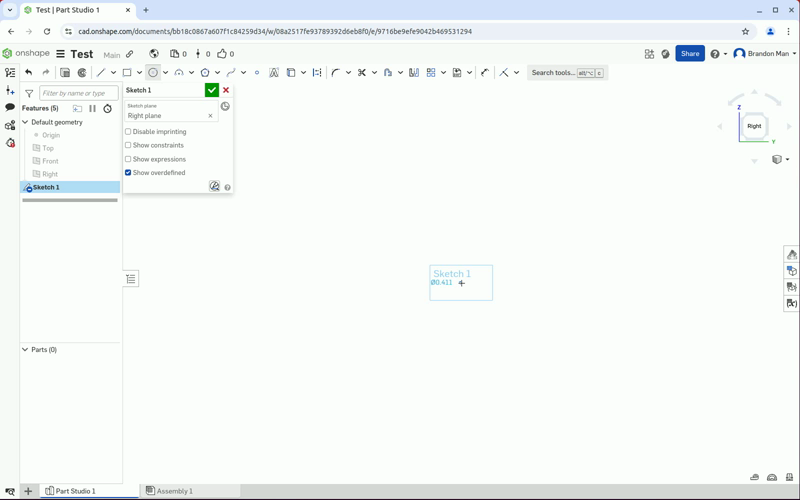
scroll(6)
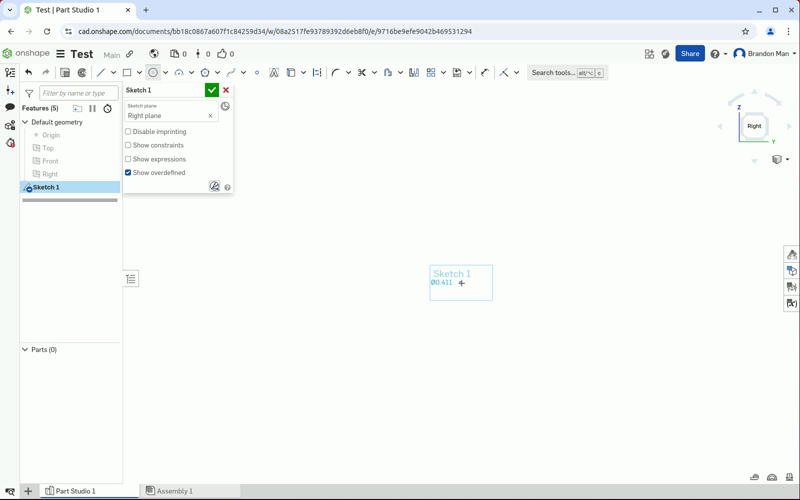
scroll(6)
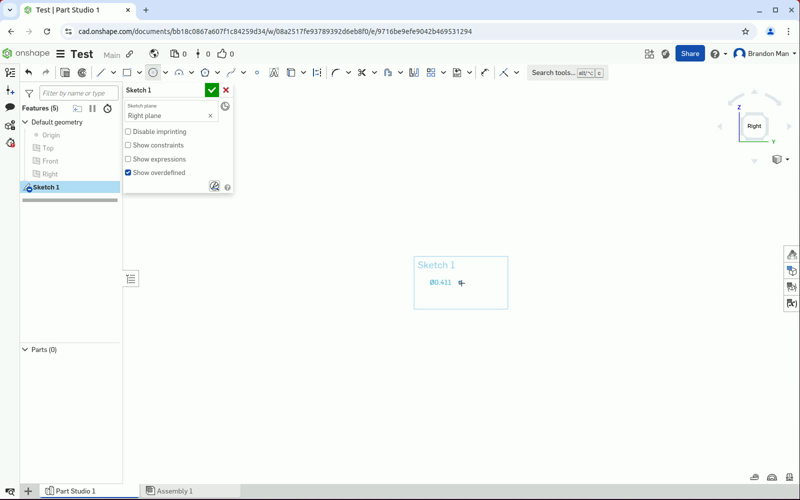
scroll(6)
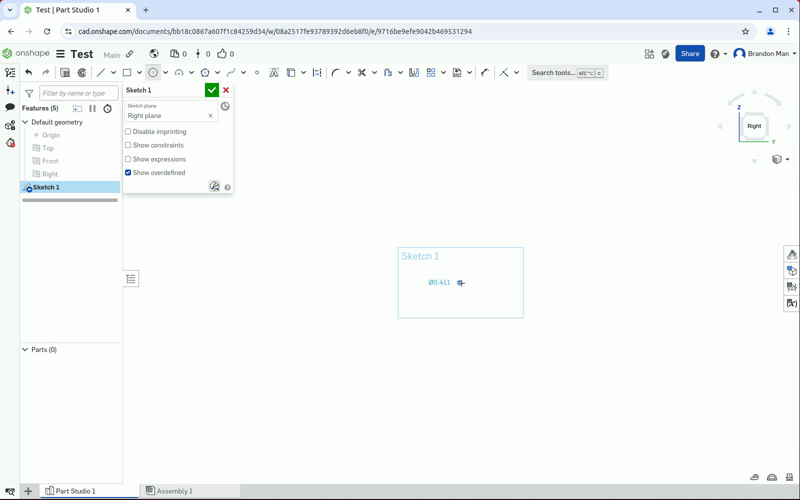
scroll(6)
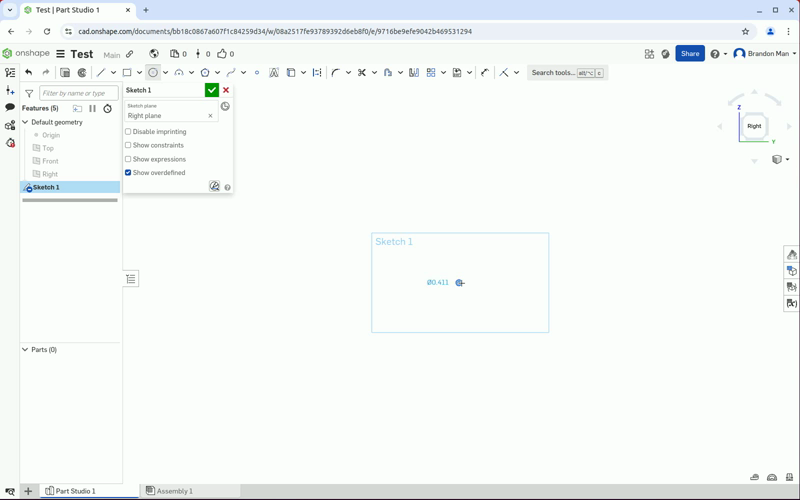
scroll(6)
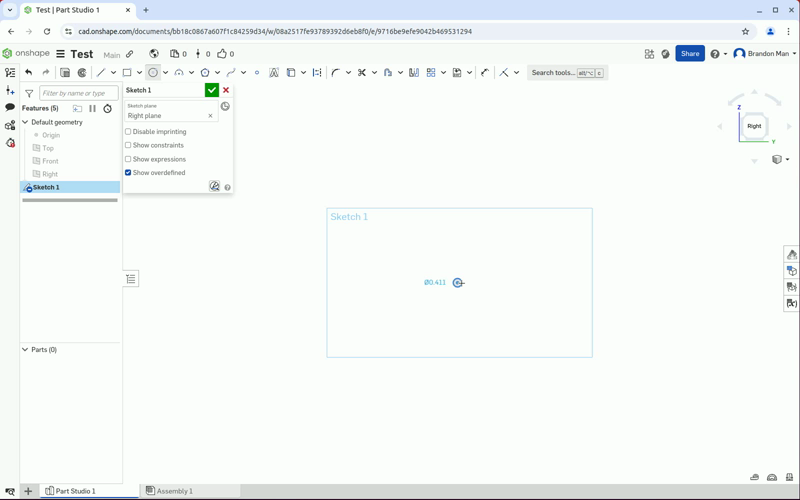
scroll(6)
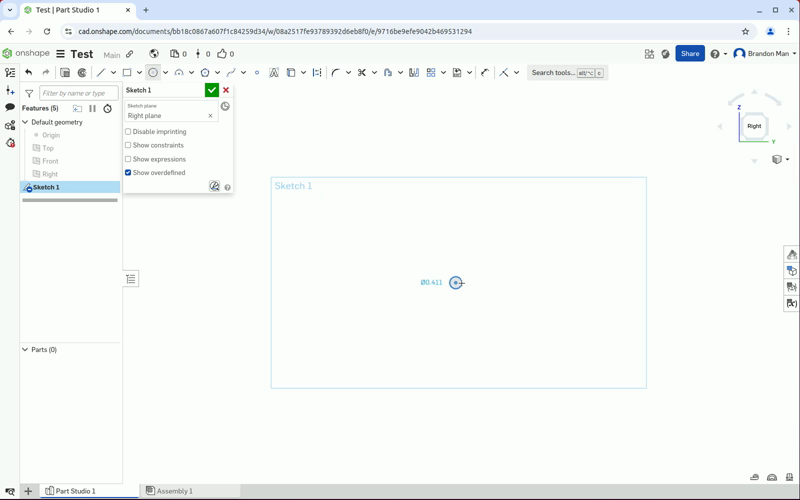
scroll(6)
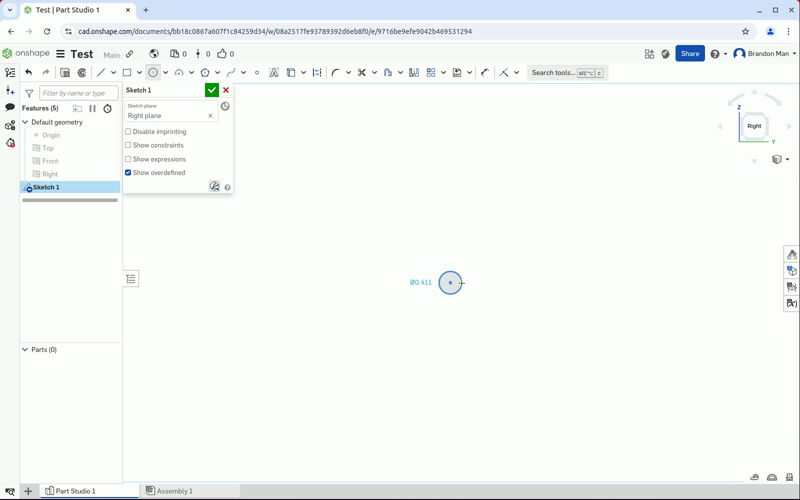
click(461, 282)
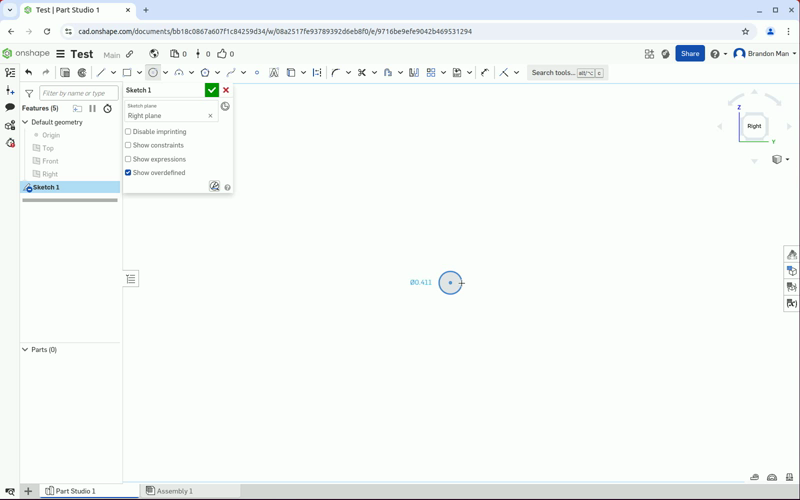
scroll(-6)
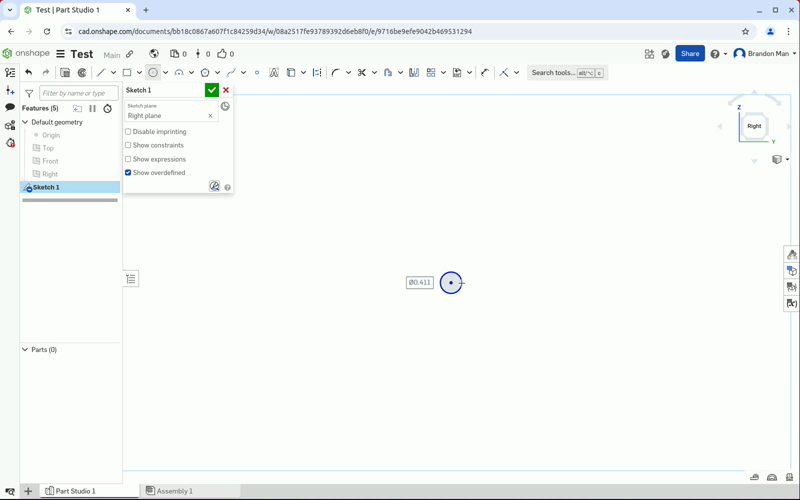
scroll(-6)
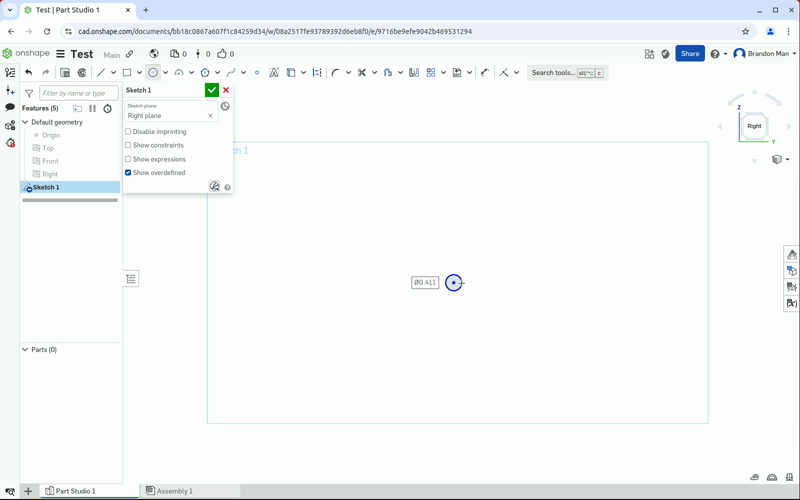
scroll(-6)
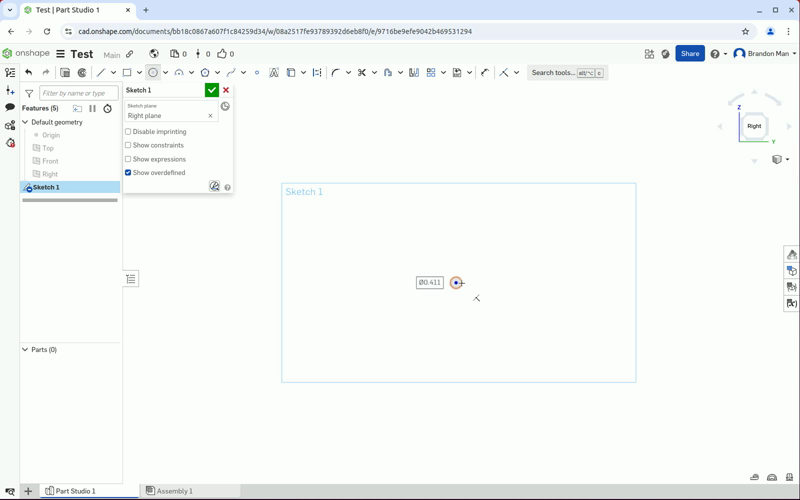
scroll(-6)
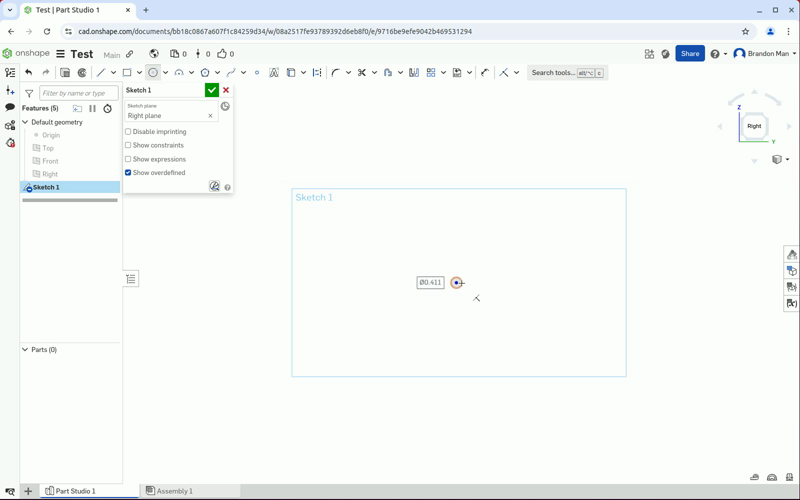
scroll(-6)
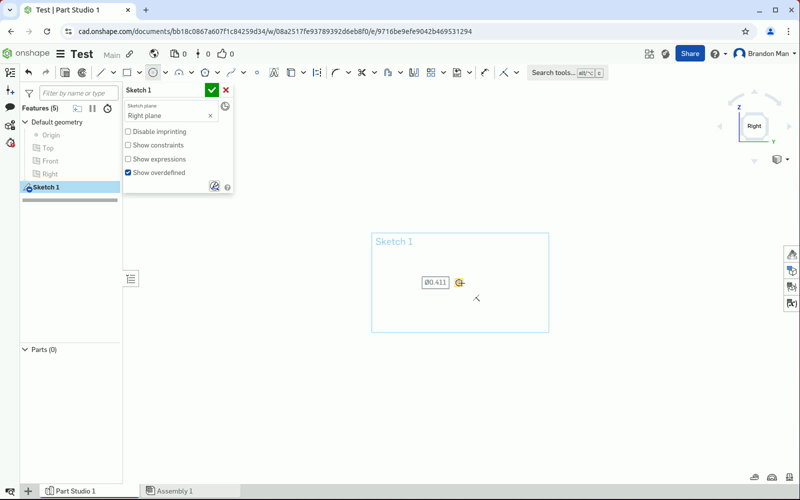
scroll(-6)
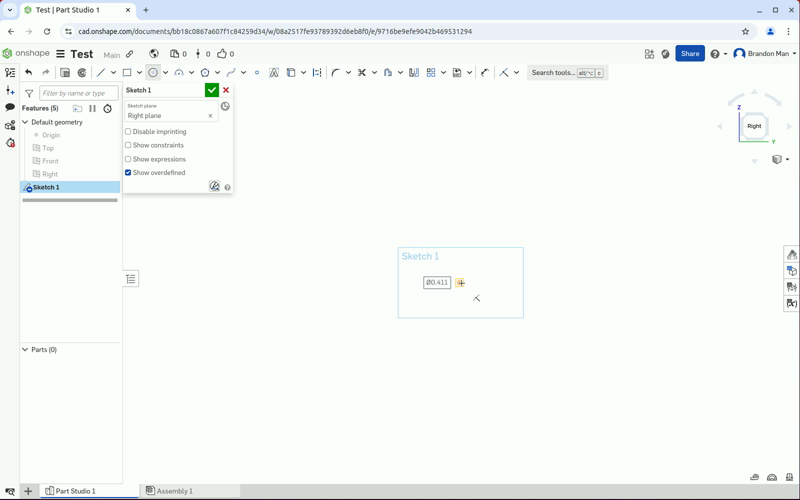
scroll(-6)
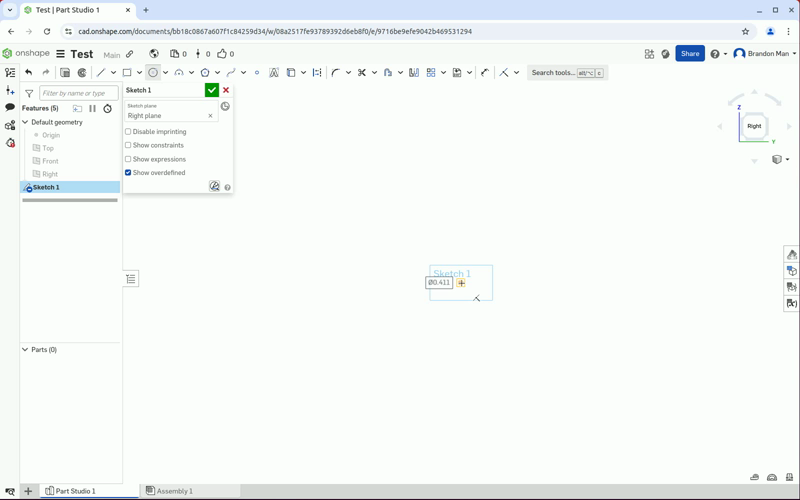
key(esc)
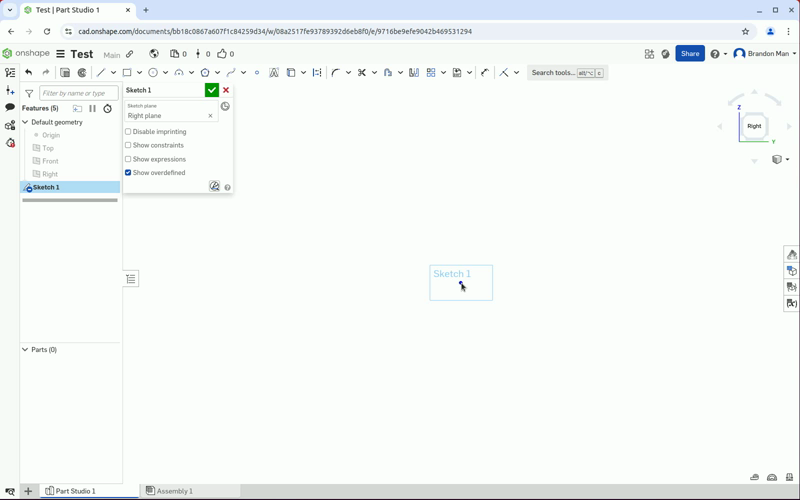
mouse_move(459, 283)
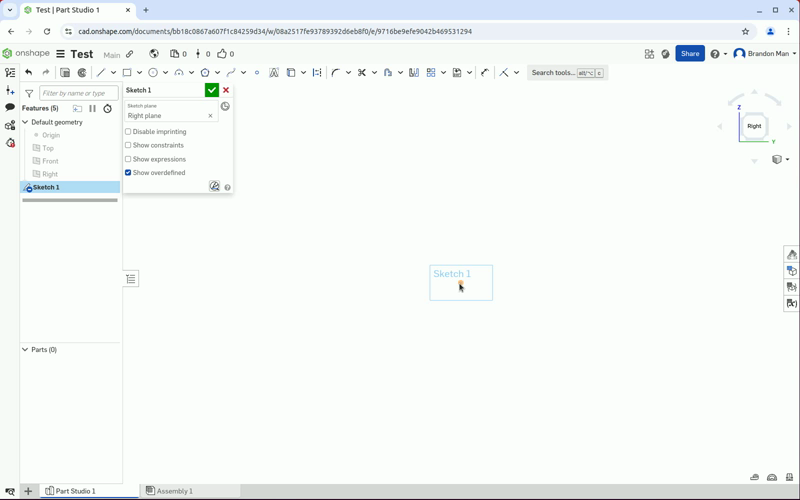
scroll(6)
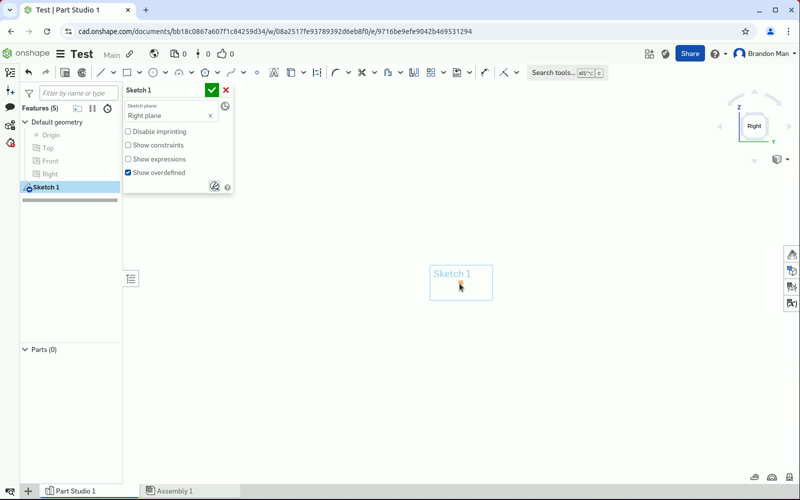
scroll(6)
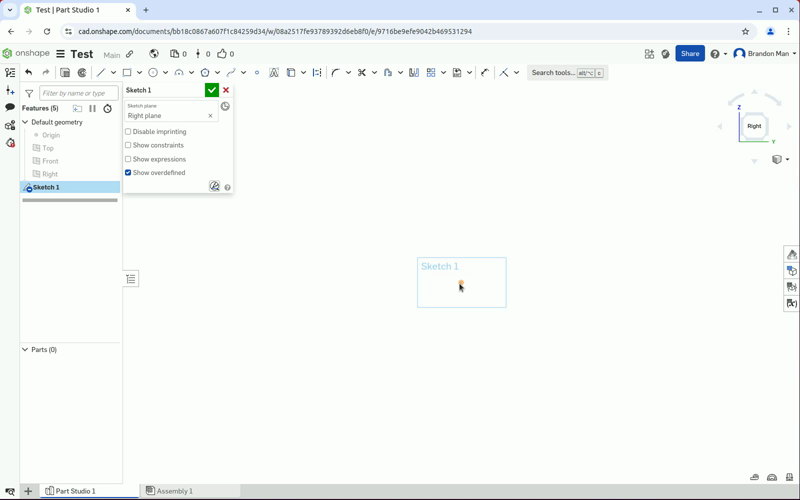
scroll(6)
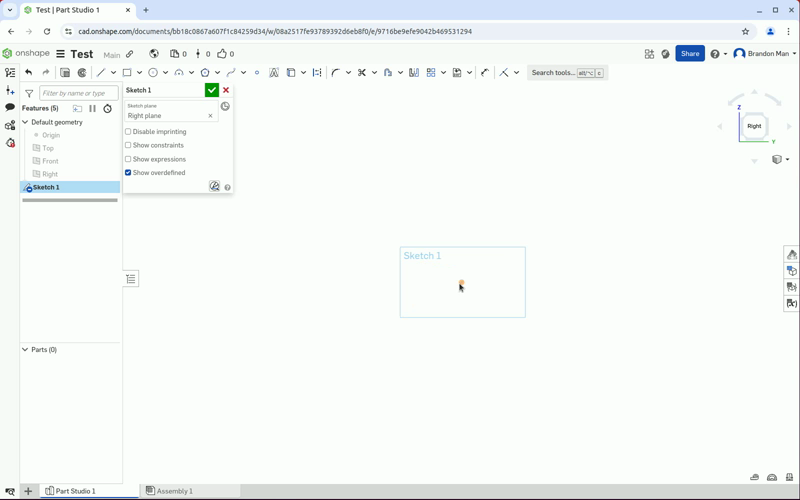
scroll(6)
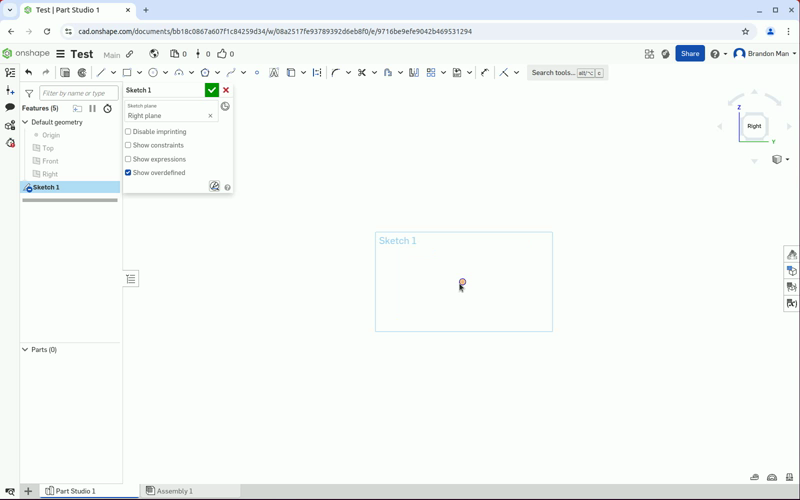
scroll(6)
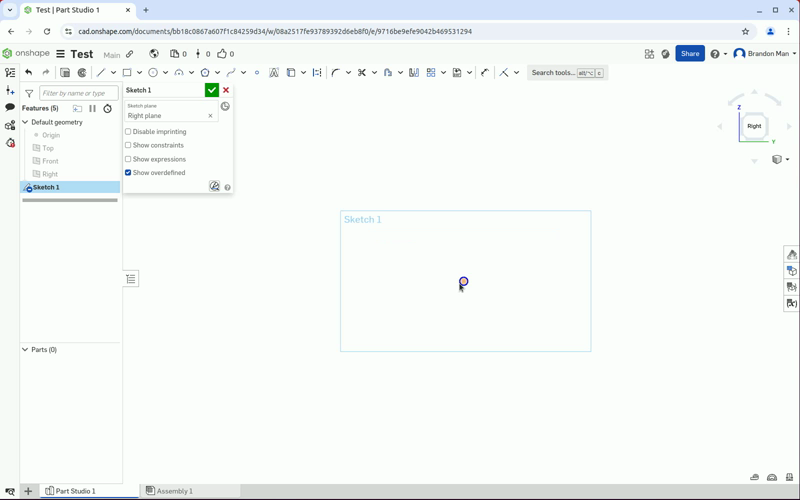
scroll(6)
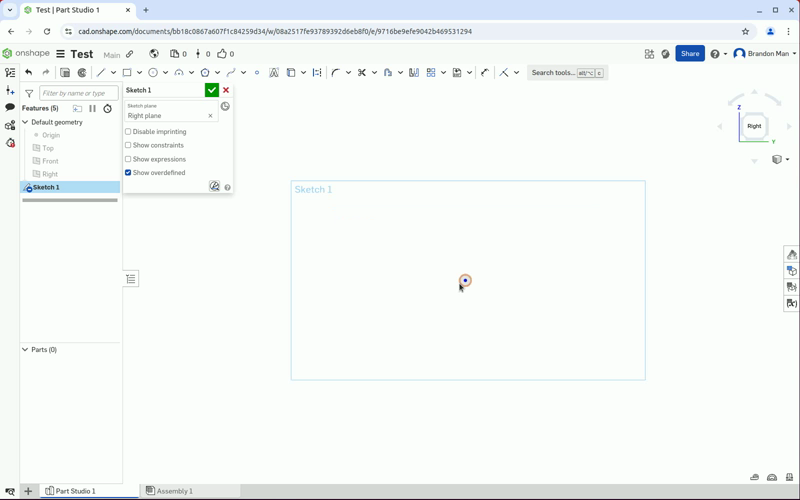
scroll(6)
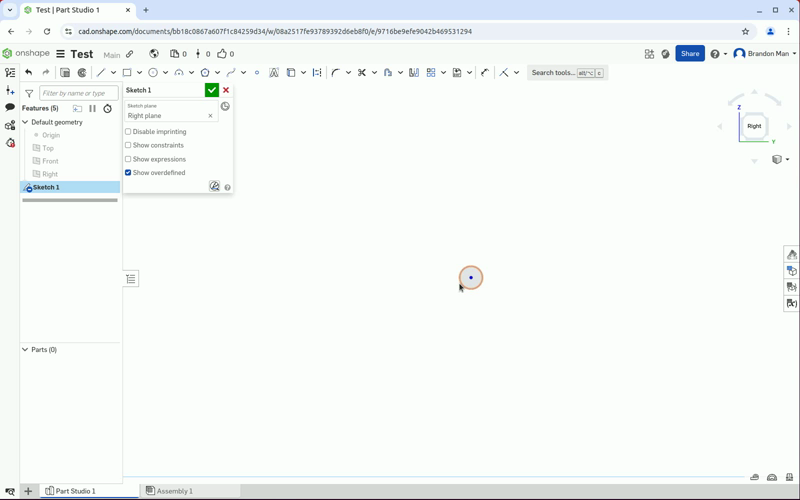
click(459, 283)
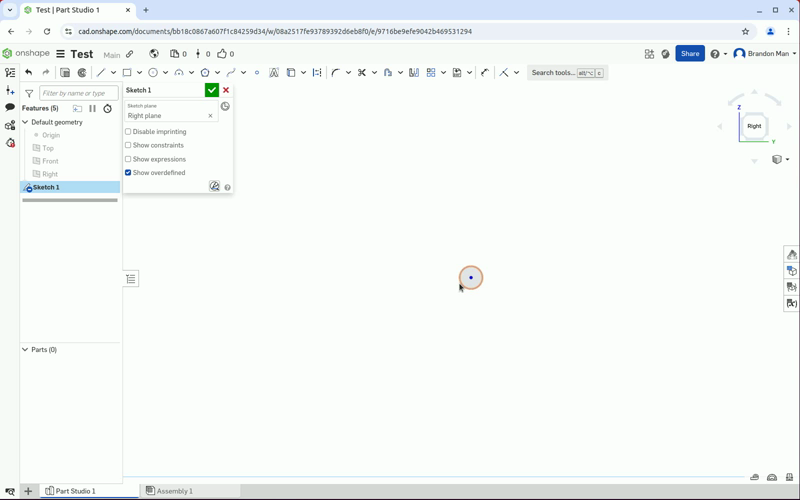
scroll(-6)
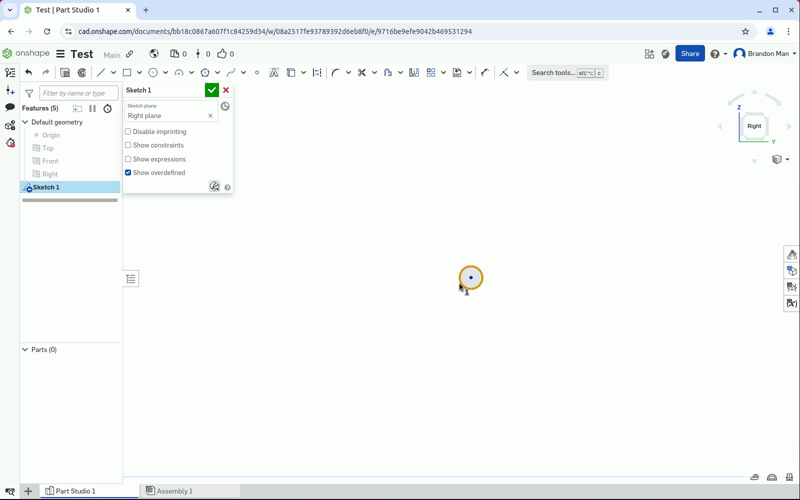
scroll(-6)
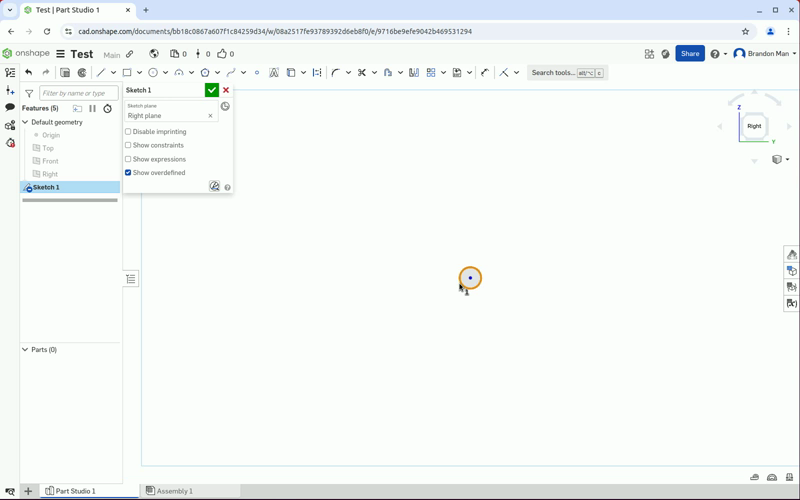
scroll(-6)
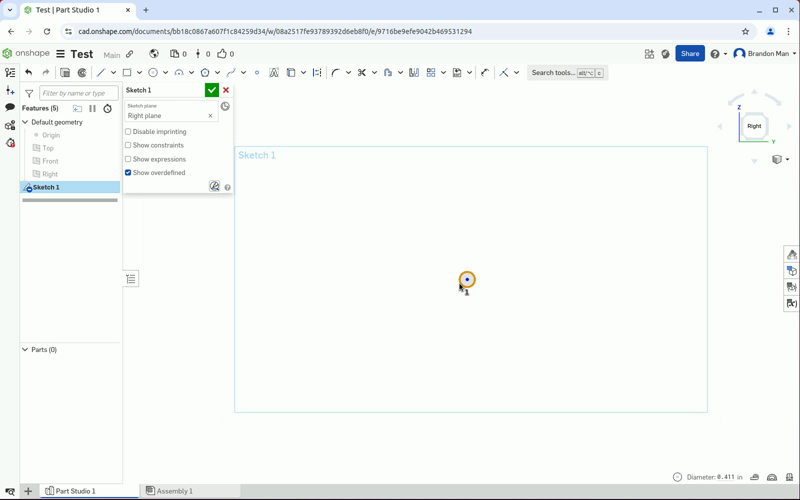
scroll(-6)
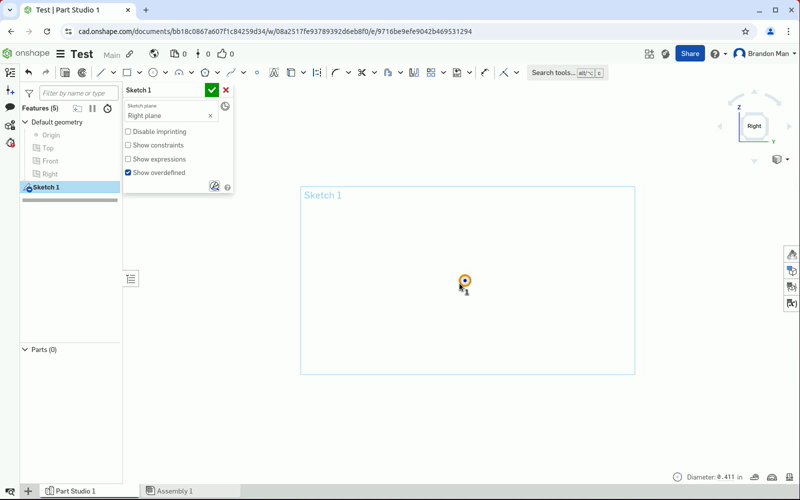
scroll(-6)
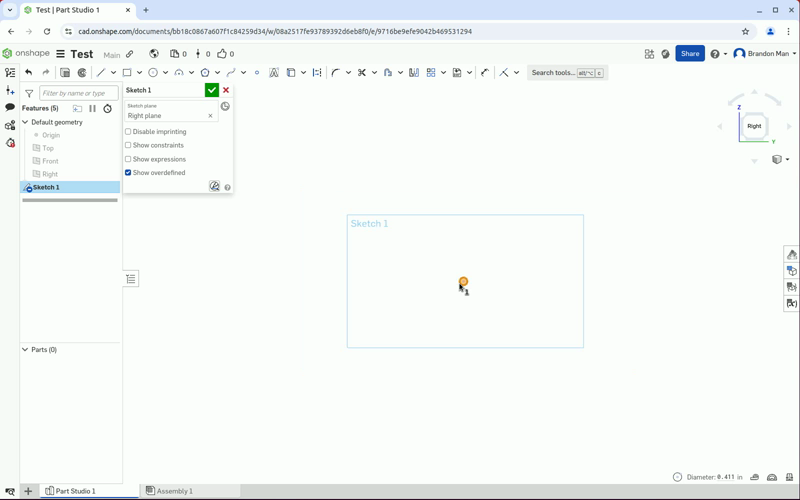
scroll(-6)
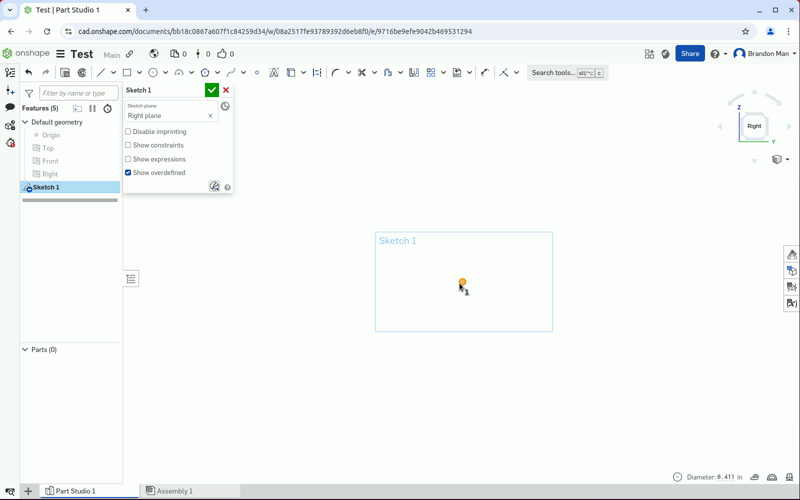
scroll(-6)
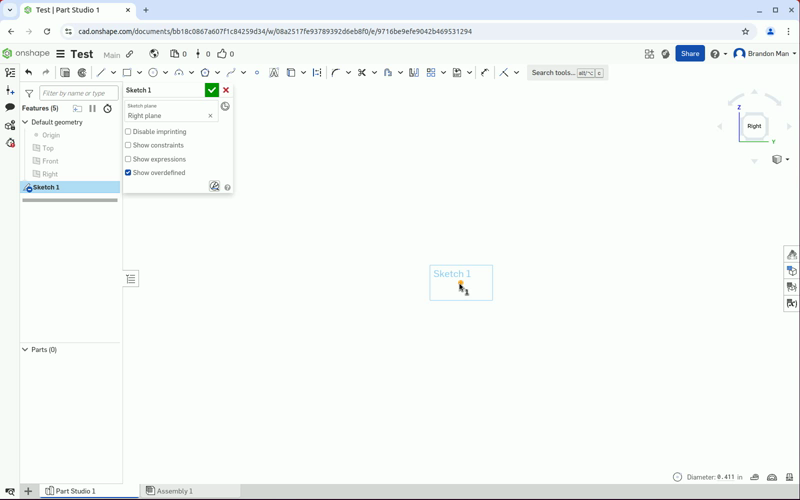
mouse_move(73, 352)
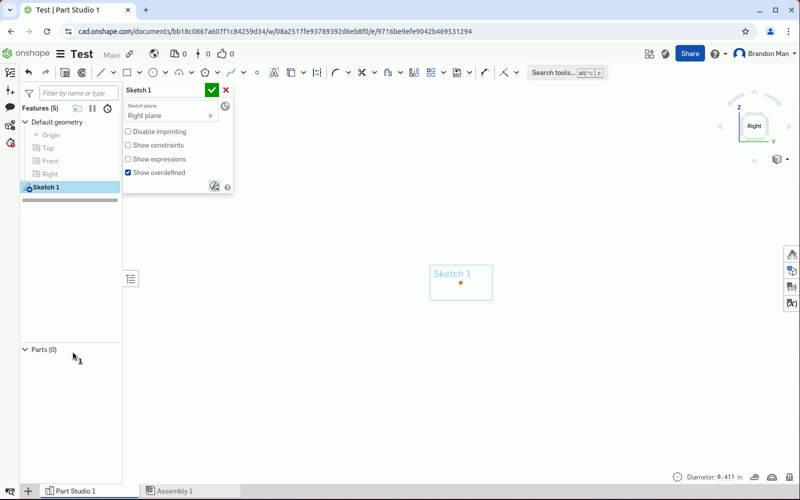
key(shift+y)
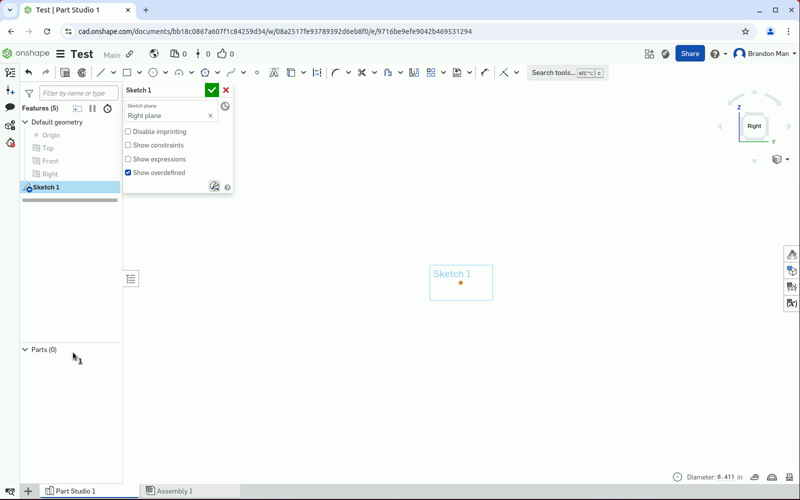
key(shift+e)
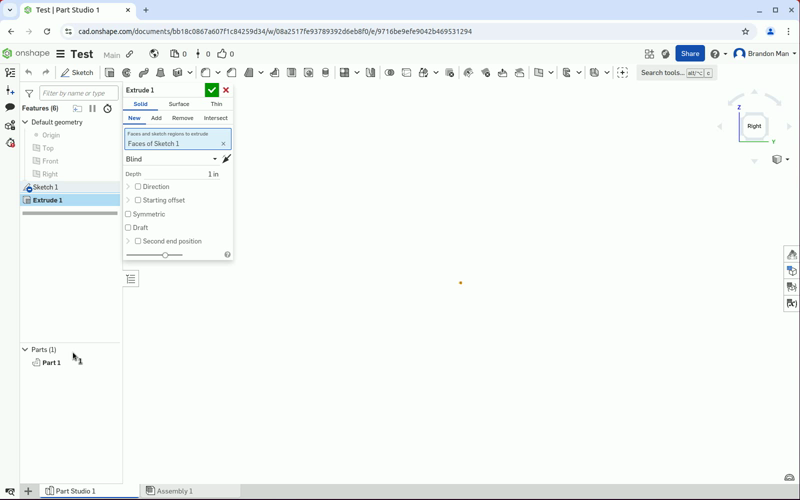
mouse_move(143, 106)
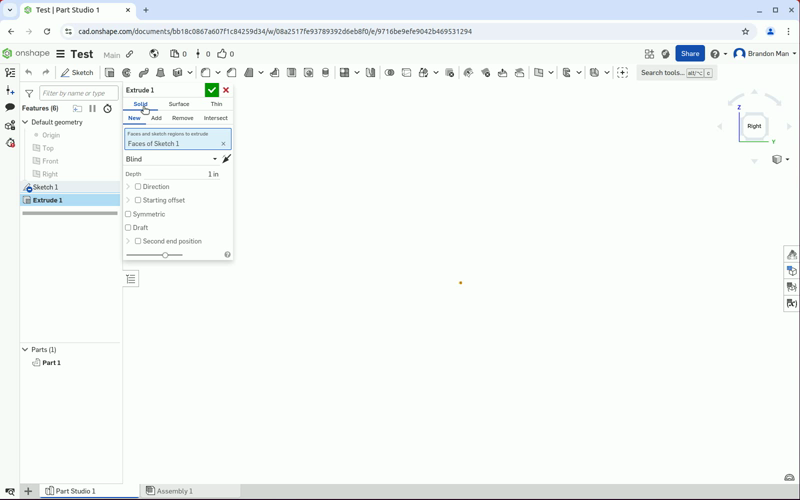
click(143, 106)
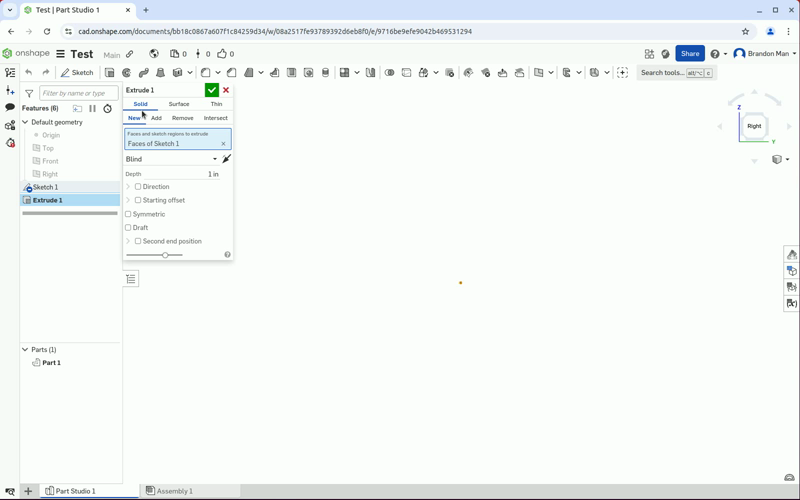
mouse_move(137, 120)
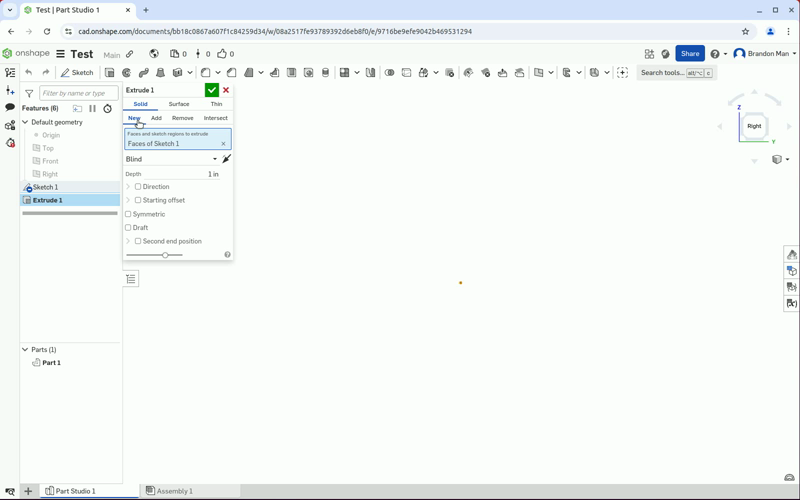
click(137, 120)
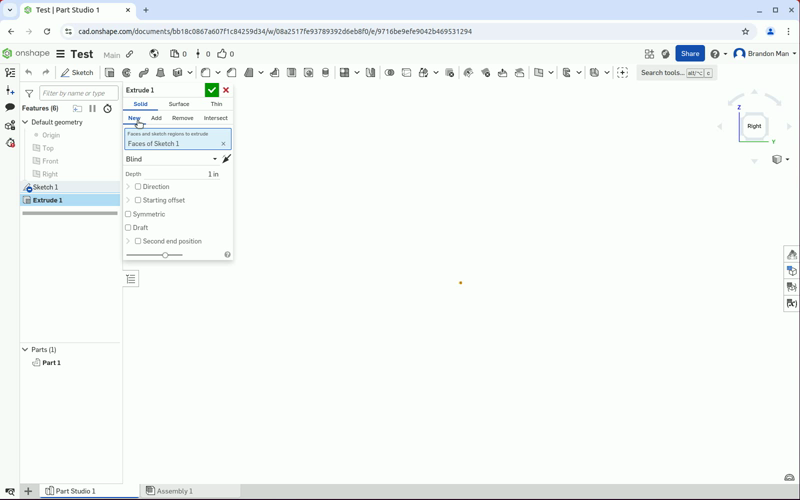
key(tab, 4)
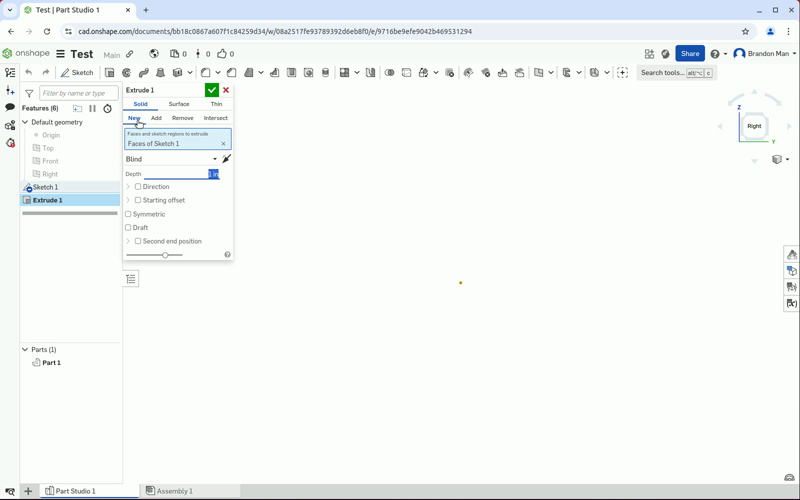
text(23.108)
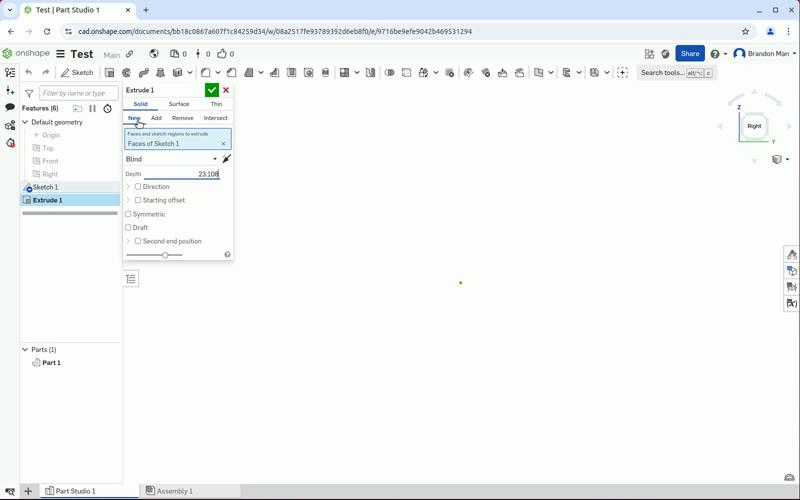
key(enter)
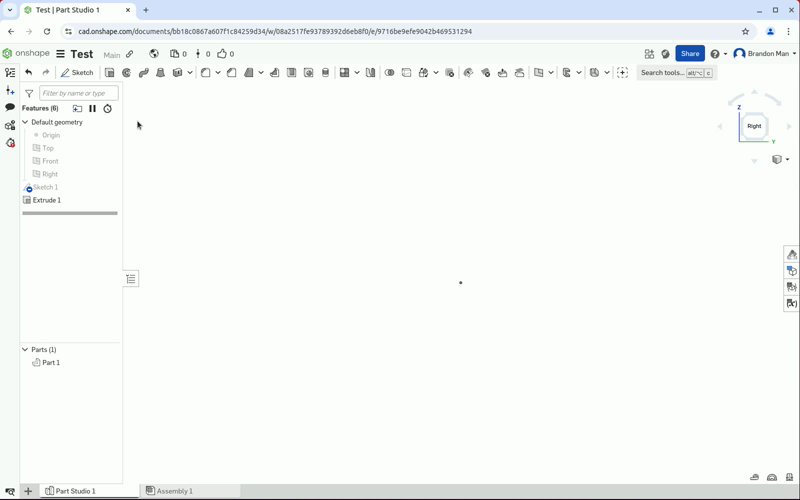
key(shift+h)
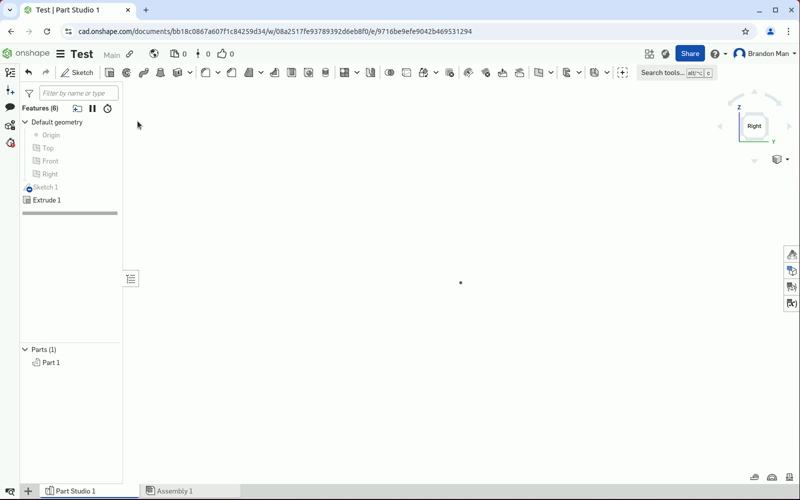
key(shift+h)
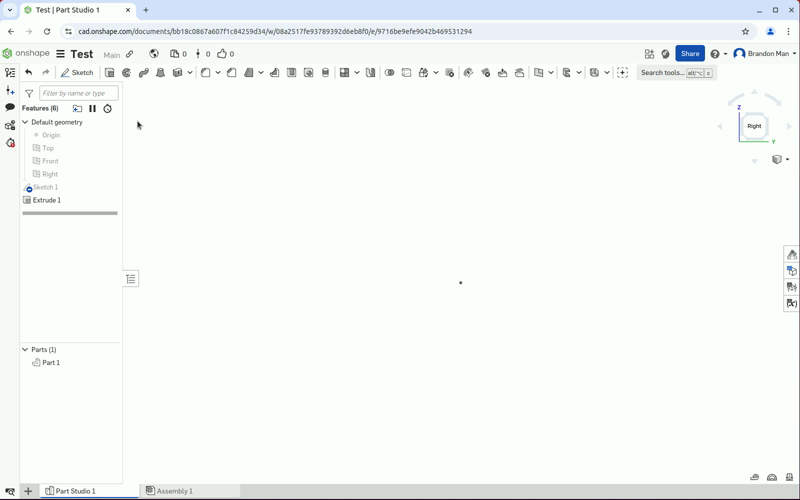
mouse_move(73, 189)
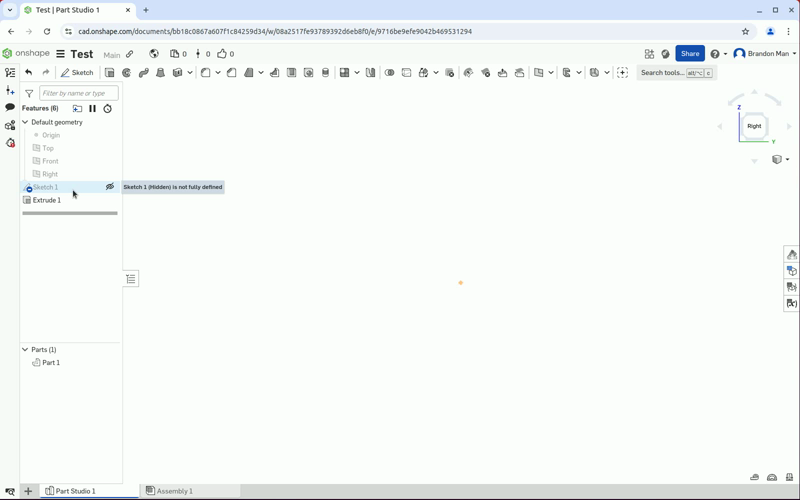
click(73, 189)
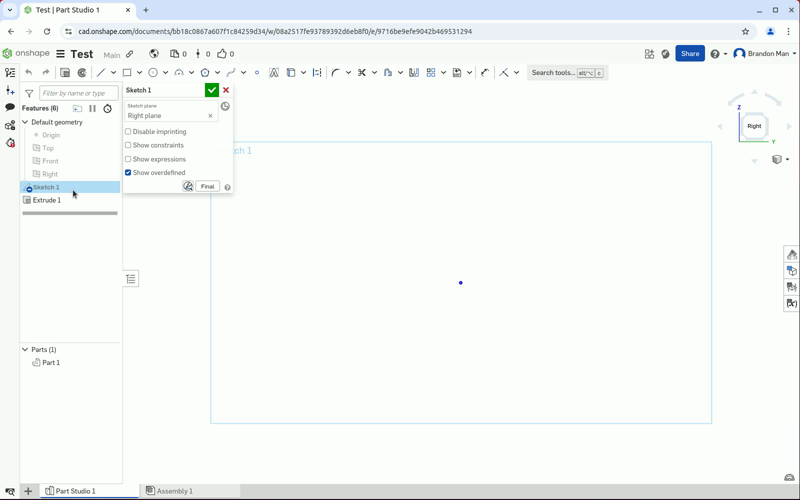
mouse_move(229, 92)
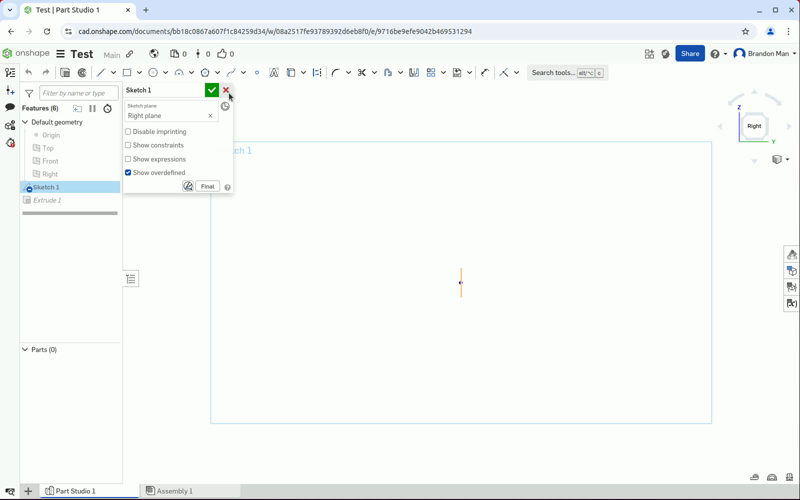
click(229, 92)
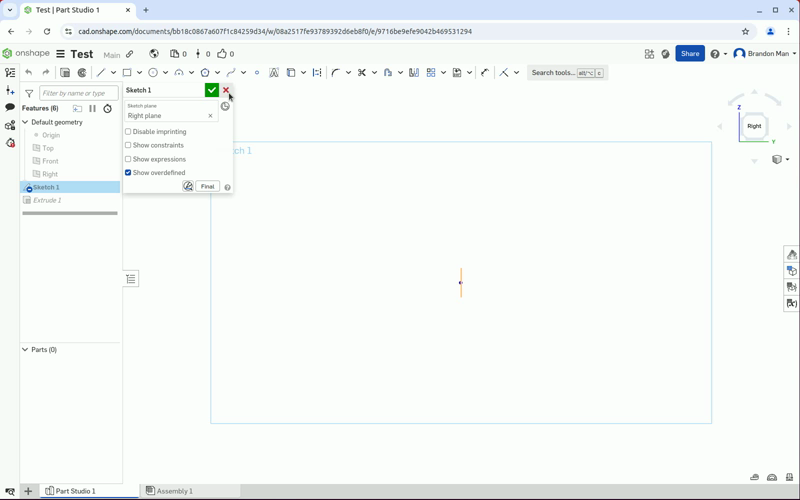
key(shift+s)
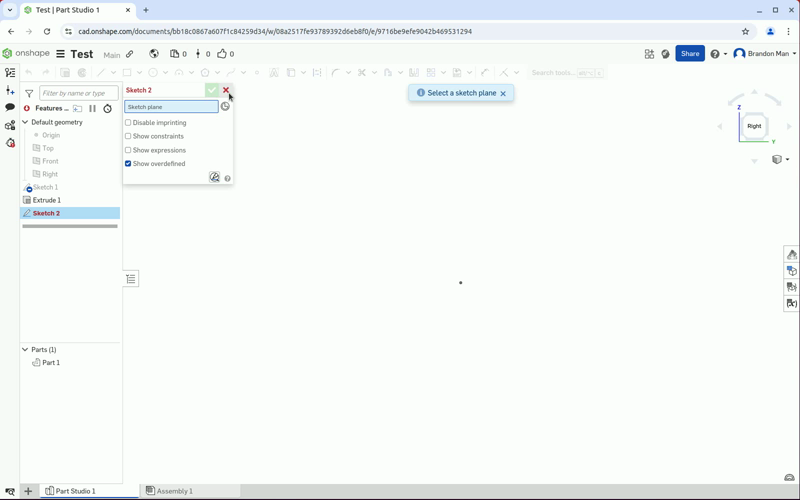
mouse_move(73, 176)
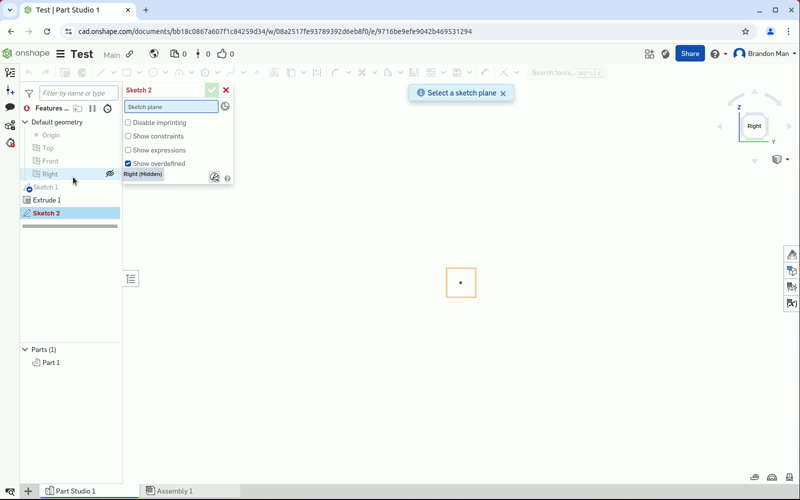
click(73, 176)
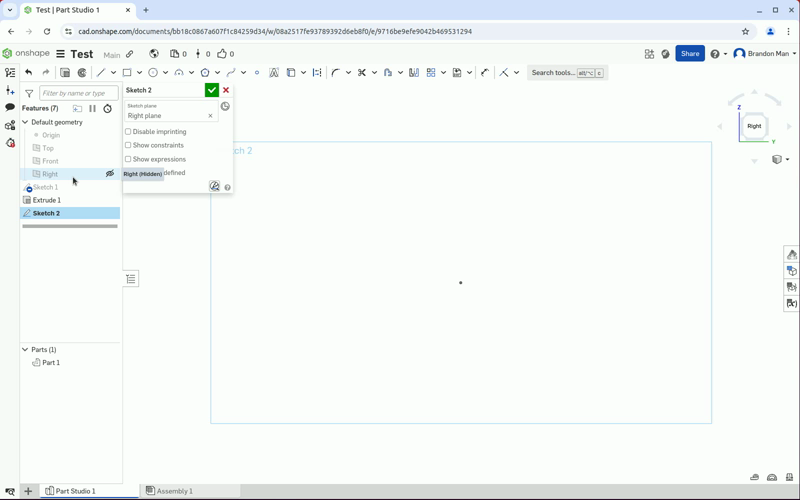
mouse_move(73, 352)
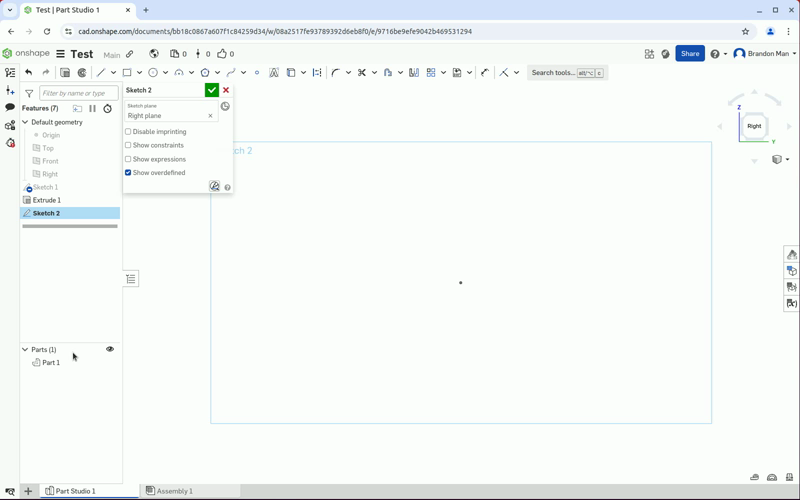
key(y)
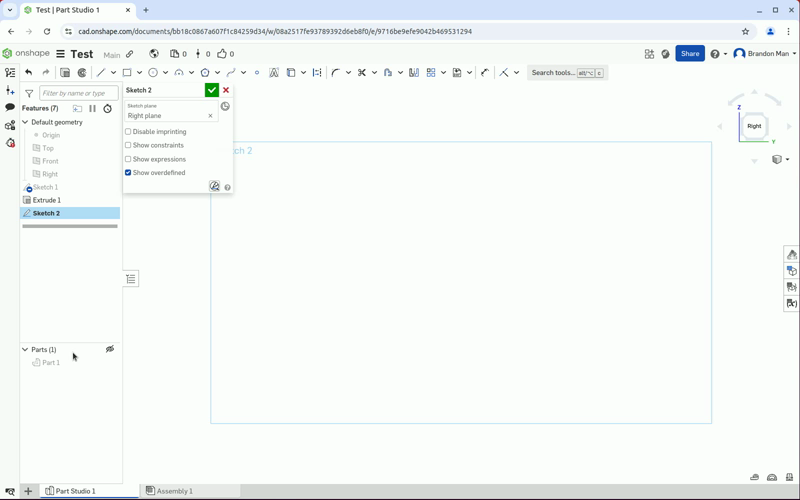
key(c)
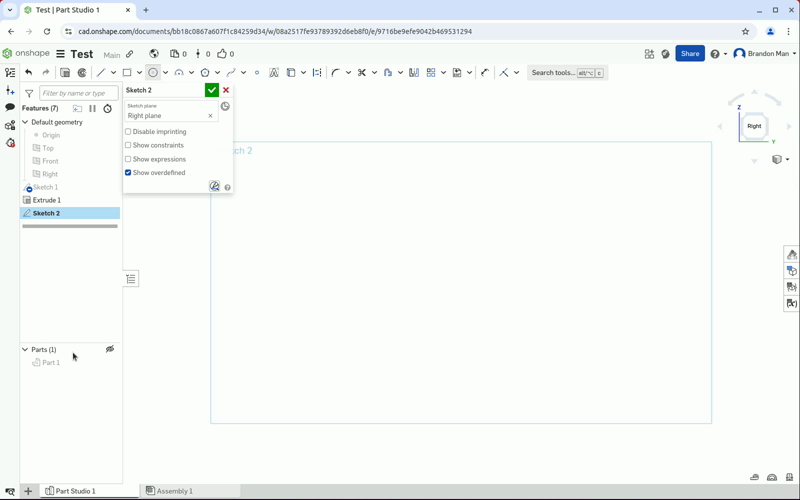
key_down(shift)
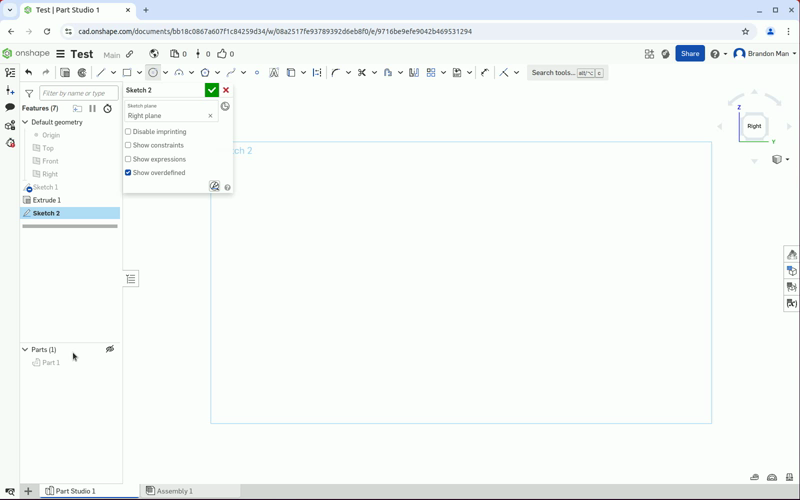
mouse_move(465, 282)
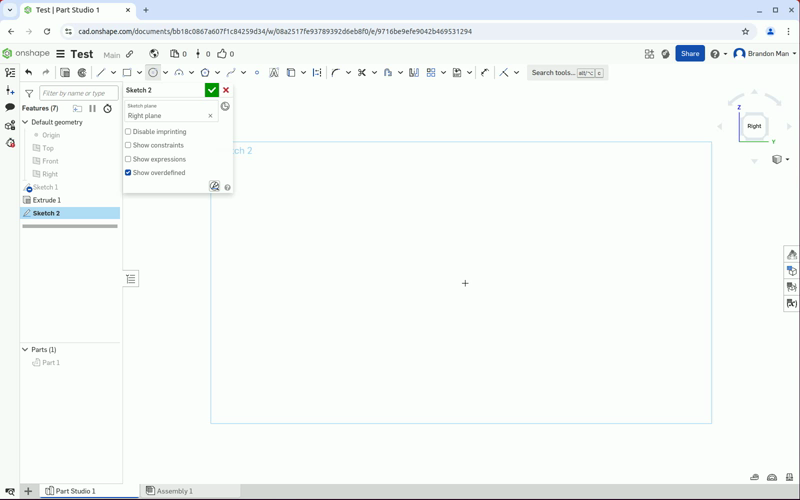
click(465, 282)
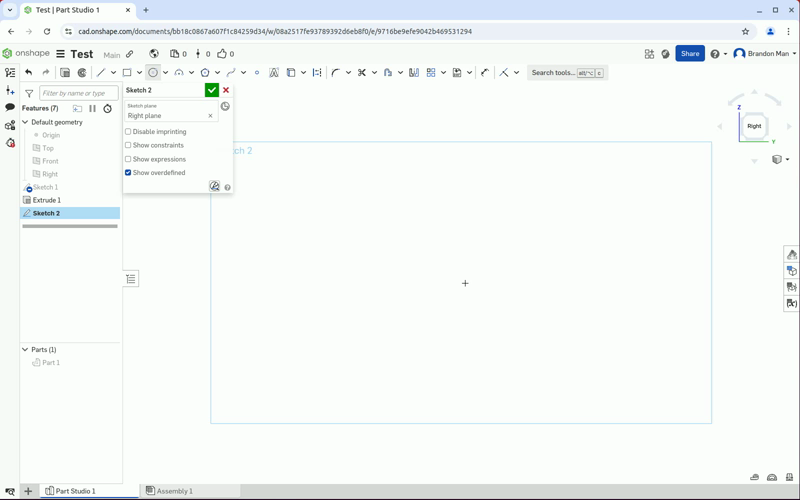
key_up(shift)
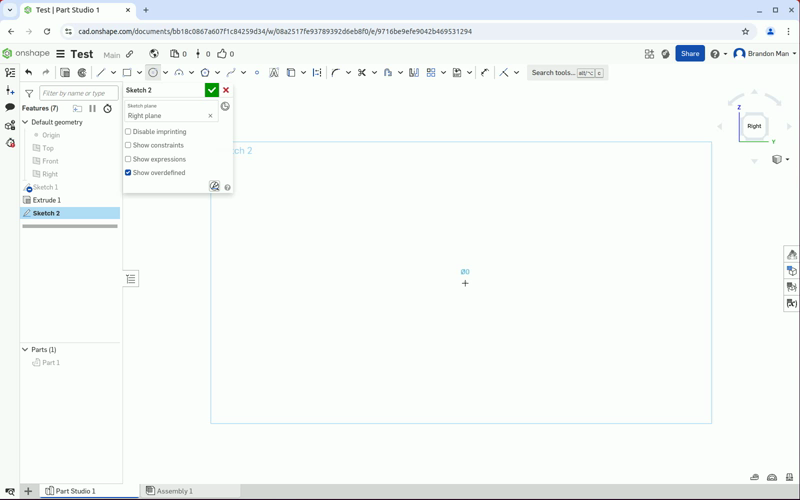
mouse_move(466, 282)
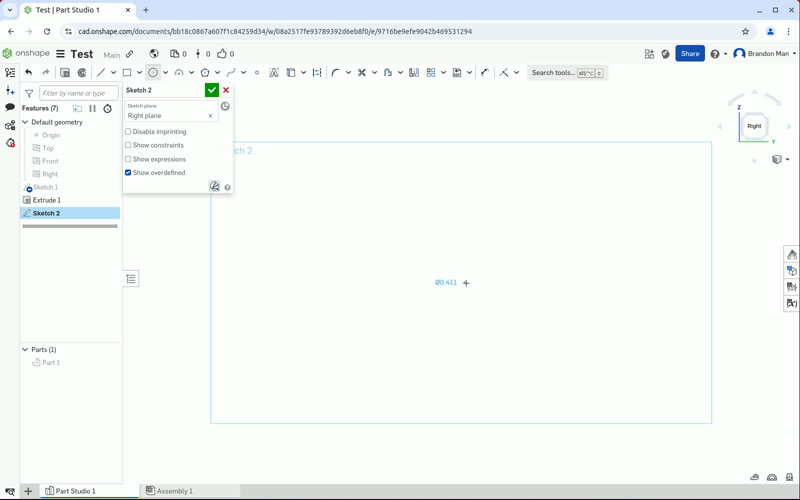
scroll(6)
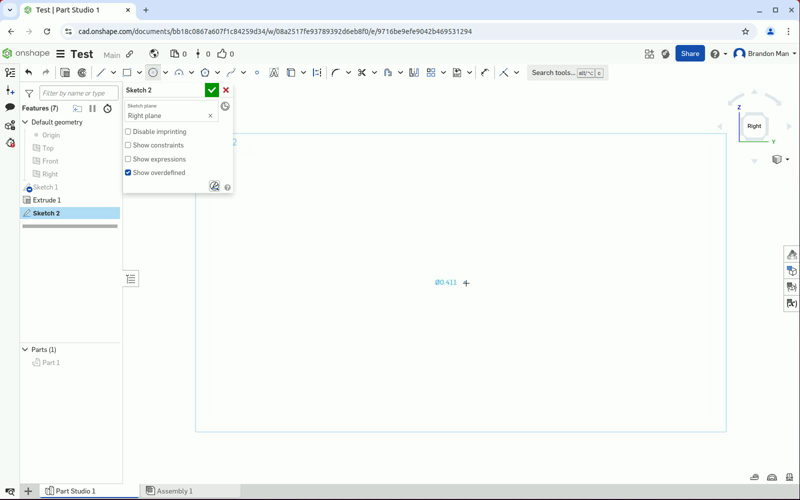
scroll(6)
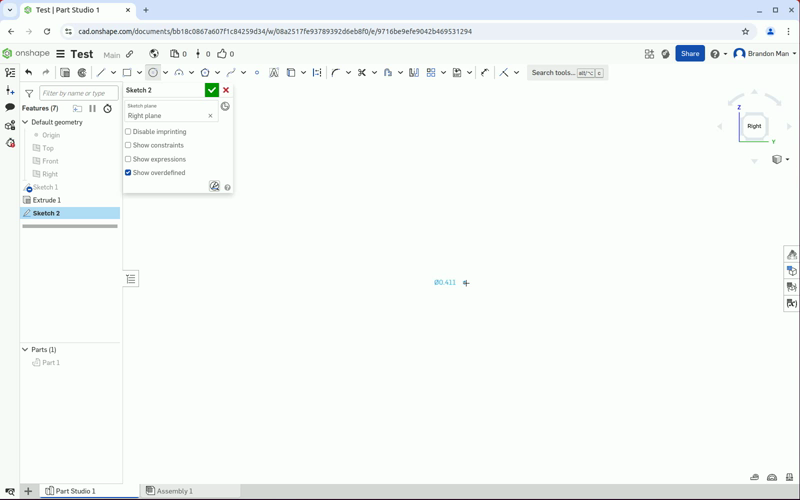
scroll(6)
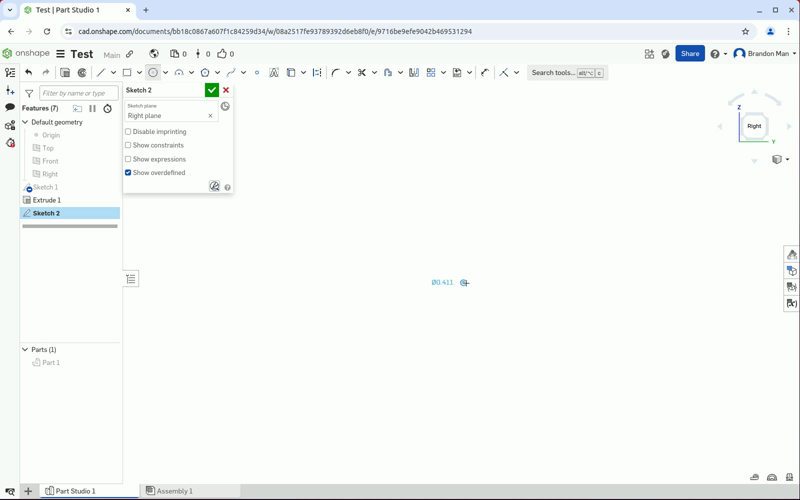
scroll(6)
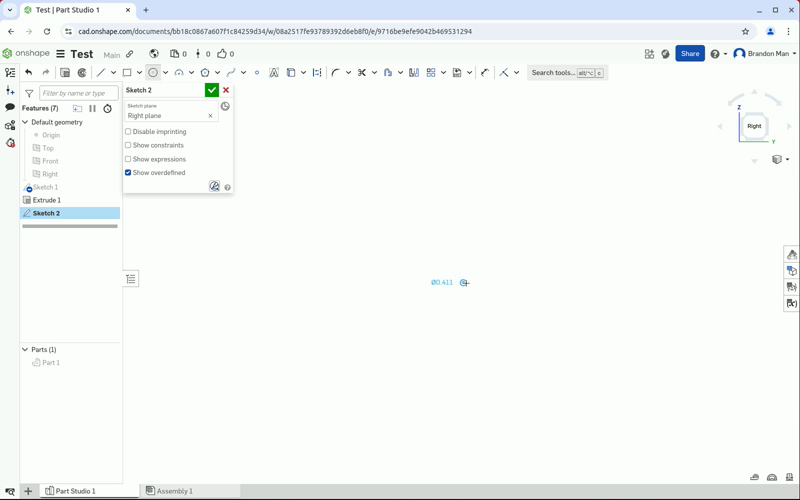
scroll(6)
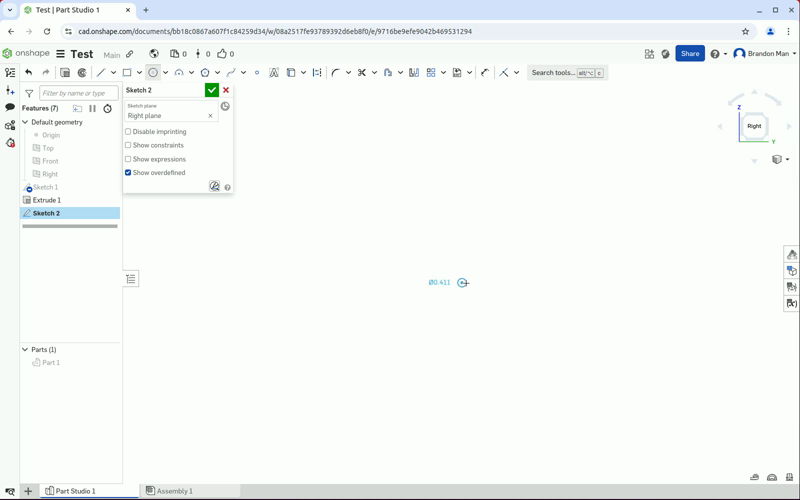
scroll(6)
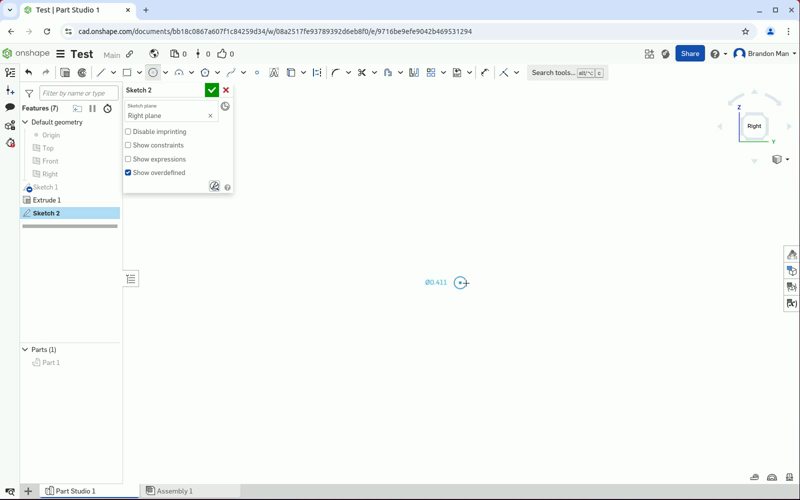
scroll(6)
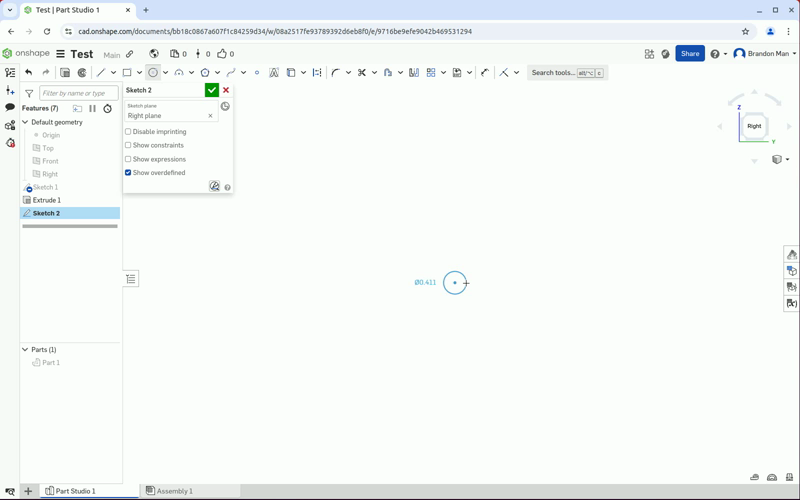
click(466, 282)
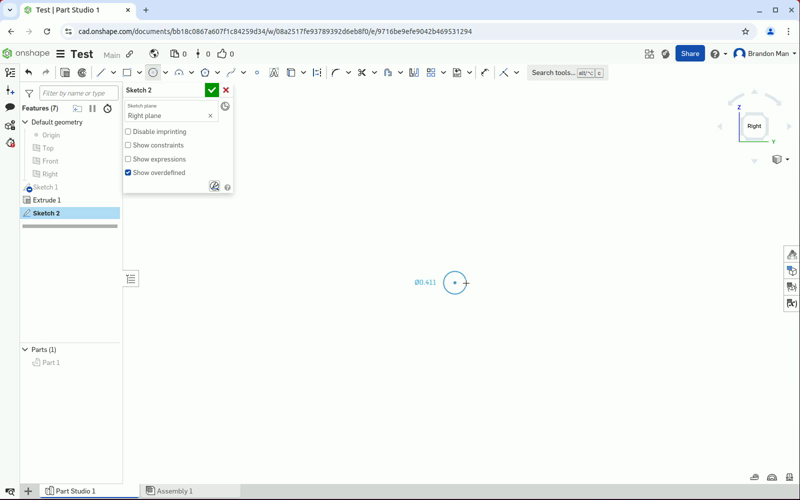
scroll(-6)
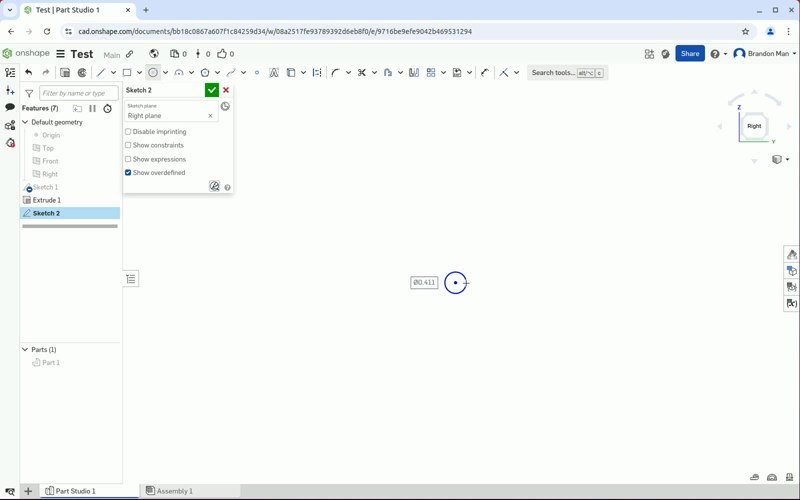
scroll(-6)
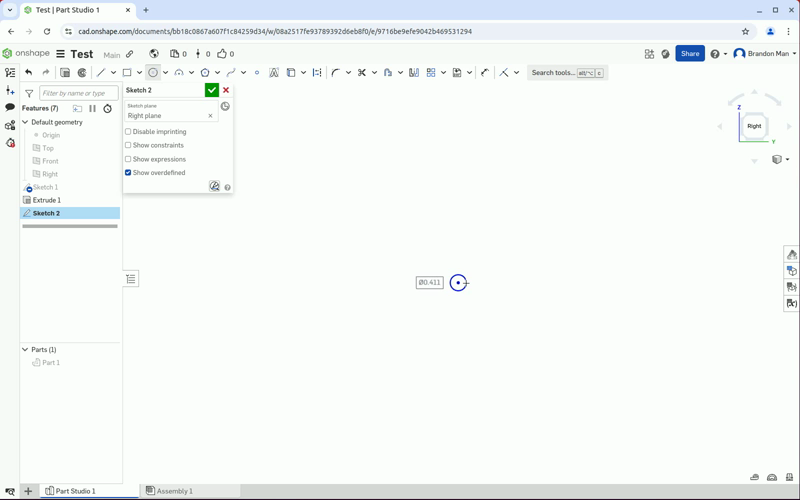
scroll(-6)
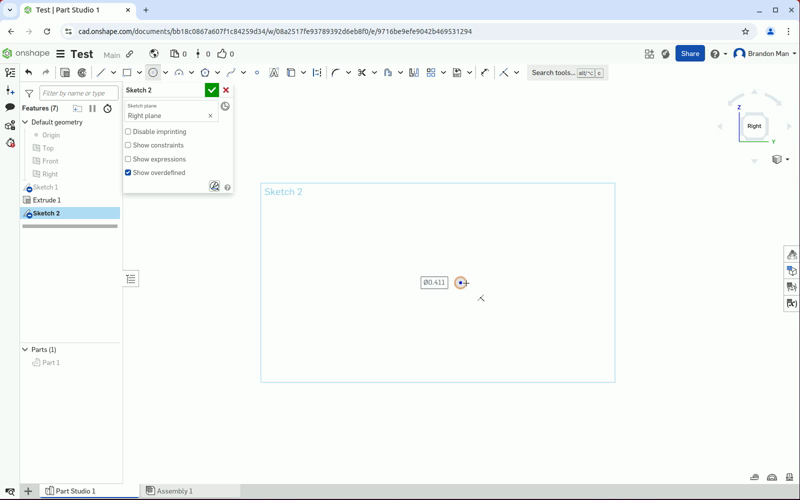
scroll(-6)
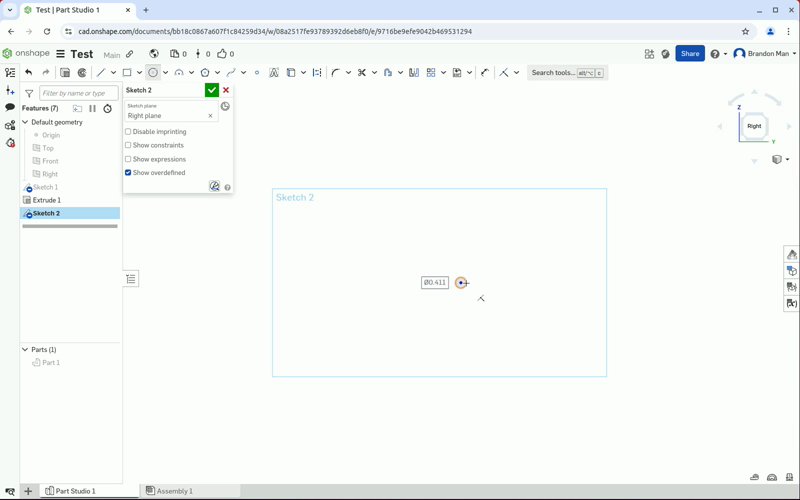
scroll(-6)
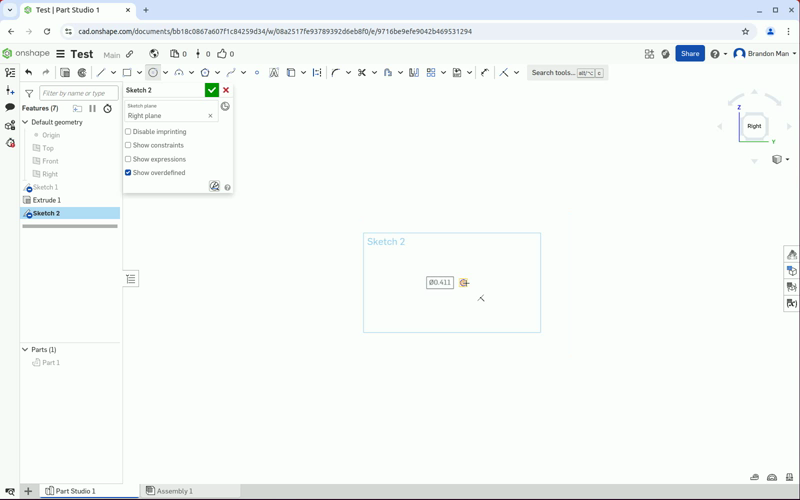
scroll(-6)
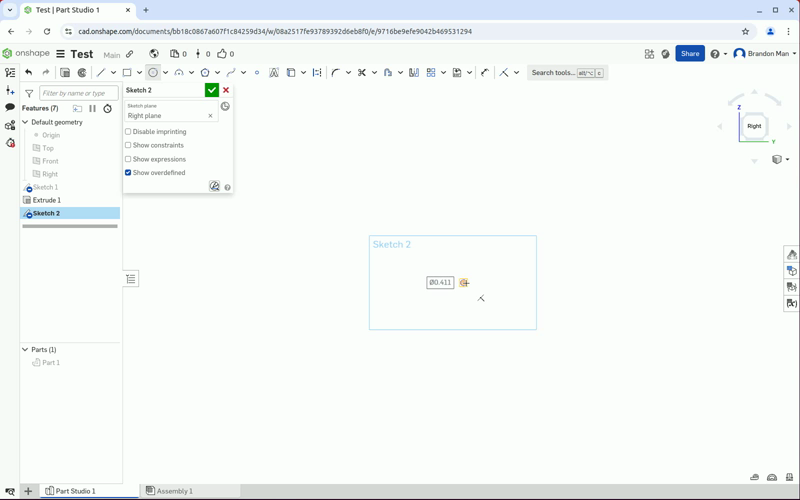
scroll(-6)
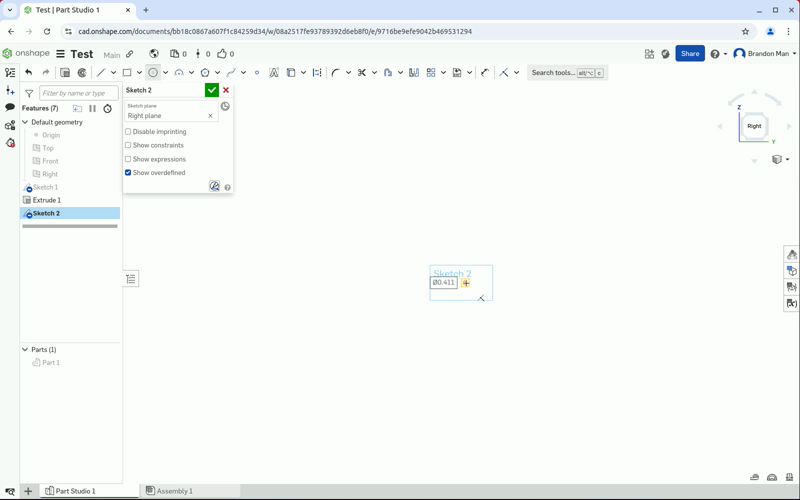
key(esc)
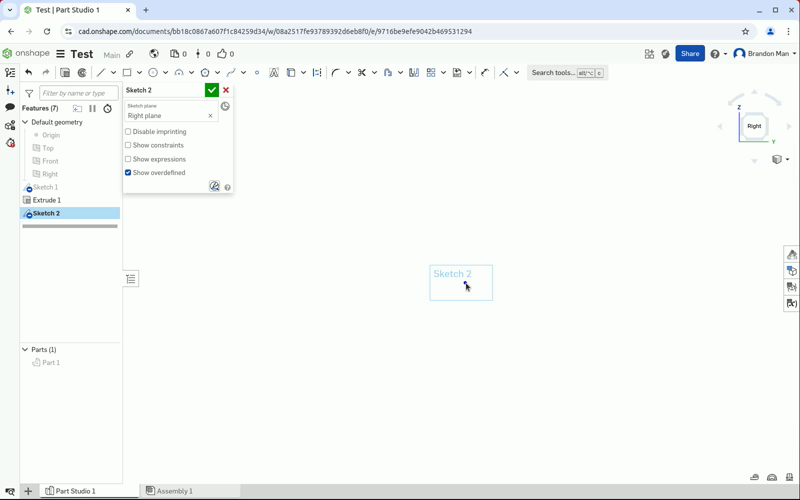
key(c)
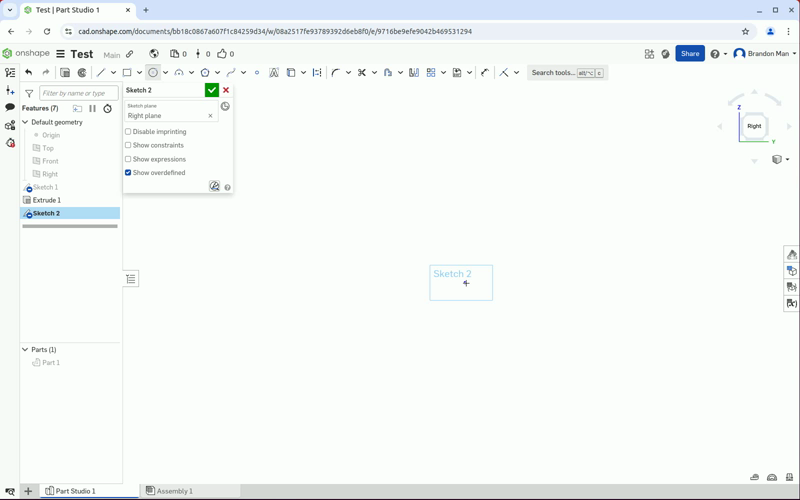
key_down(shift)
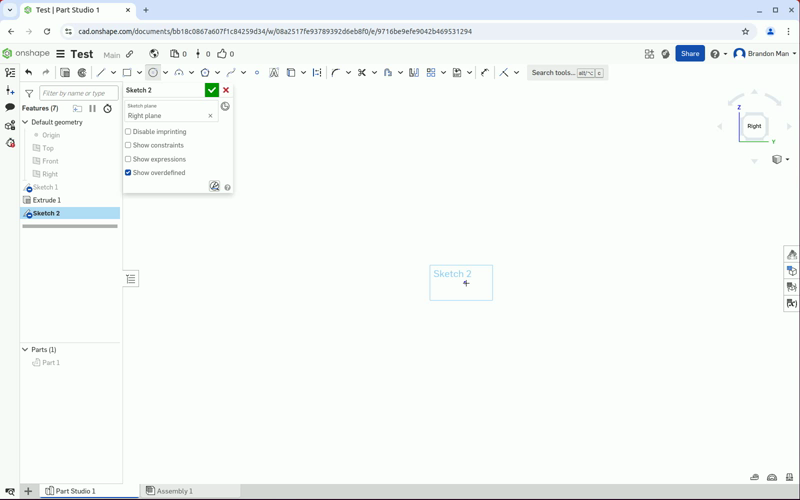
mouse_move(465, 282)
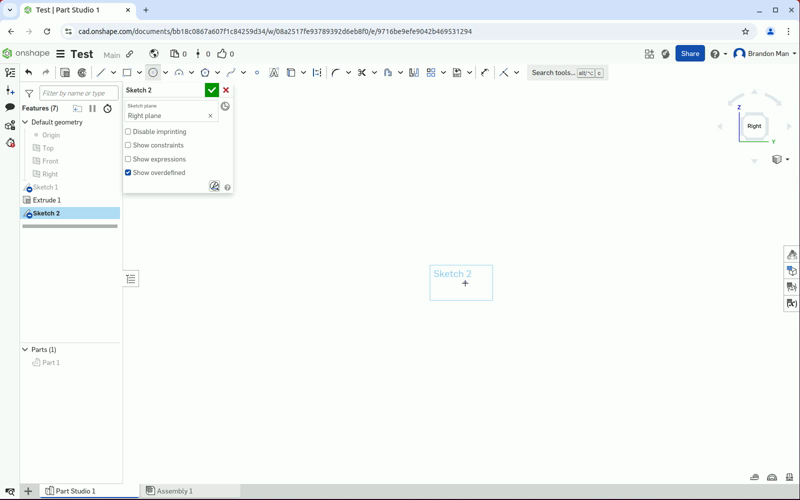
scroll(6)
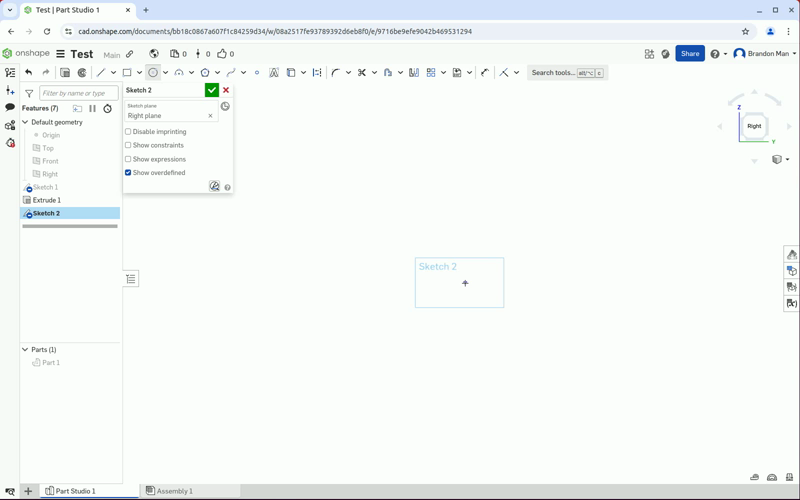
scroll(6)
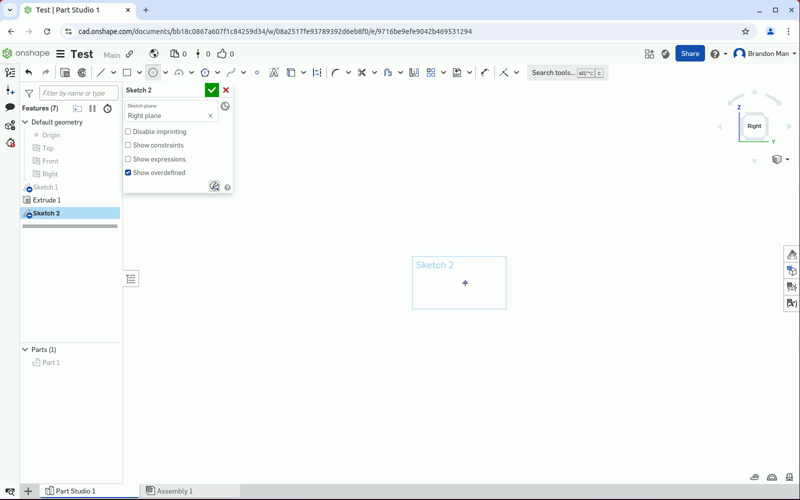
scroll(6)
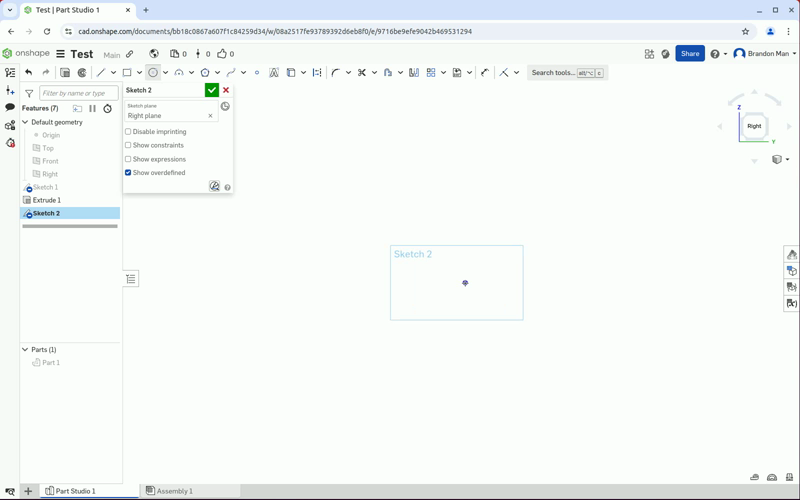
scroll(6)
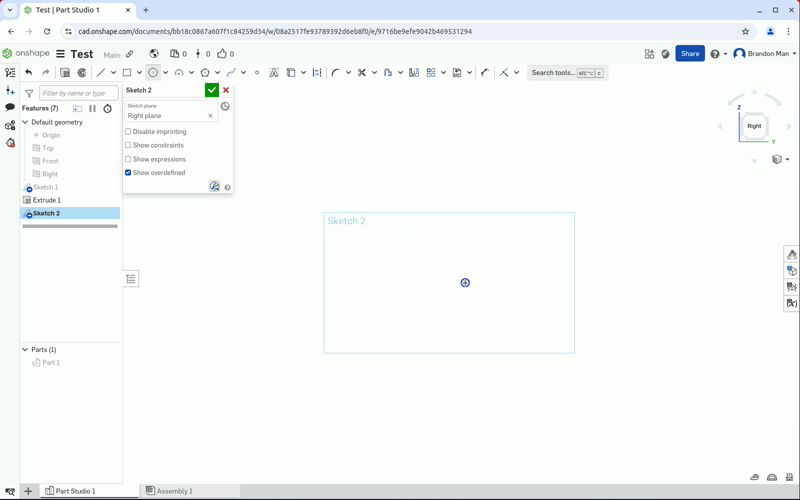
scroll(6)
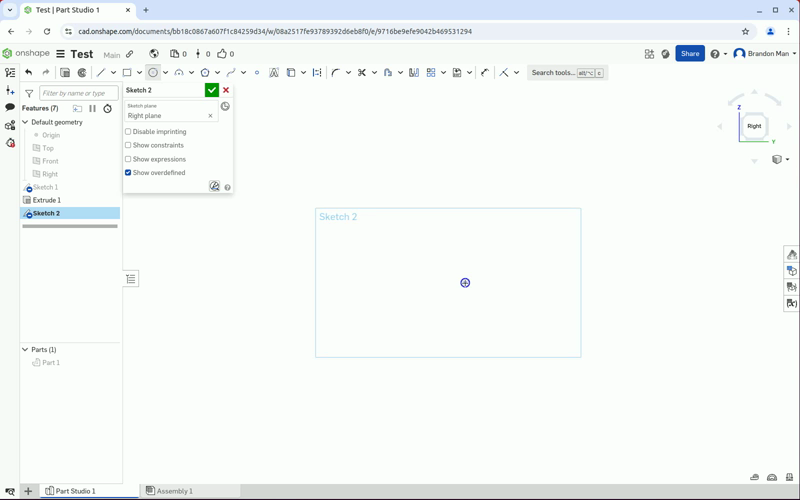
scroll(6)
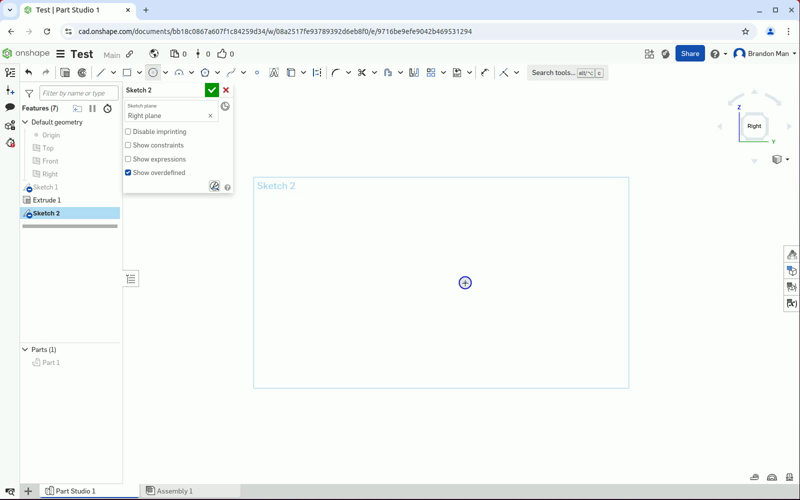
scroll(6)
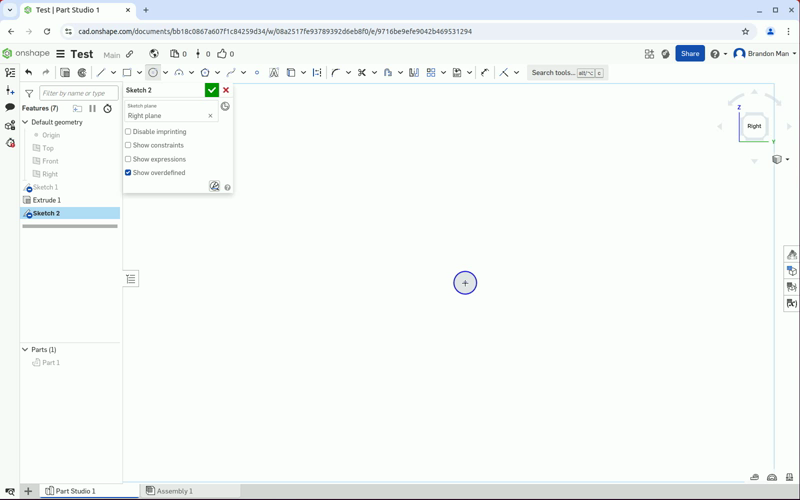
click(465, 282)
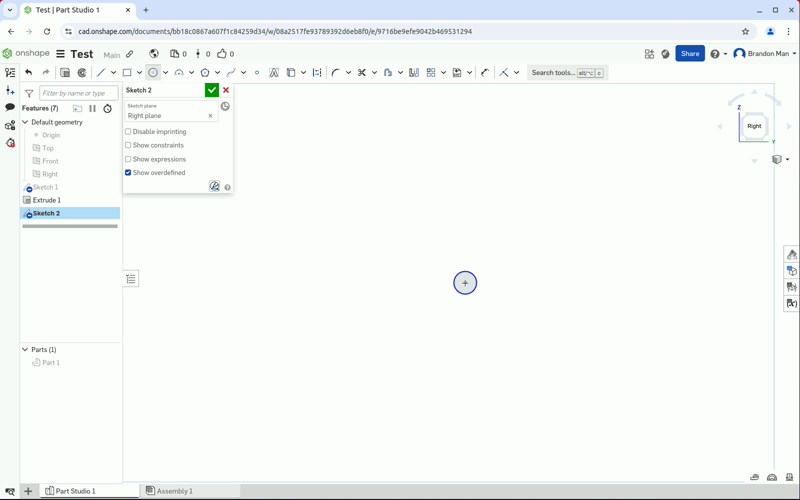
scroll(-6)
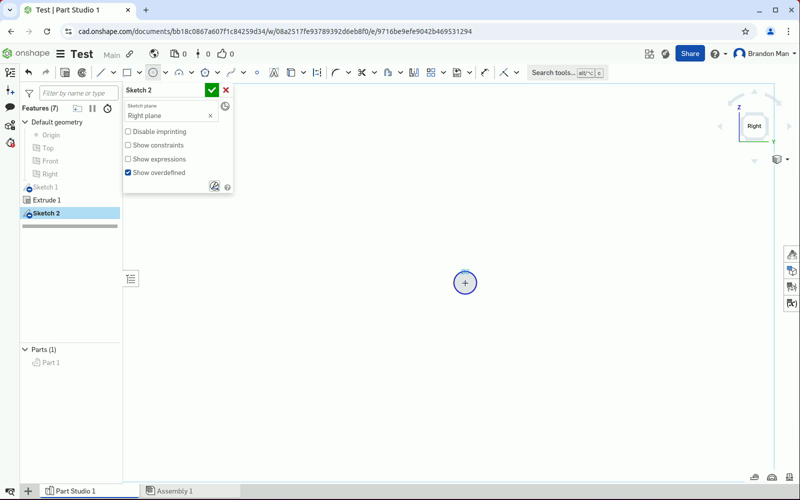
scroll(-6)
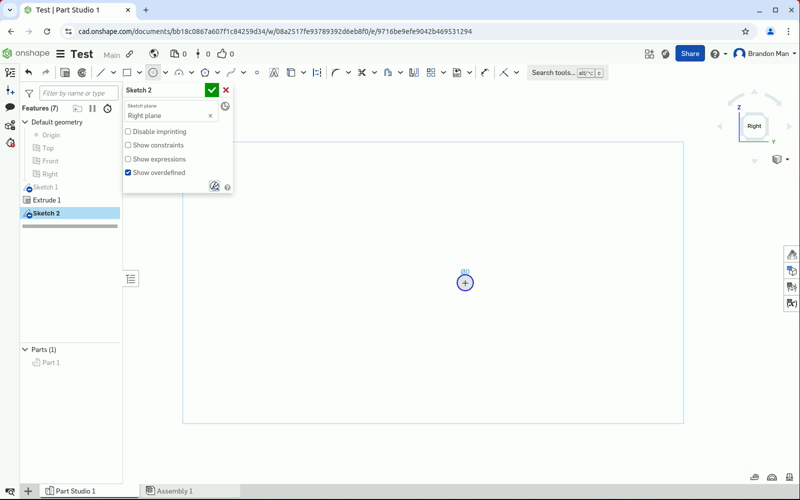
scroll(-6)
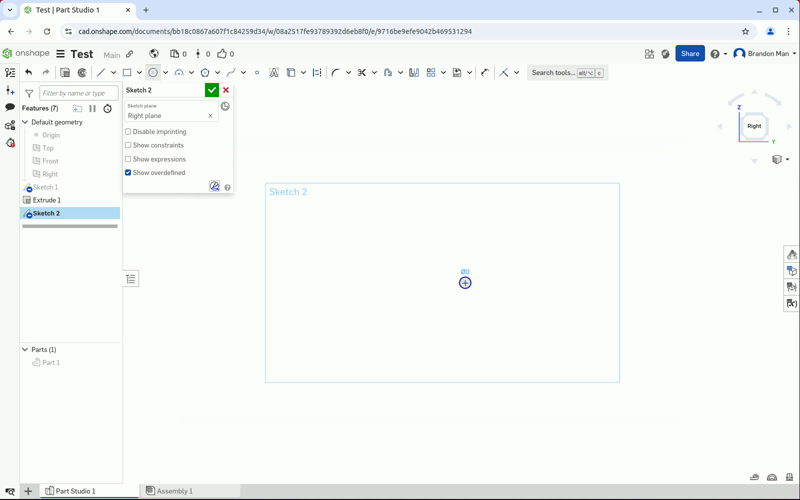
scroll(-6)
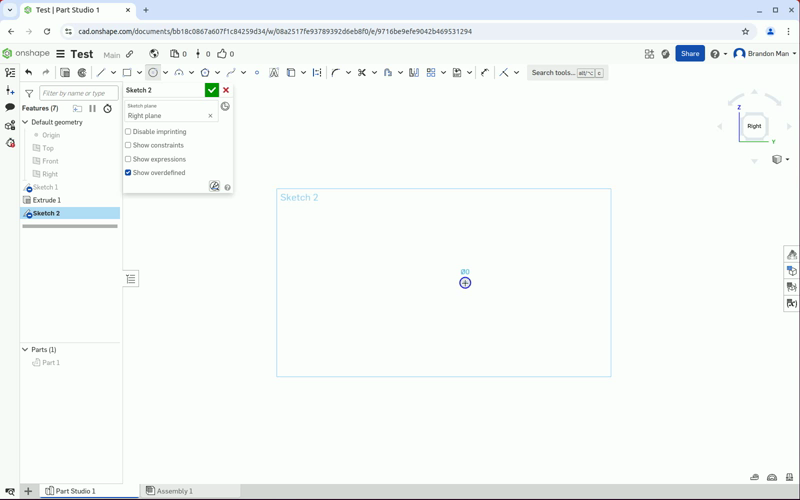
scroll(-6)
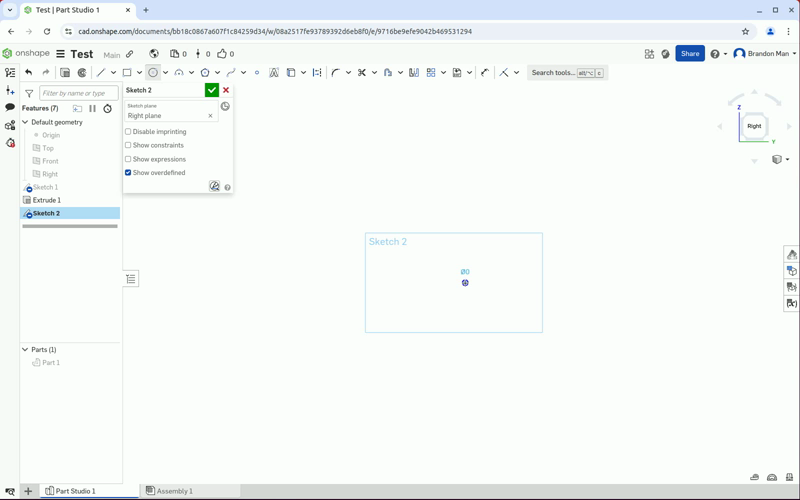
scroll(-6)
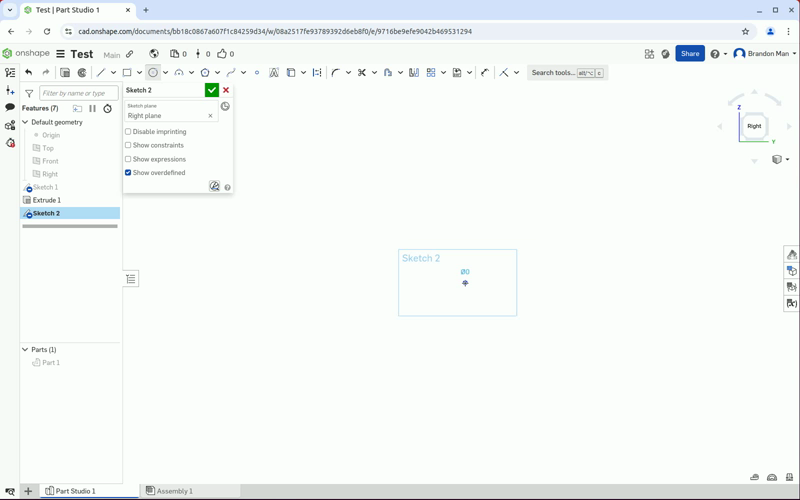
scroll(-6)
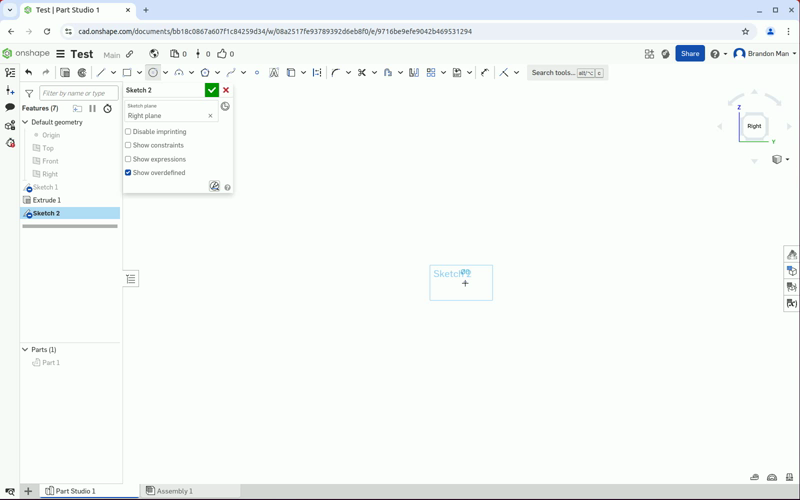
key_up(shift)
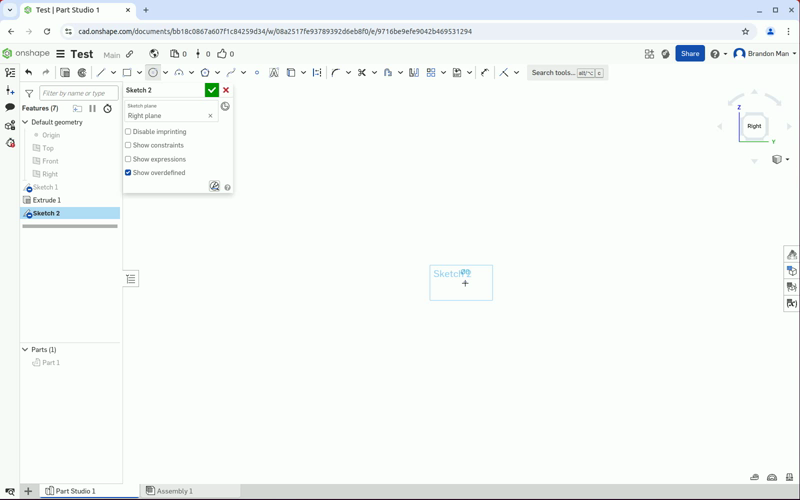
mouse_move(466, 282)
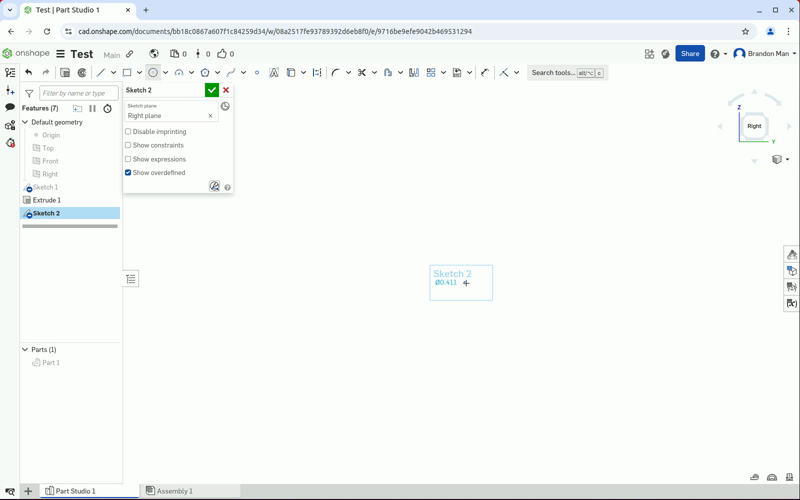
scroll(6)
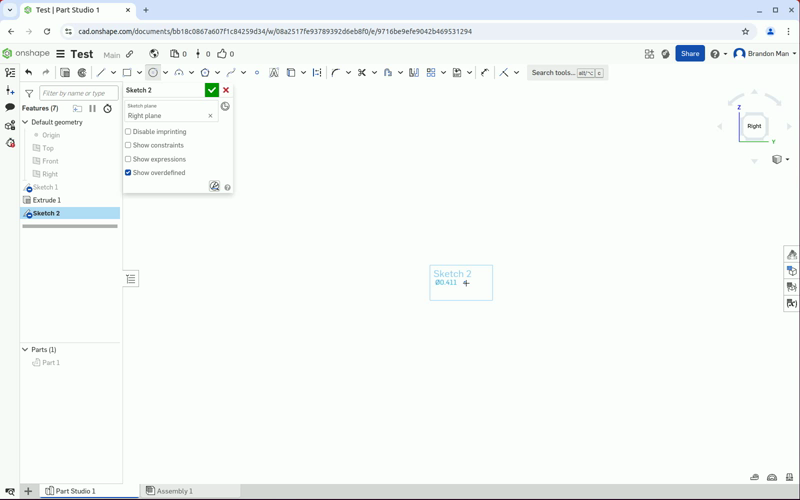
scroll(6)
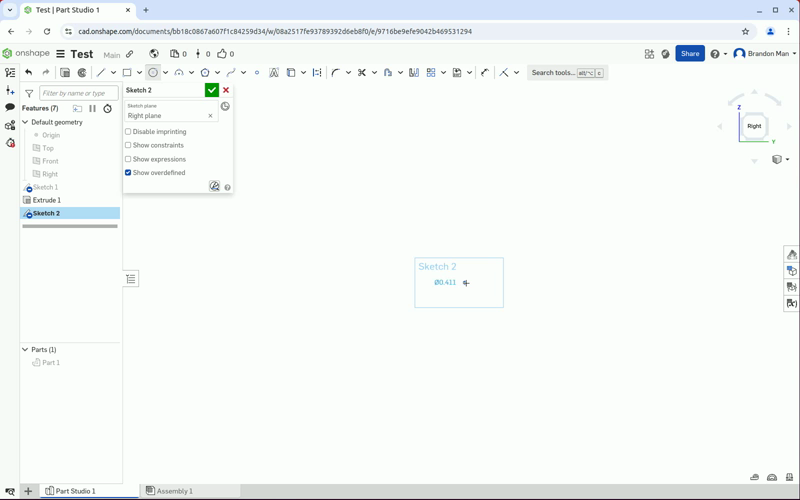
scroll(6)
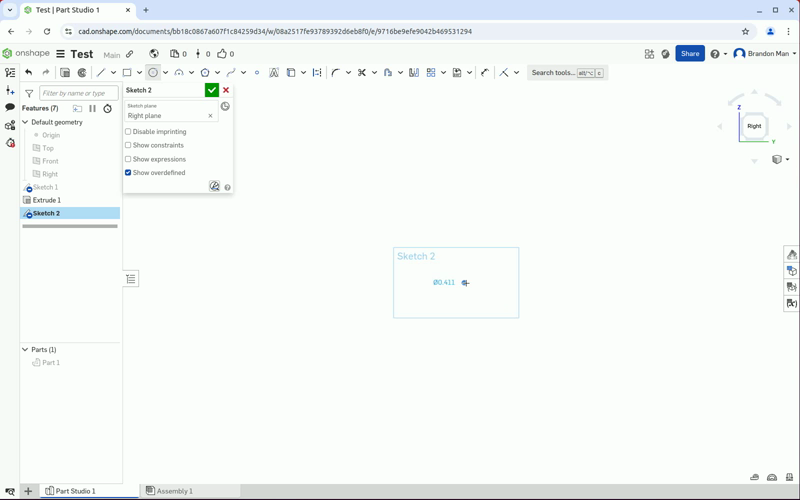
scroll(6)
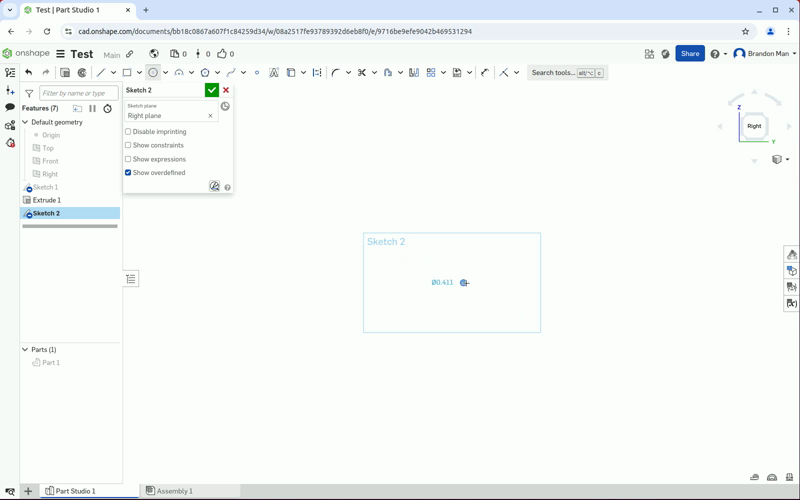
scroll(6)
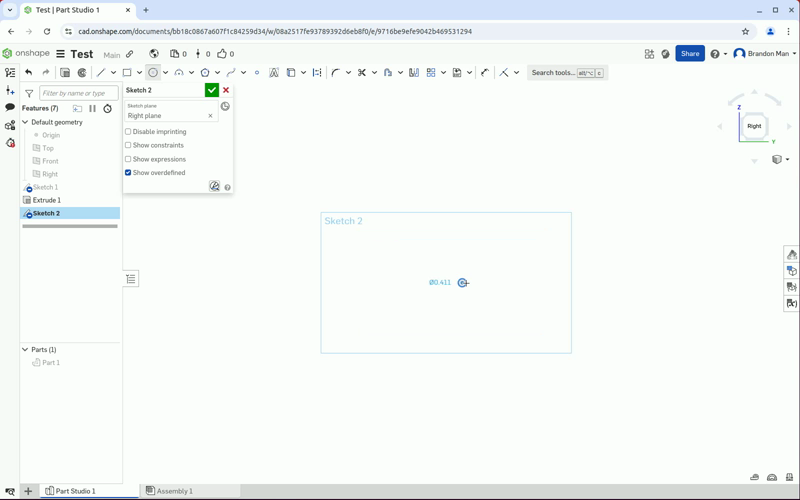
scroll(6)
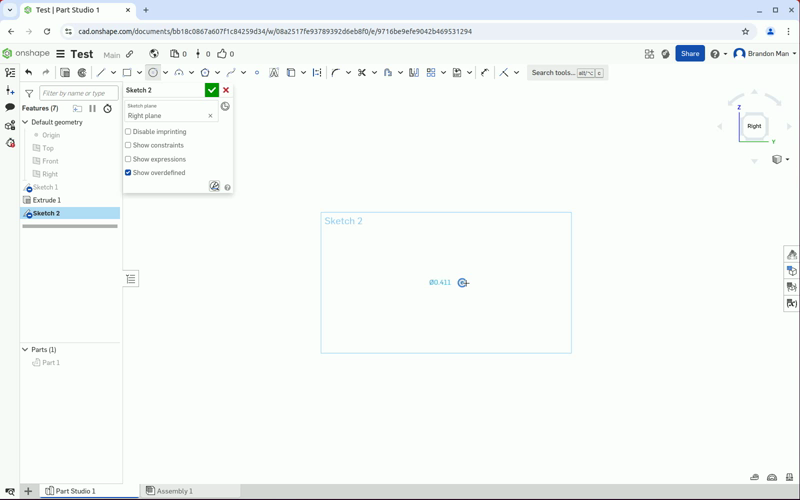
scroll(6)
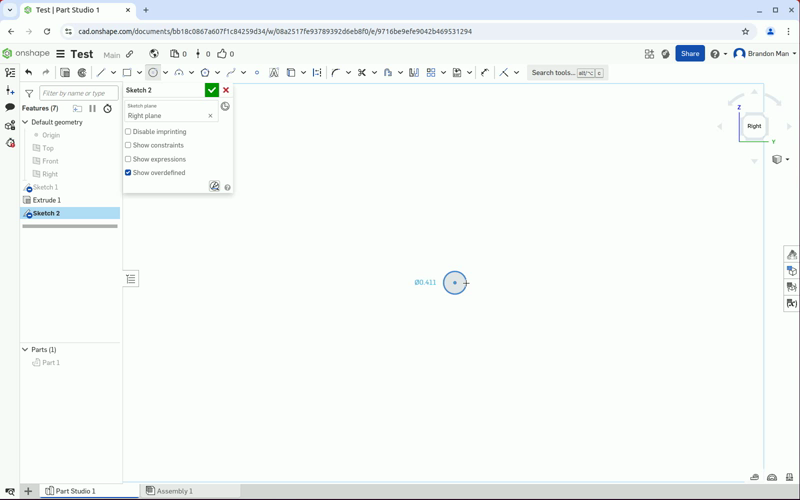
click(466, 282)
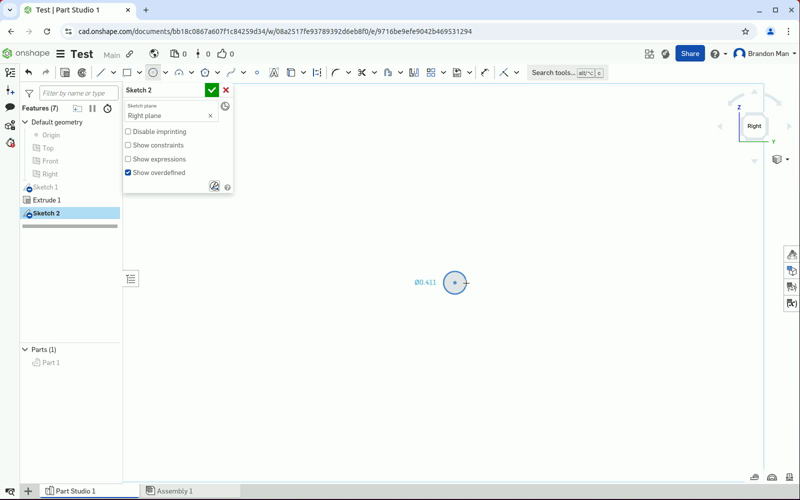
scroll(-6)
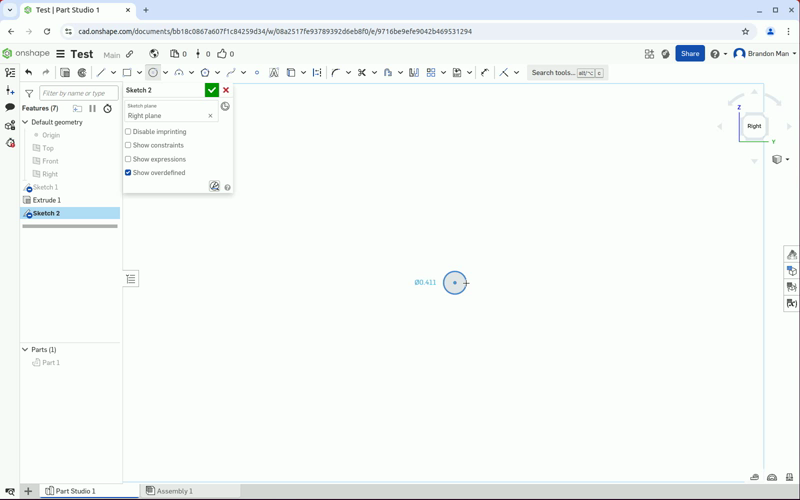
scroll(-6)
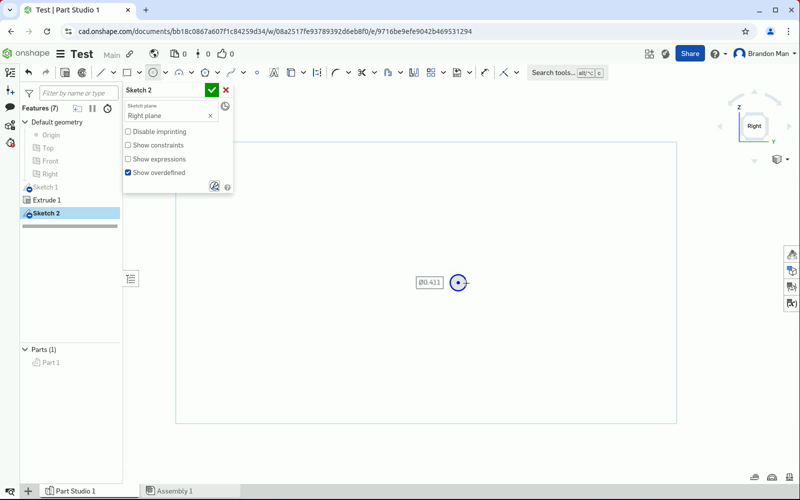
scroll(-6)
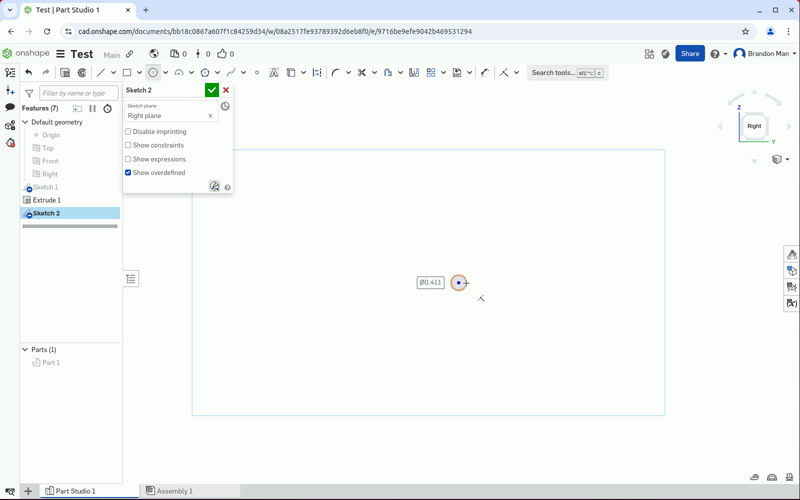
scroll(-6)
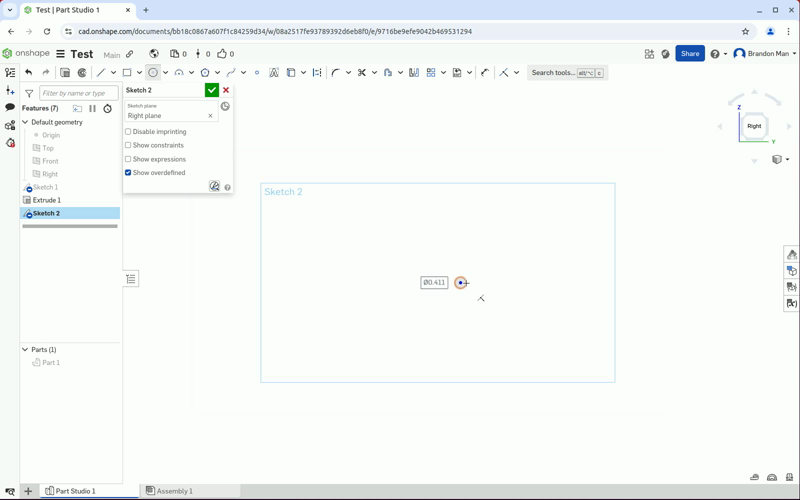
scroll(-6)
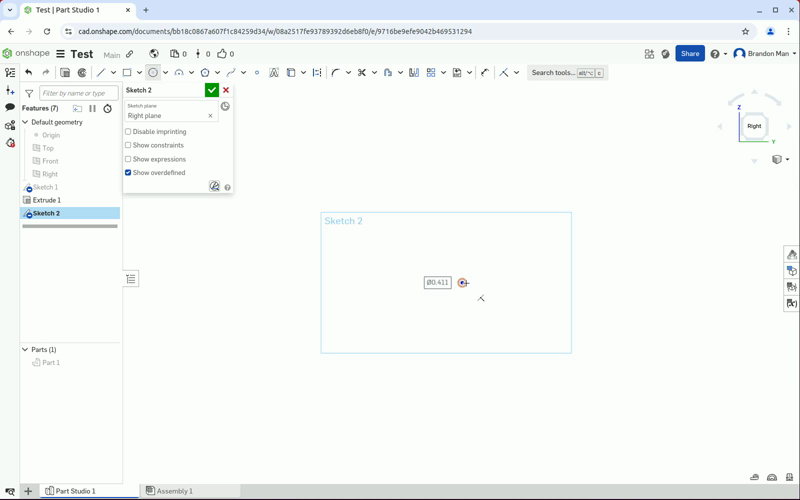
scroll(-6)
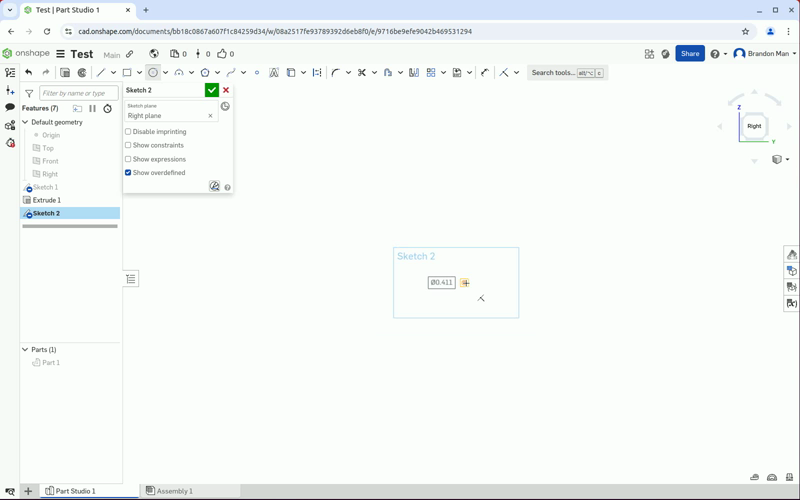
scroll(-6)
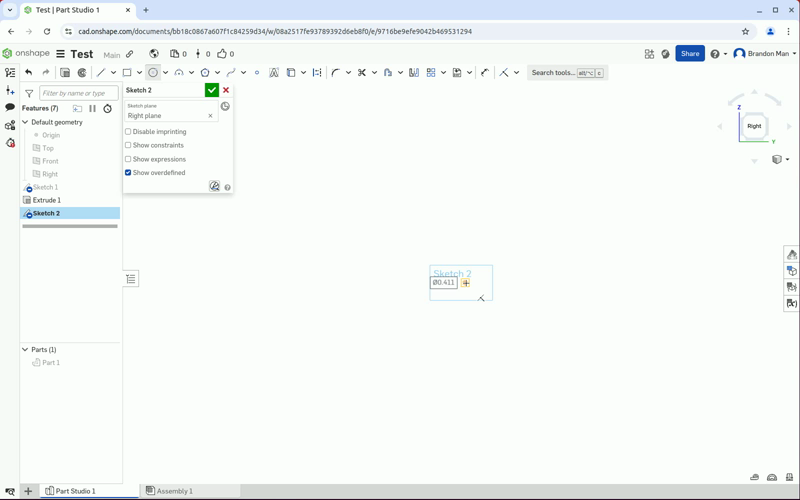
key(esc)
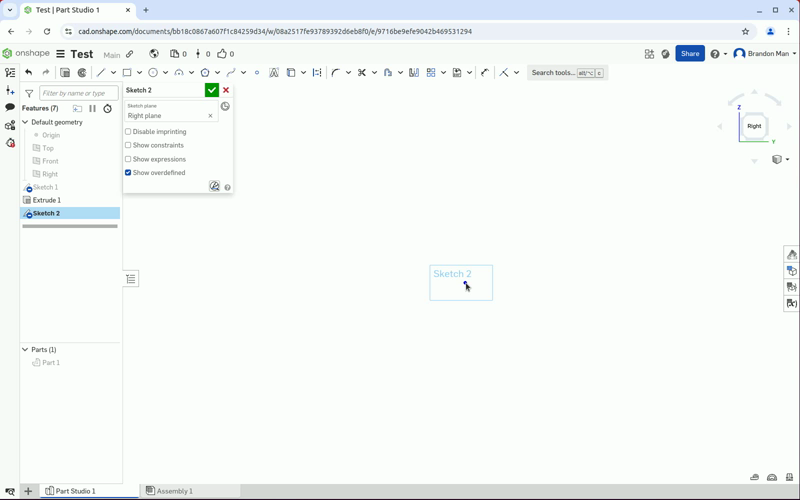
mouse_move(466, 282)
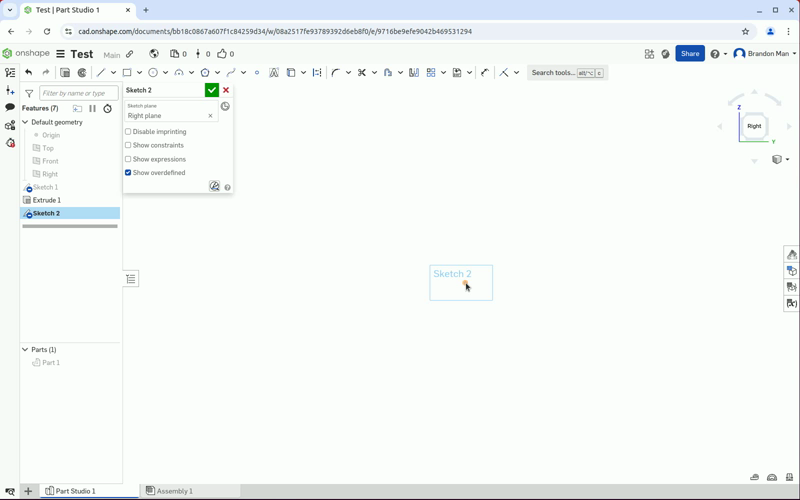
scroll(6)
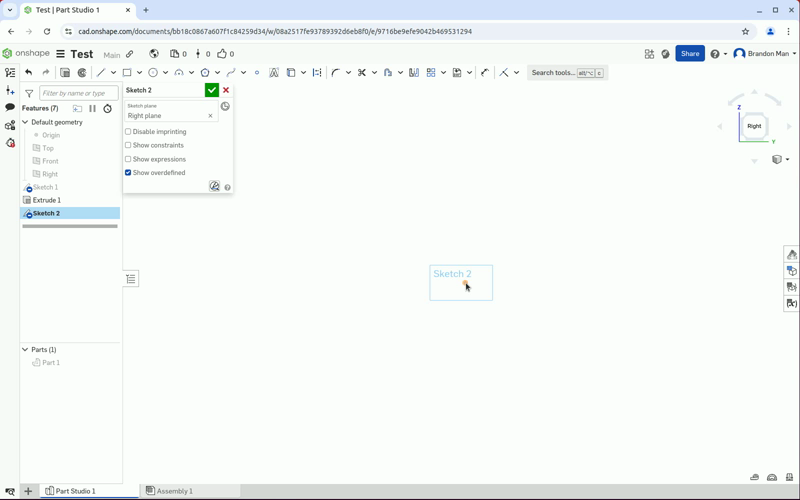
scroll(6)
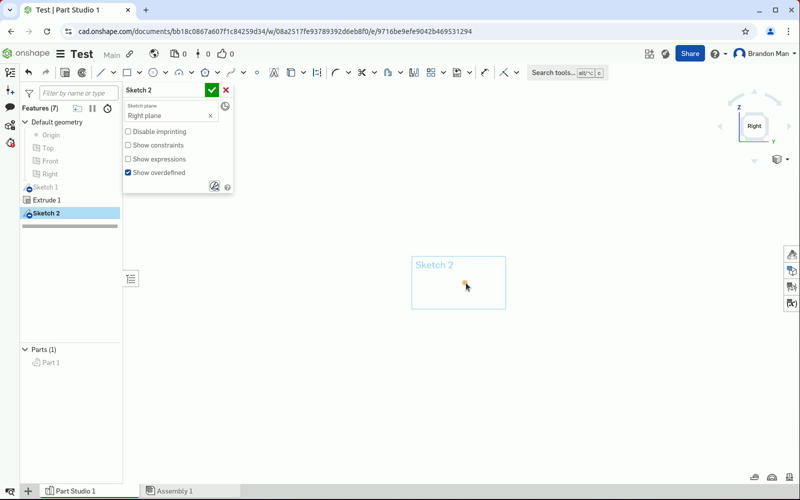
scroll(6)
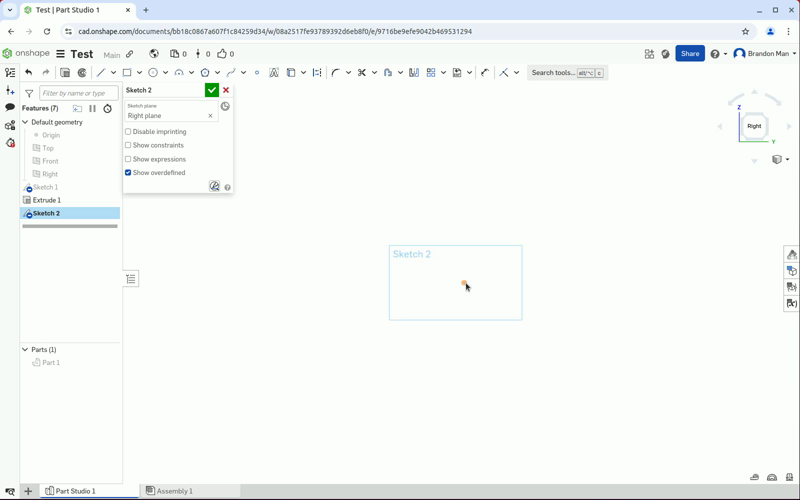
scroll(6)
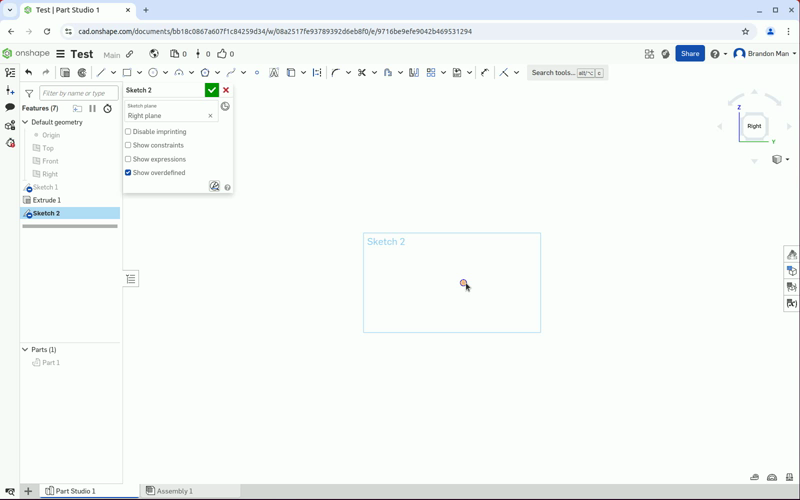
scroll(6)
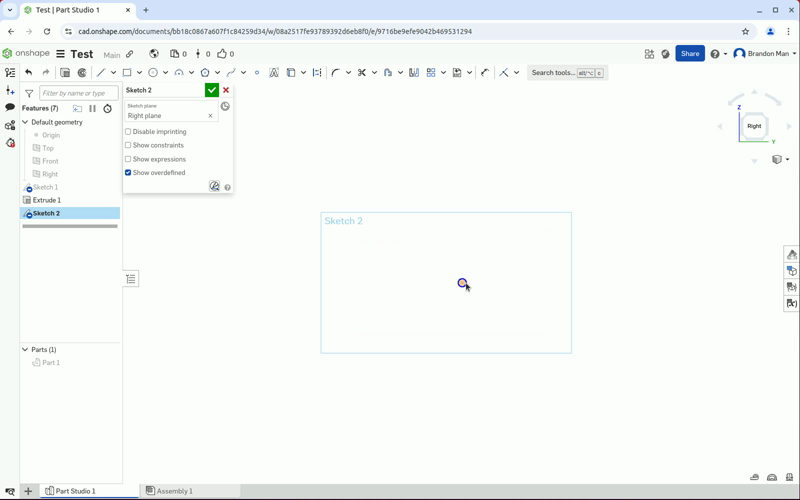
scroll(6)
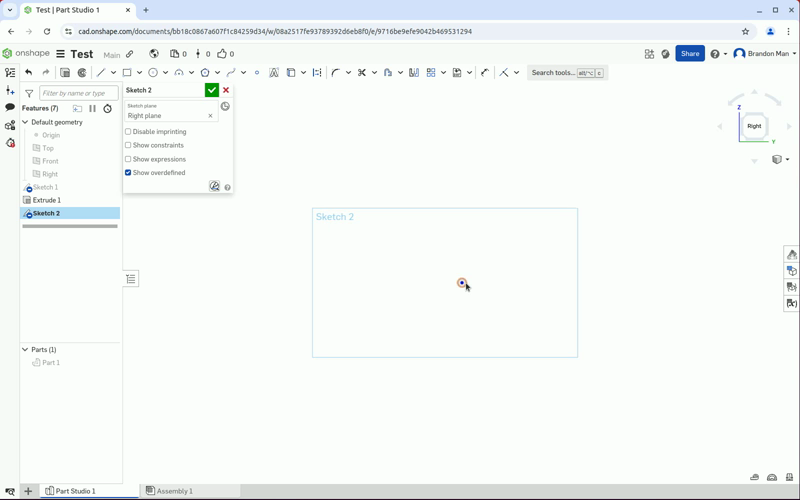
scroll(6)
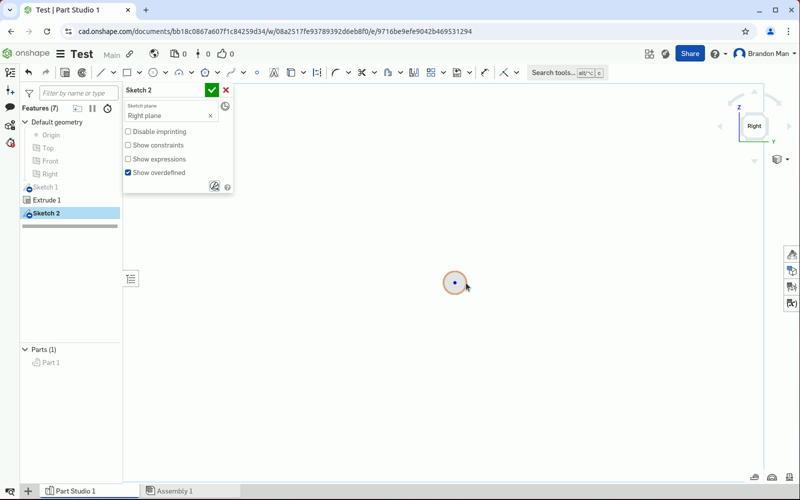
click(466, 282)
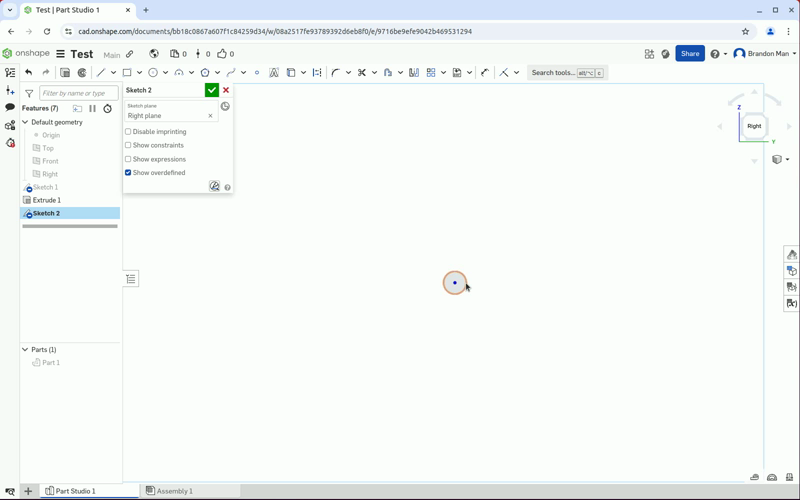
scroll(-6)
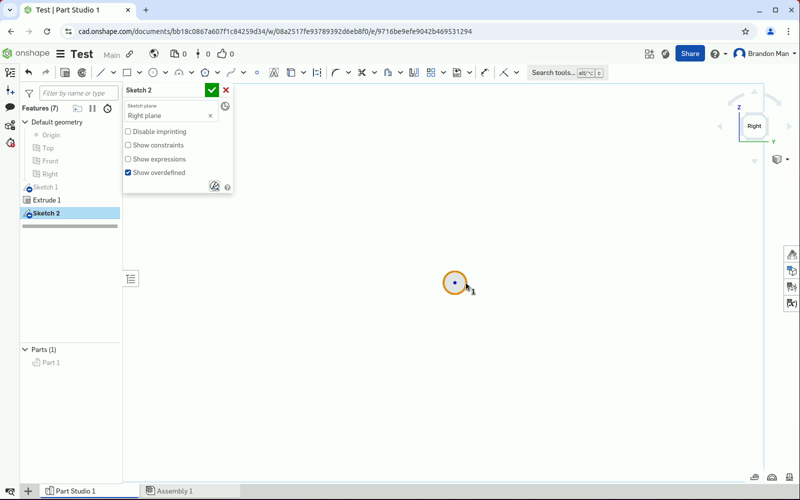
scroll(-6)
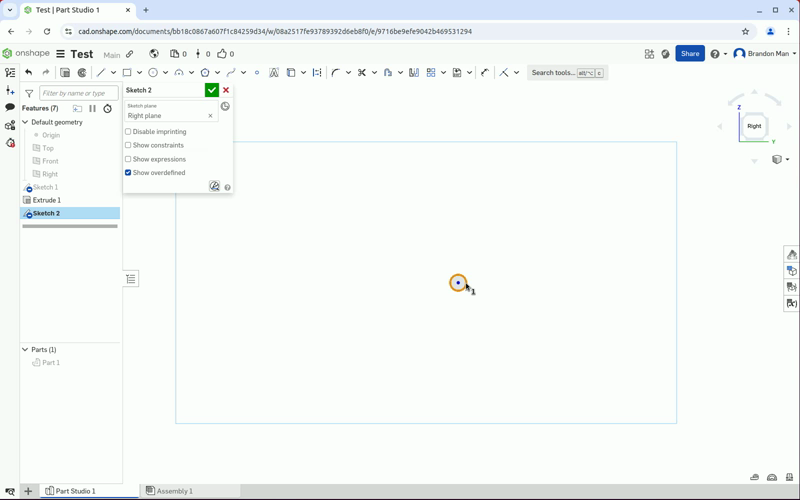
scroll(-6)
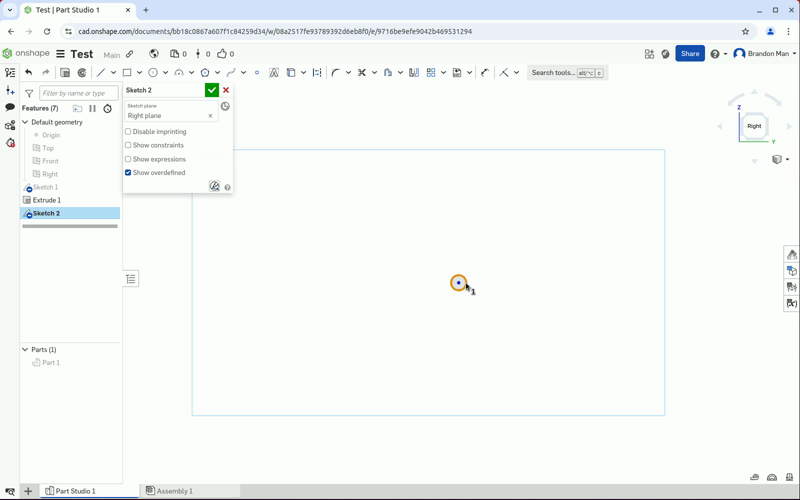
scroll(-6)
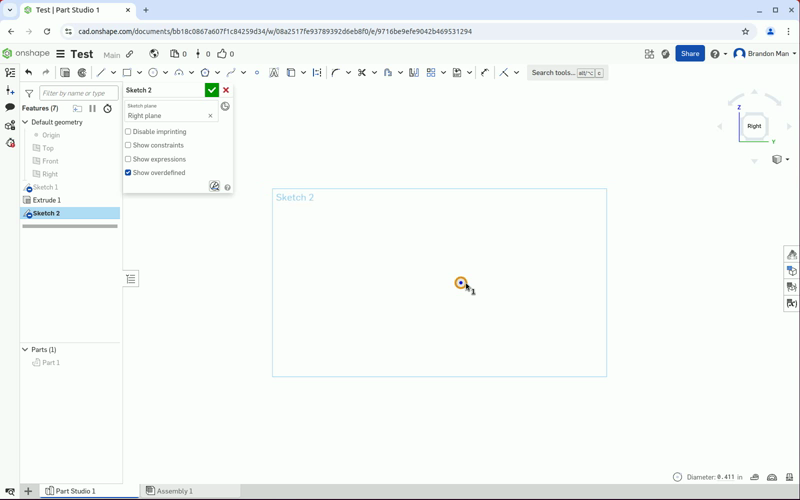
scroll(-6)
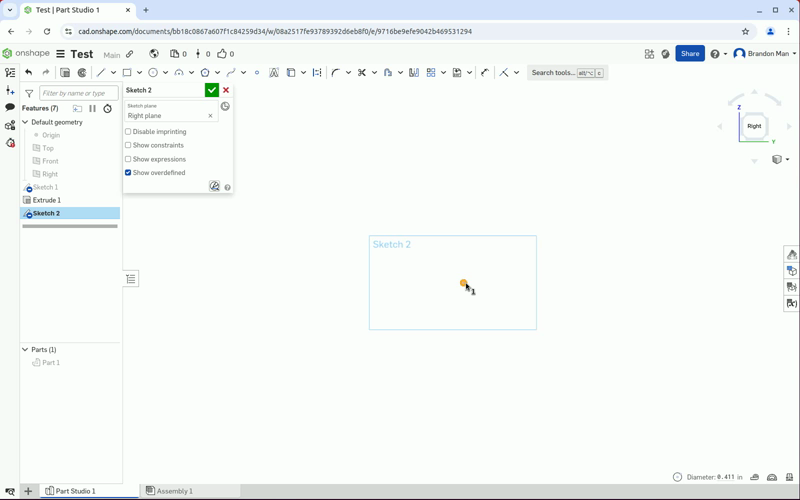
scroll(-6)
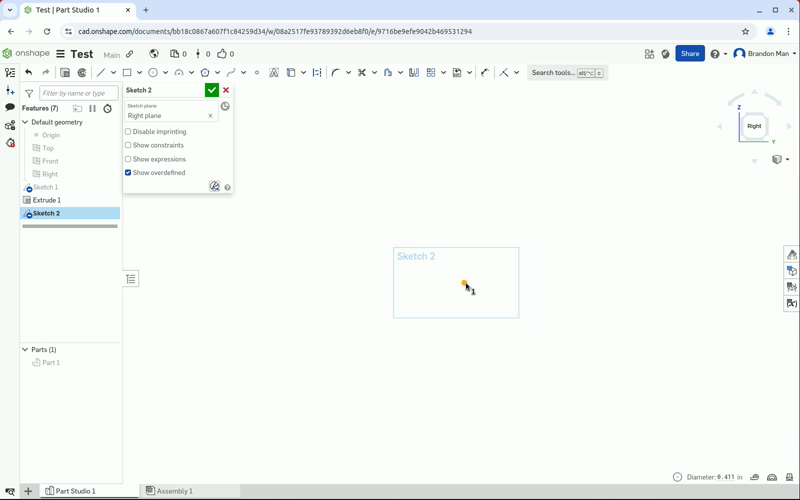
scroll(-6)
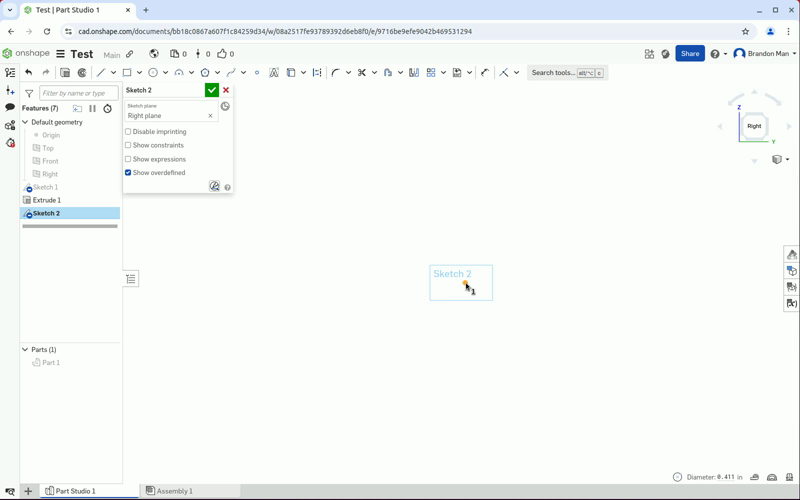
mouse_move(73, 352)
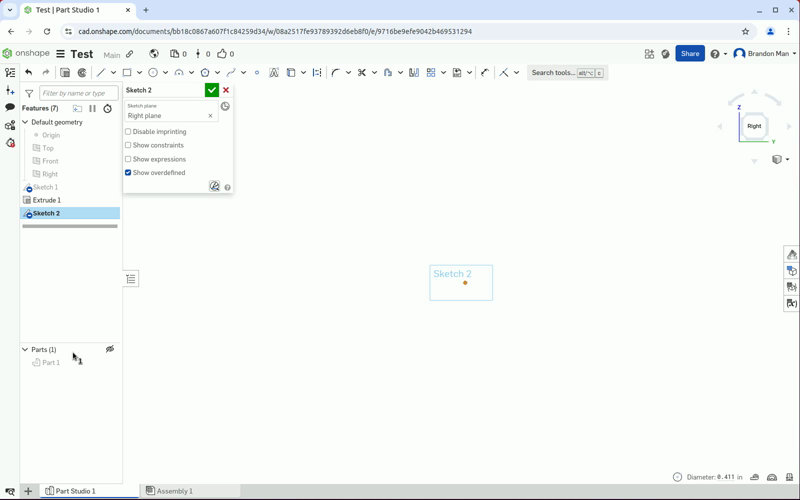
key(shift+y)
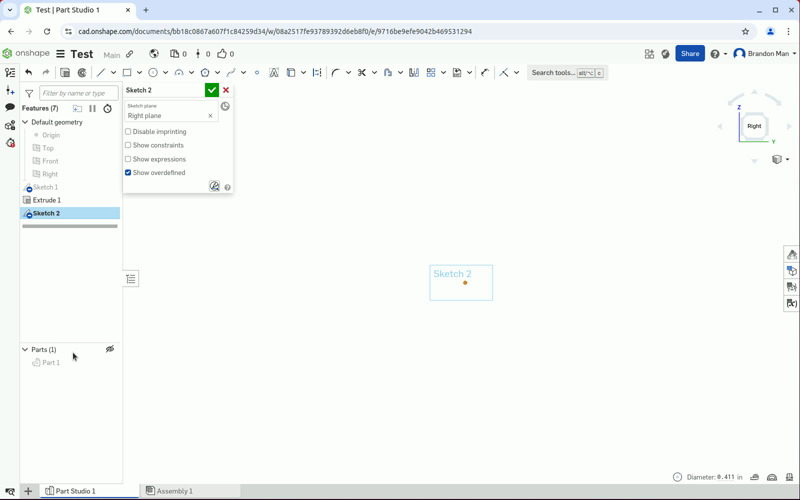
key(shift+e)
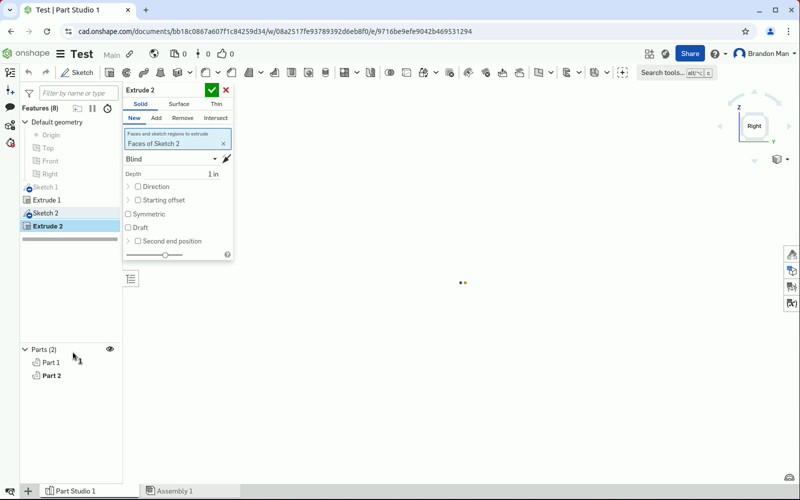
mouse_move(143, 106)
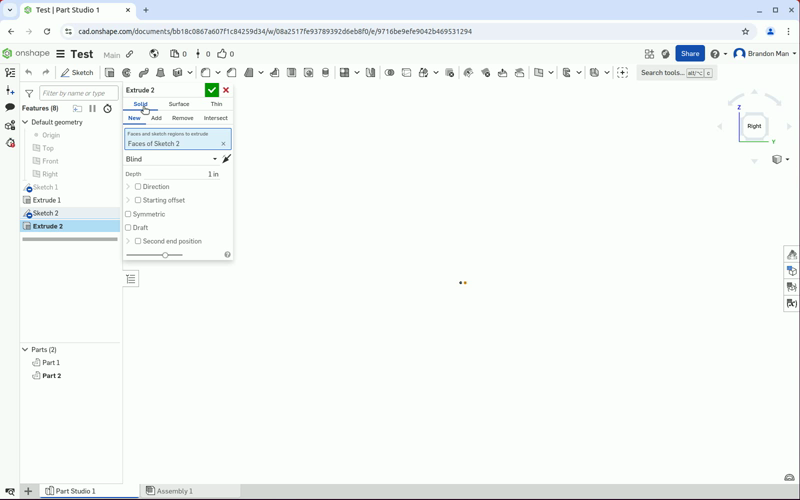
click(143, 106)
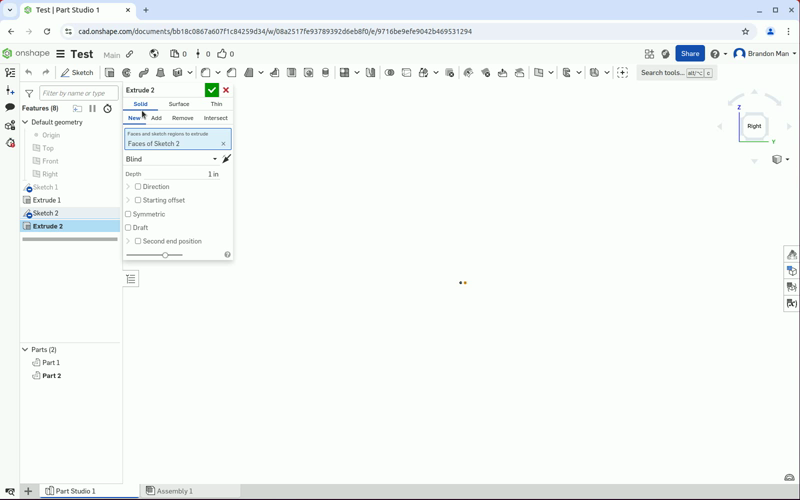
mouse_move(137, 120)
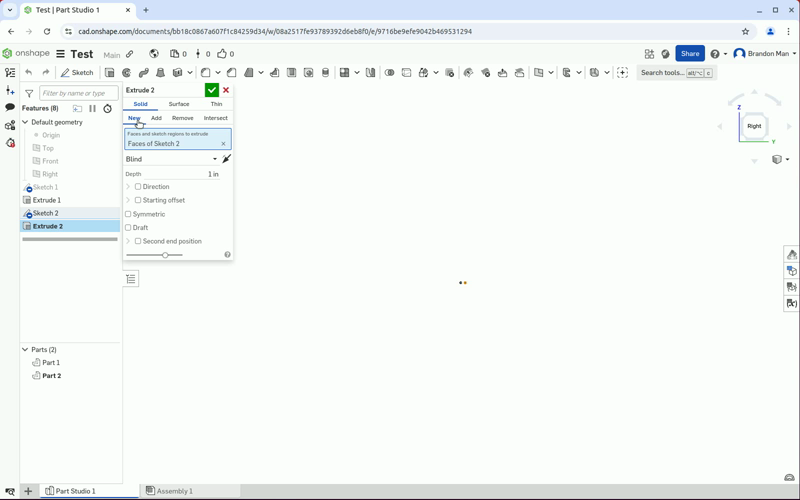
click(137, 120)
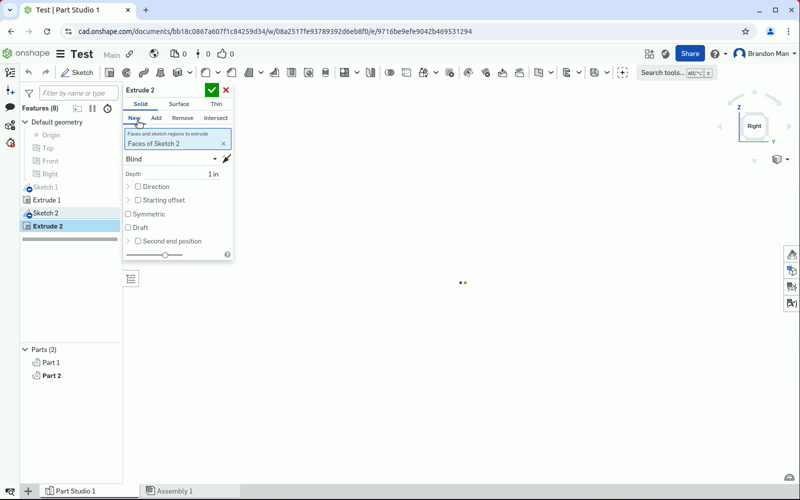
key(tab, 4)
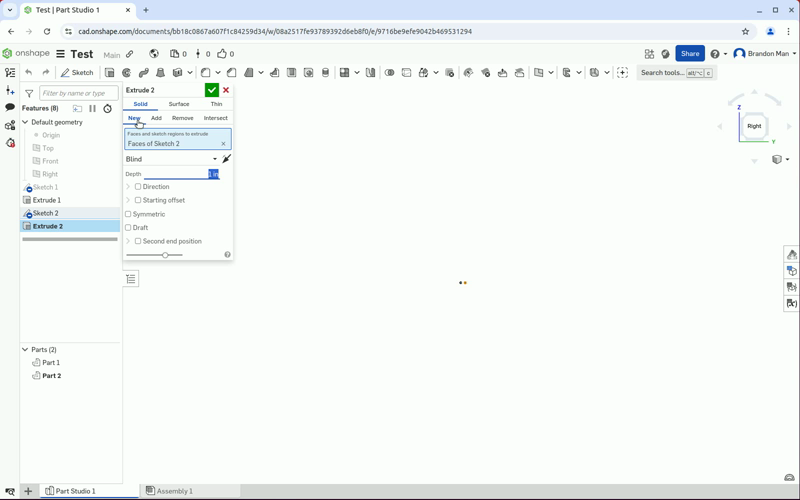
text(23.108)
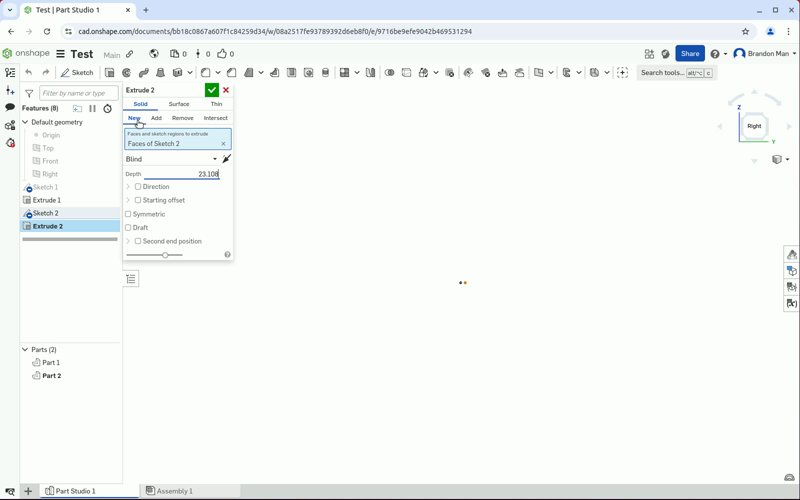
key(enter)
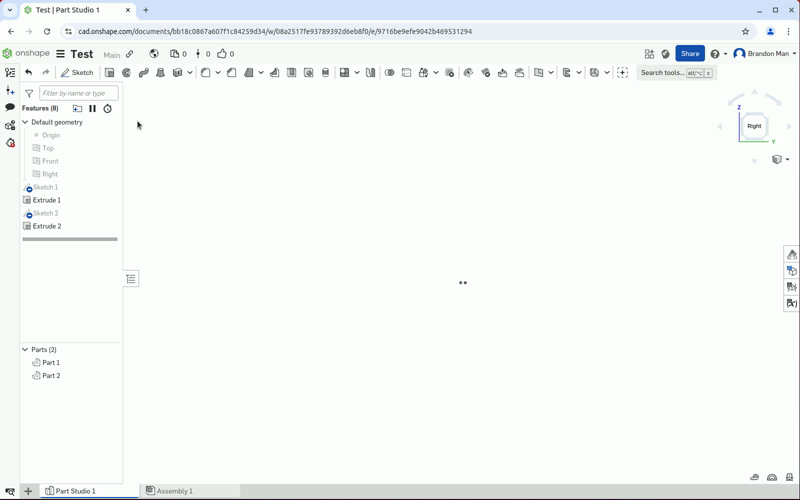
key(shift+h)
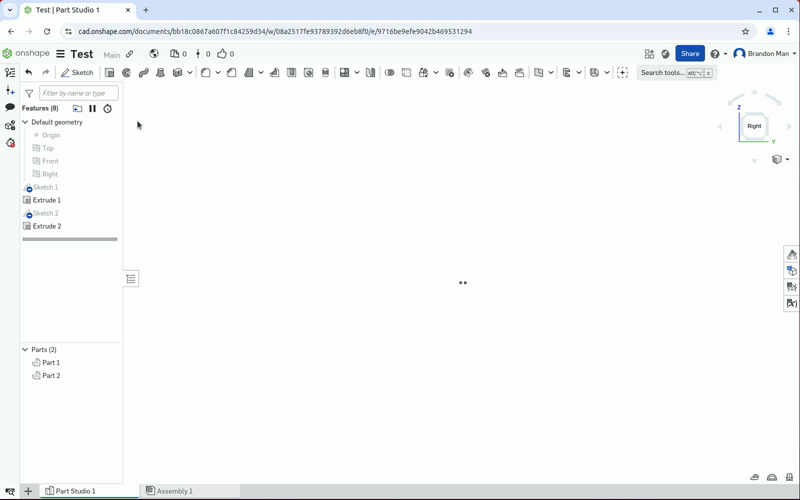
key(shift+h)
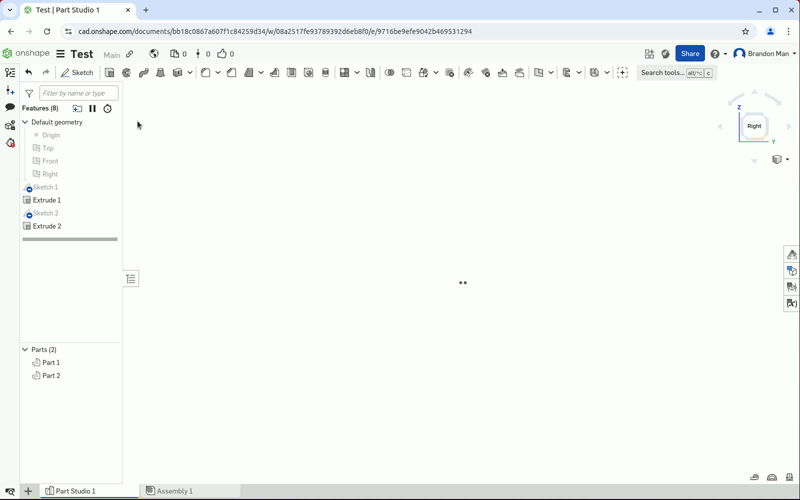
mouse_move(73, 189)
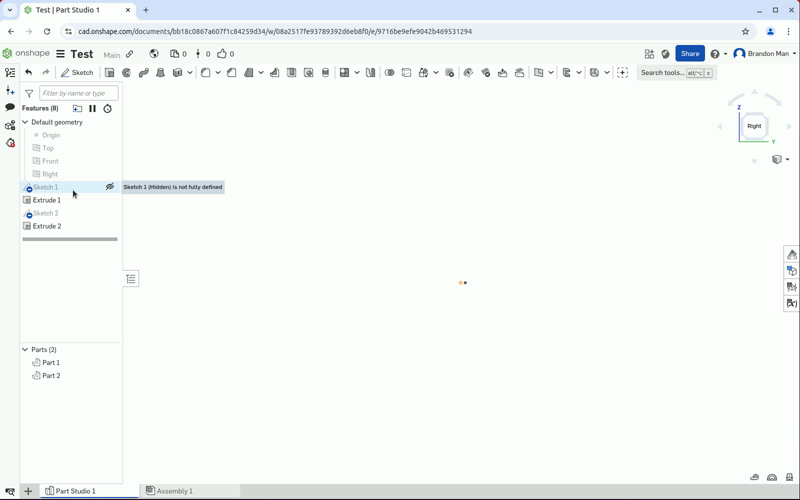
click(73, 189)
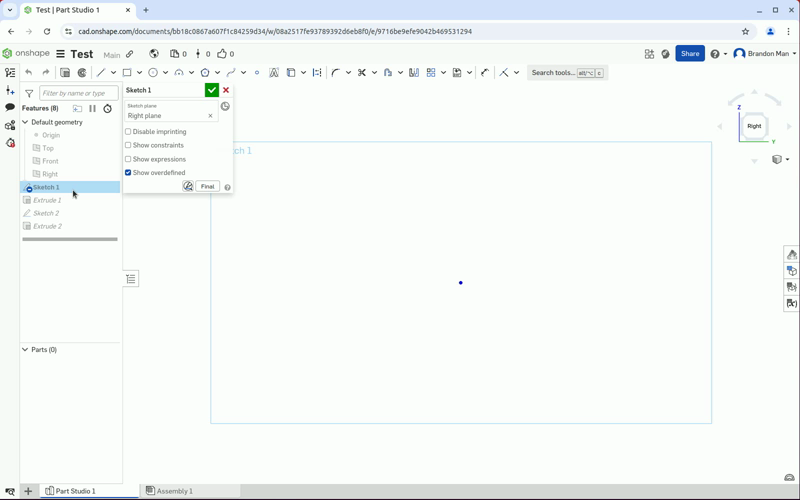
mouse_move(229, 92)
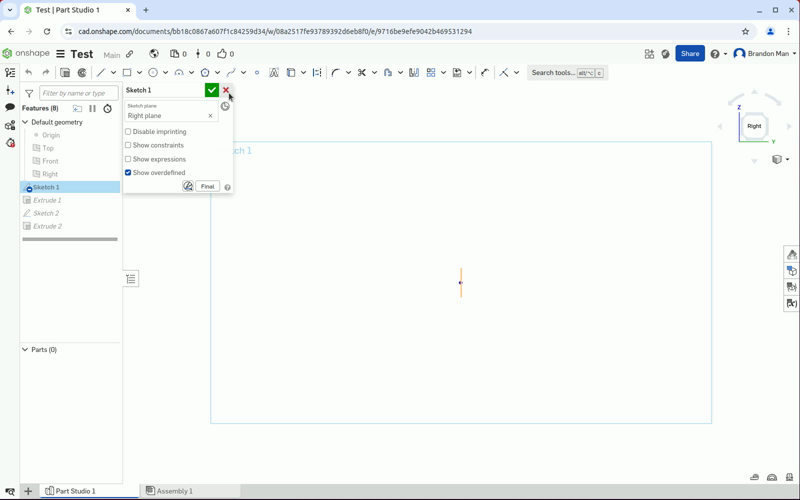
click(229, 92)
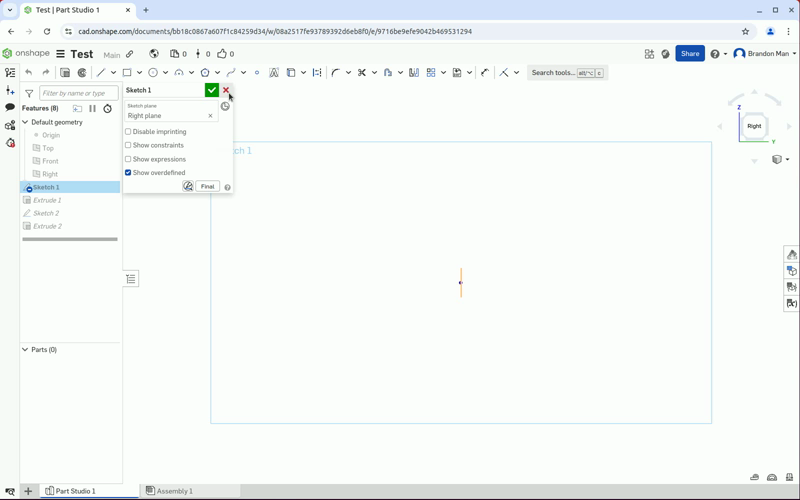
key(shift+s)
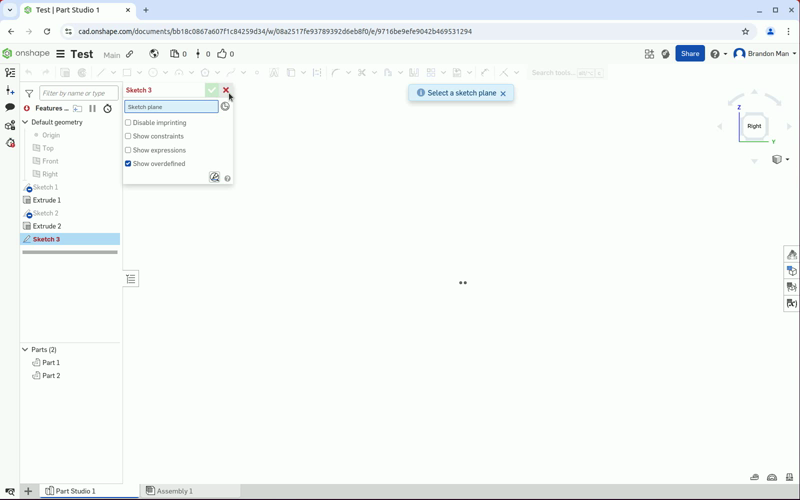
mouse_move(73, 176)
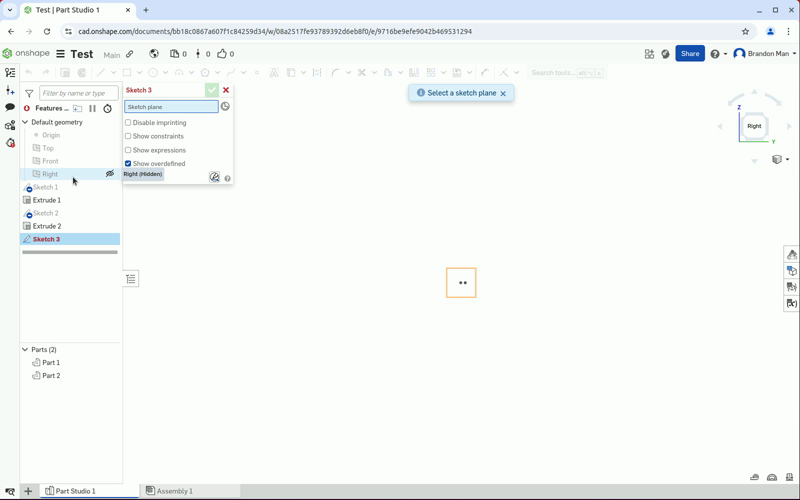
click(73, 176)
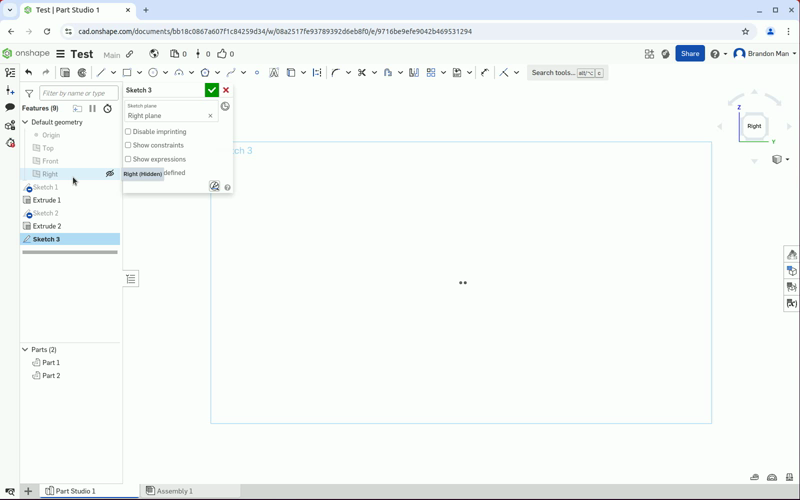
mouse_move(73, 352)
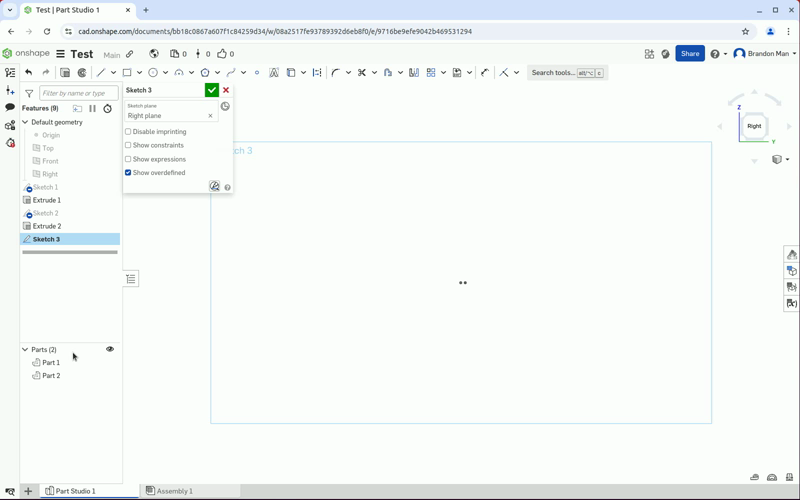
key(y)
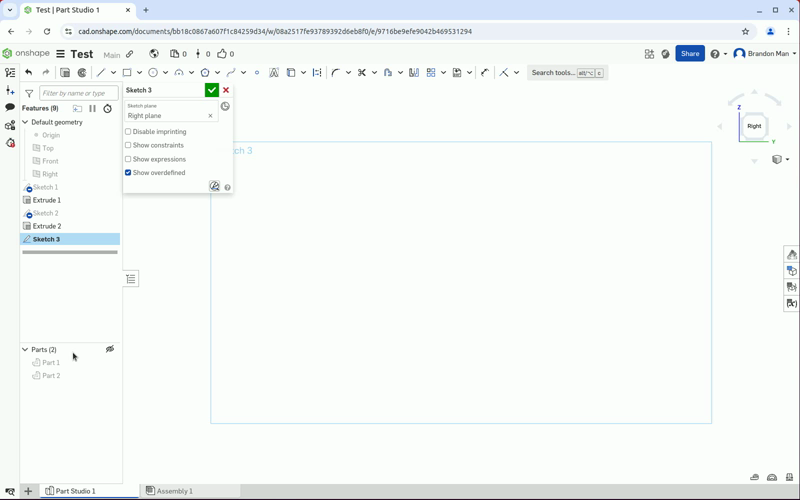
key(c)
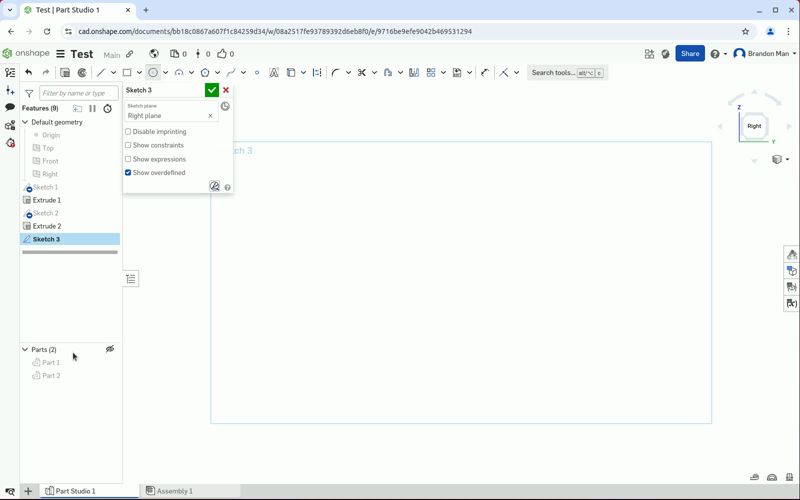
key_down(shift)
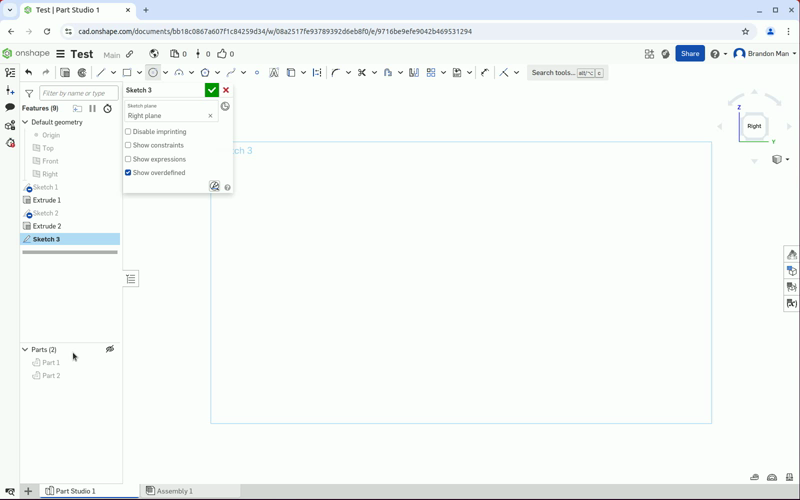
mouse_move(463, 286)
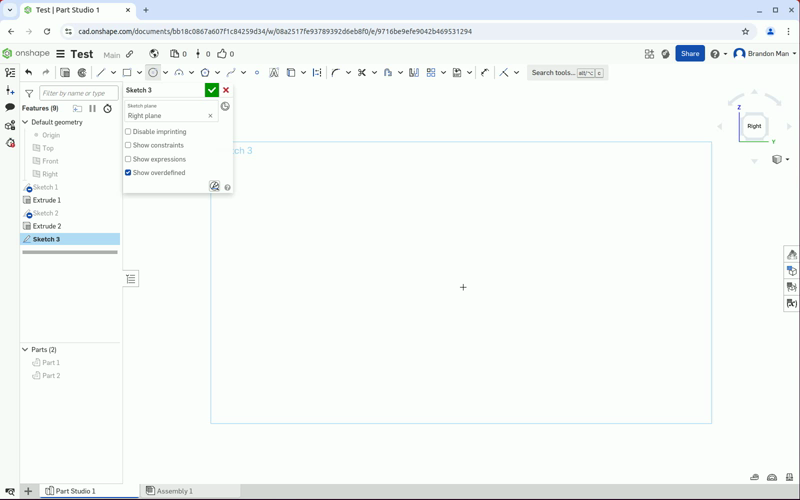
click(463, 286)
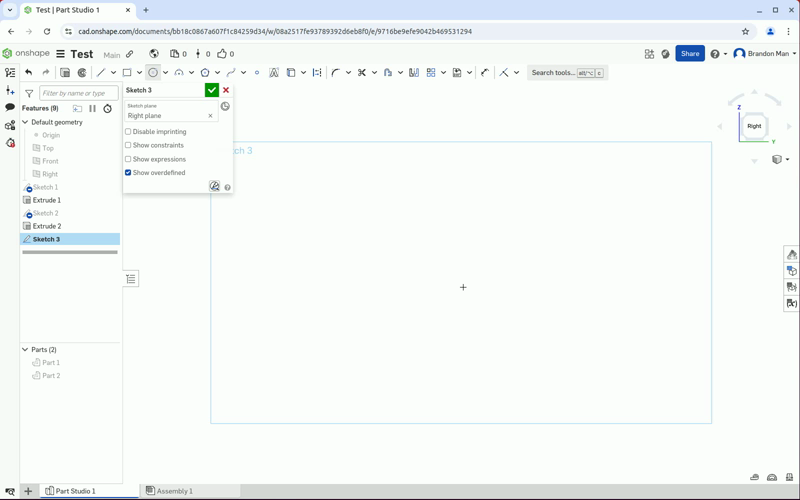
key_up(shift)
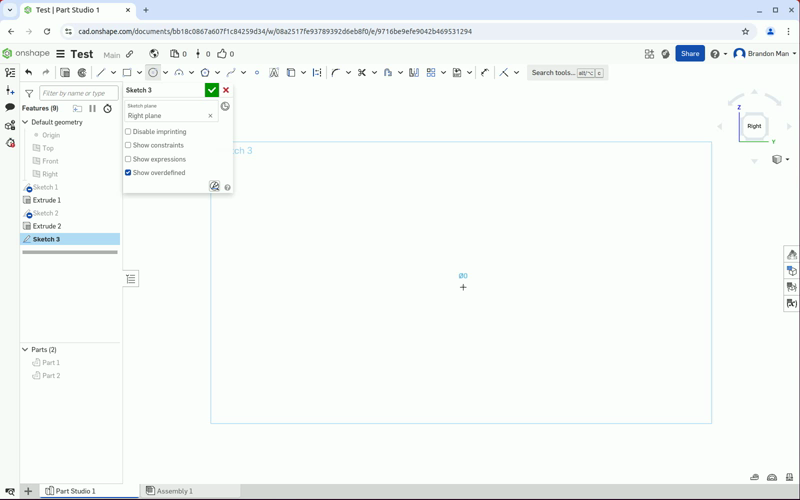
mouse_move(464, 286)
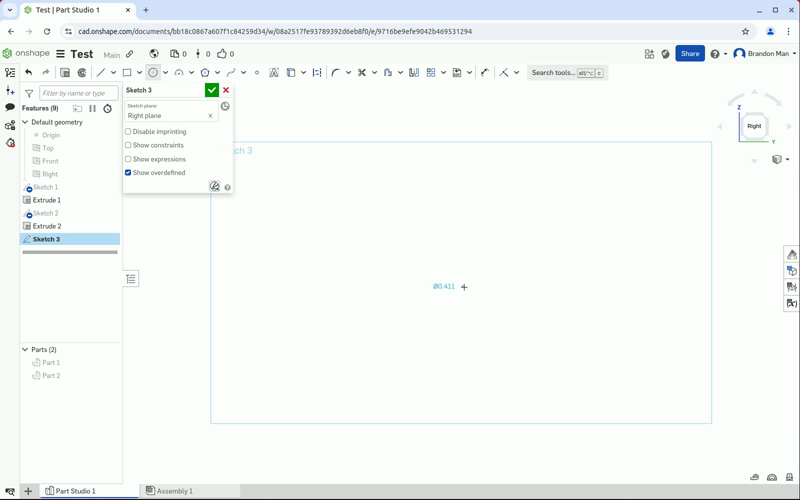
scroll(6)
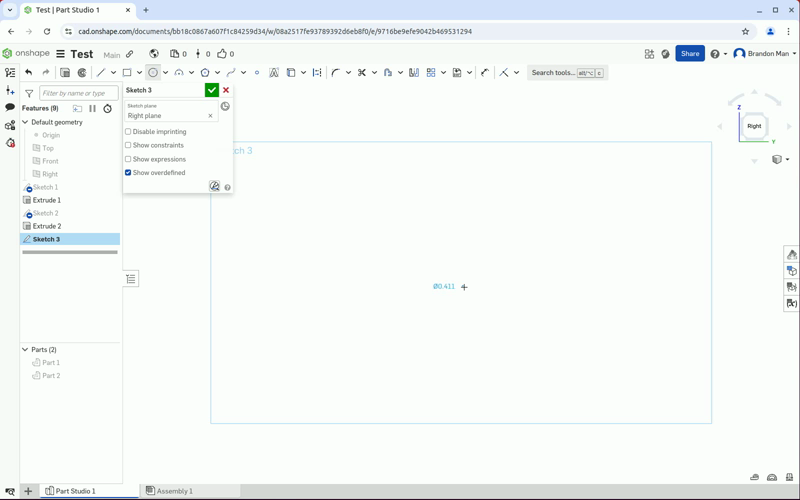
scroll(6)
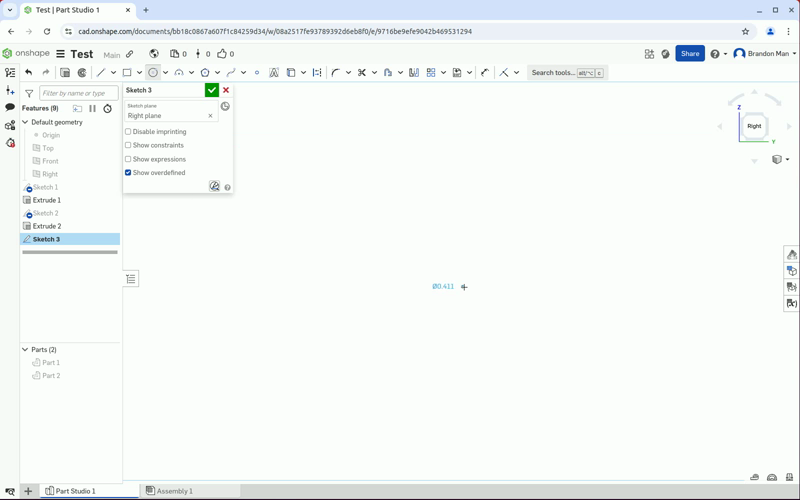
scroll(6)
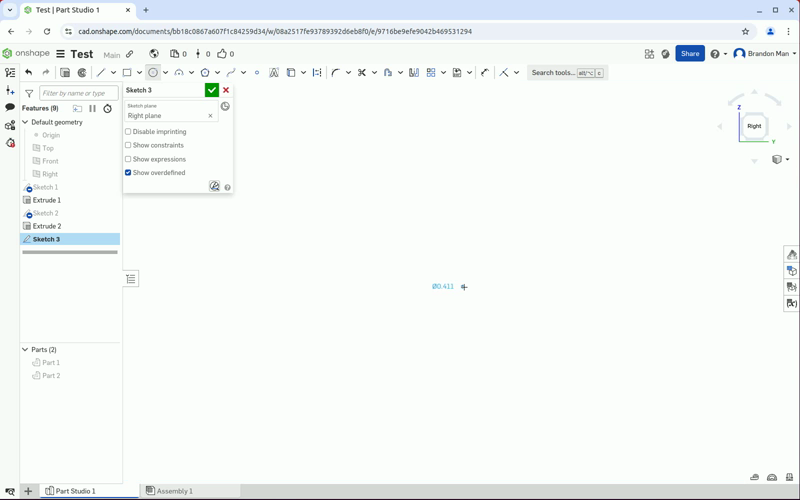
scroll(6)
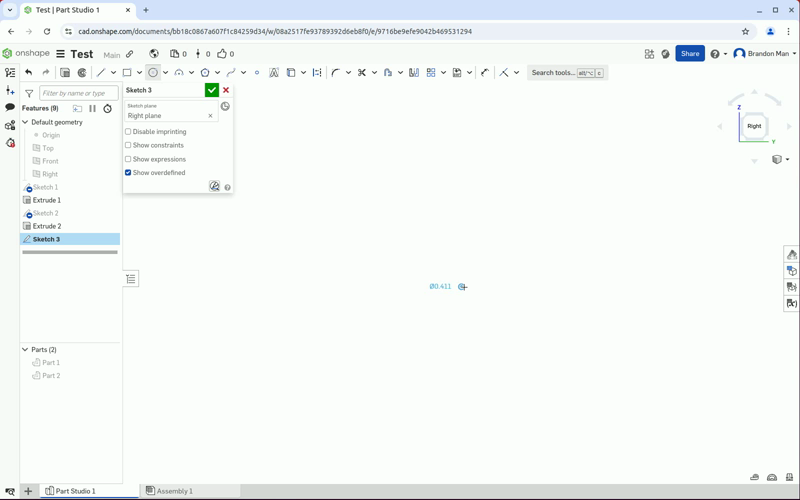
scroll(6)
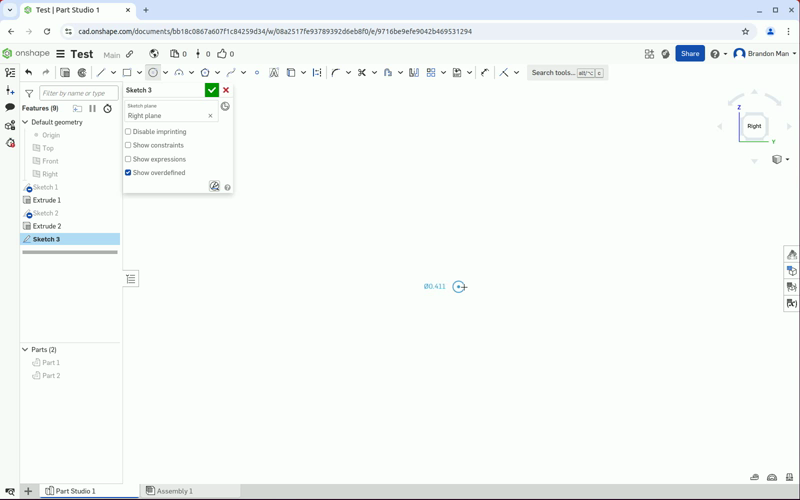
scroll(6)
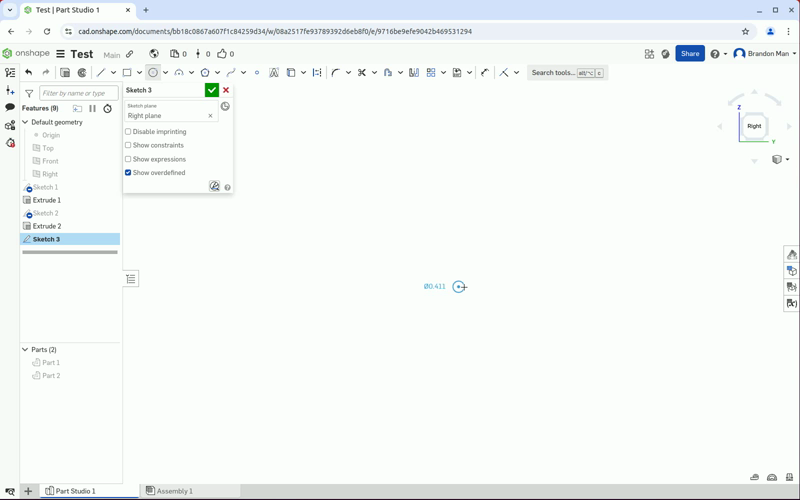
scroll(6)
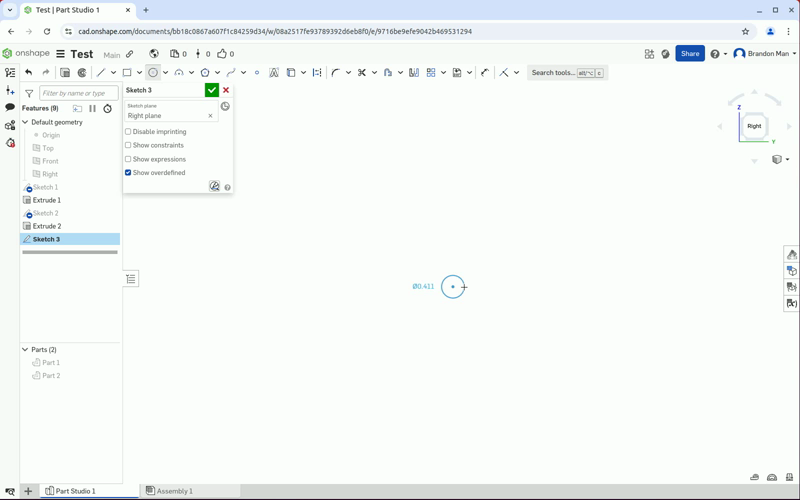
click(464, 286)
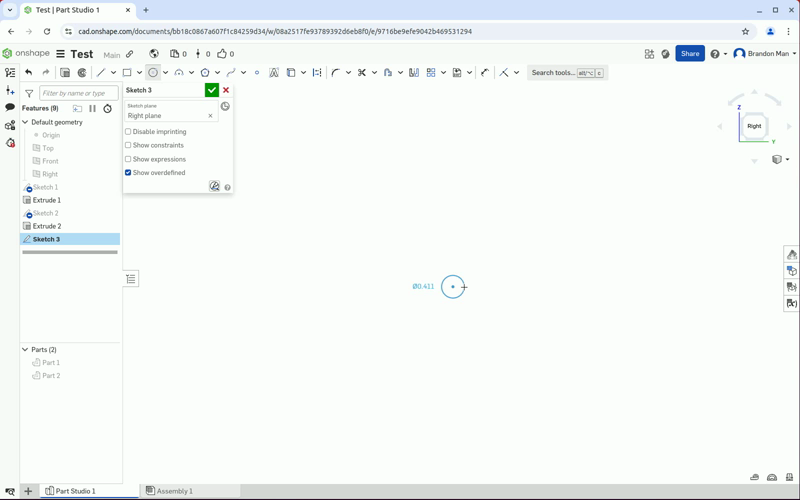
scroll(-6)
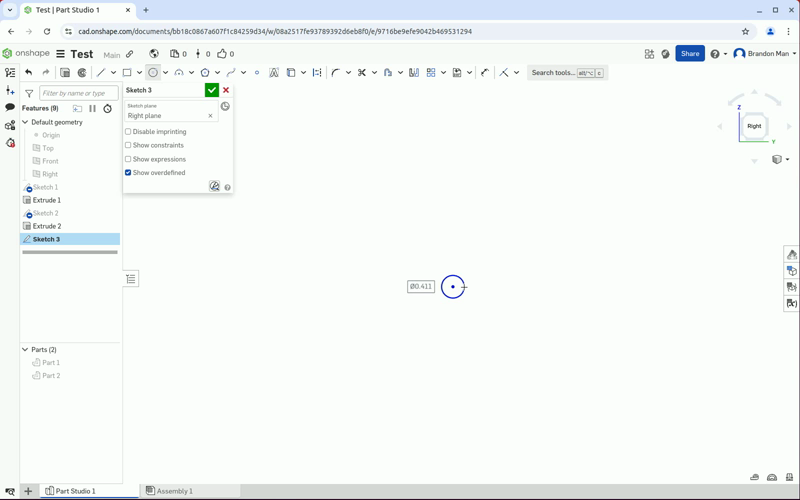
scroll(-6)
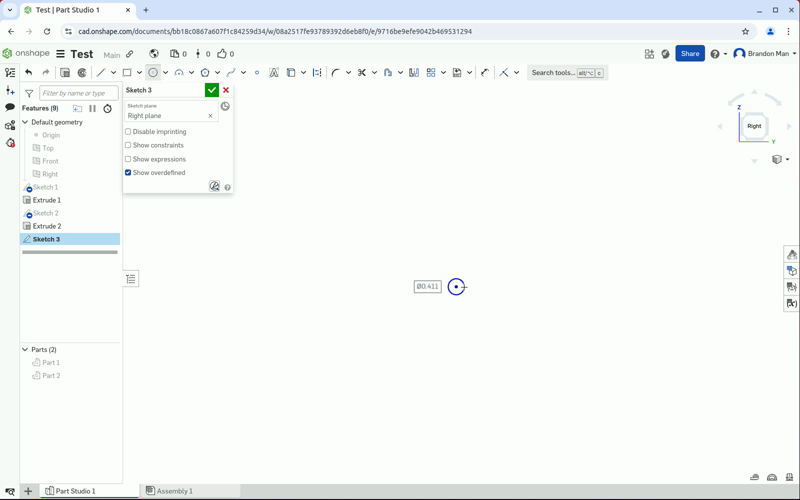
scroll(-6)
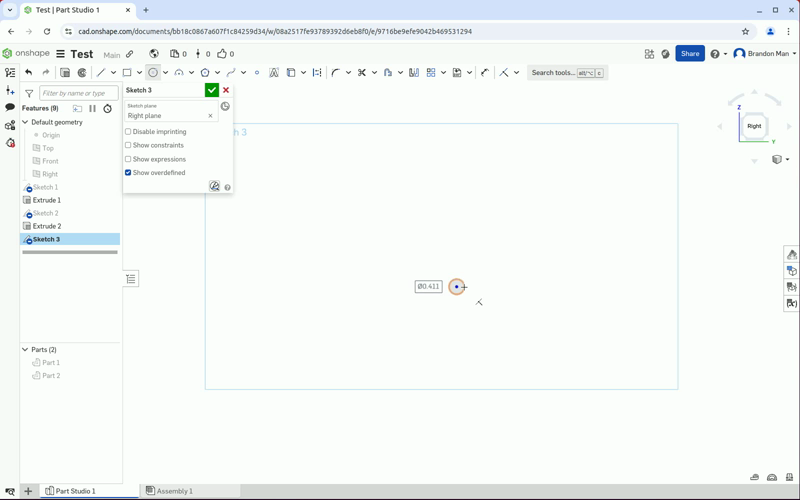
scroll(-6)
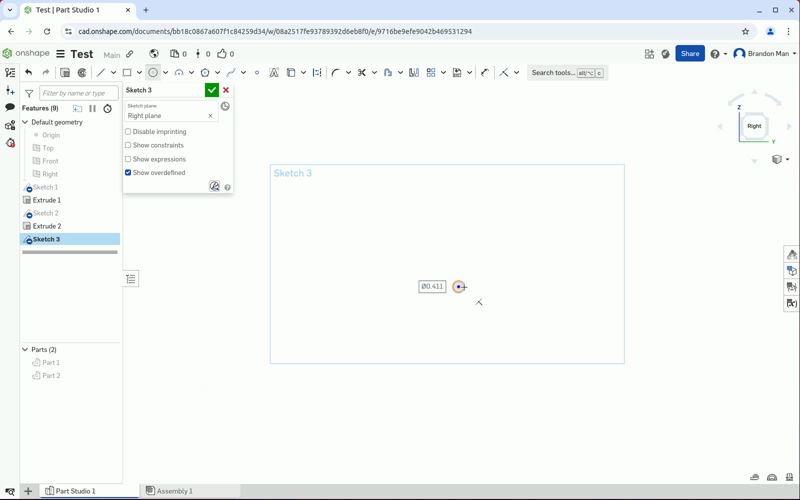
scroll(-6)
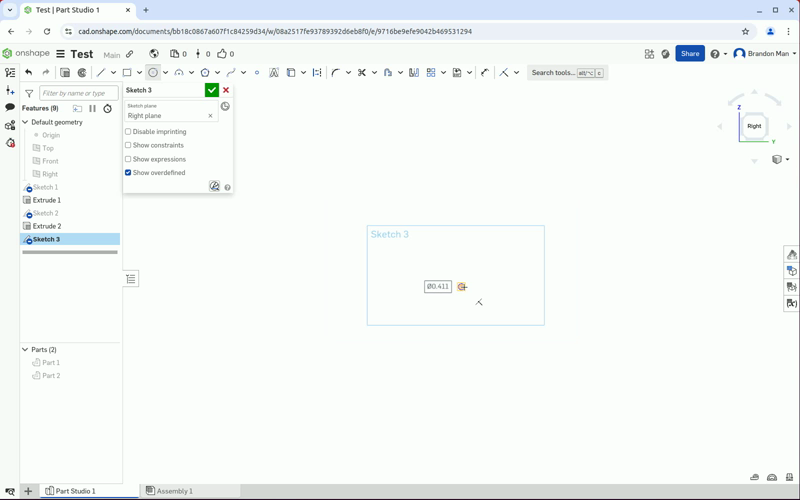
scroll(-6)
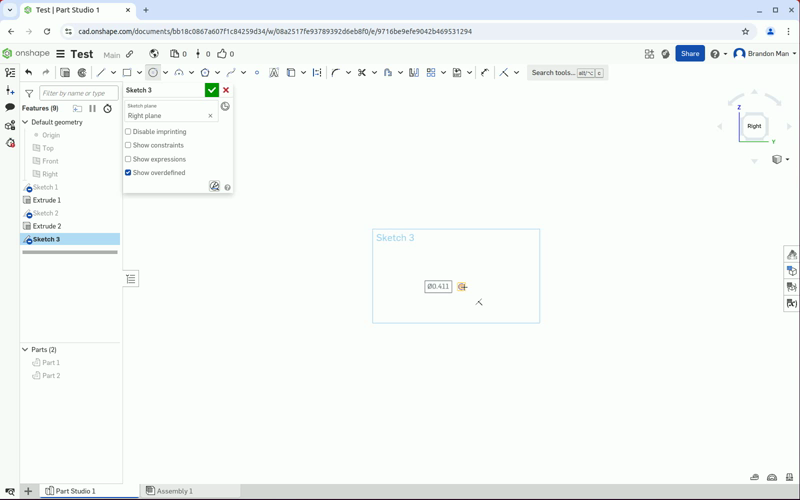
scroll(-6)
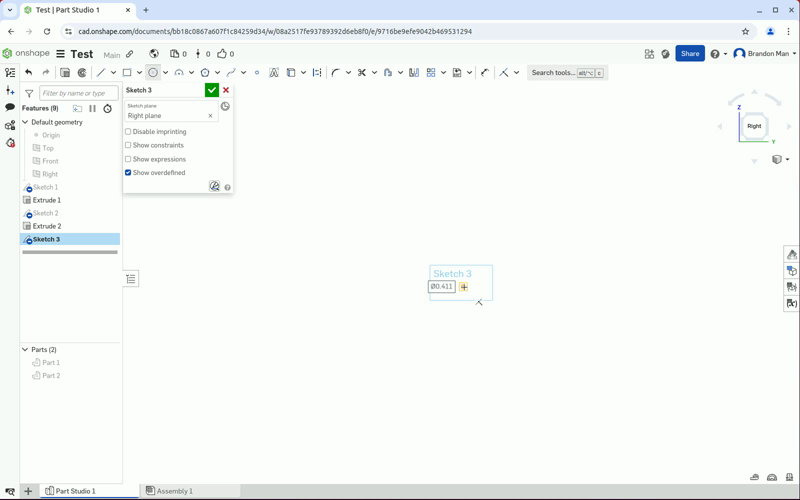
key(esc)
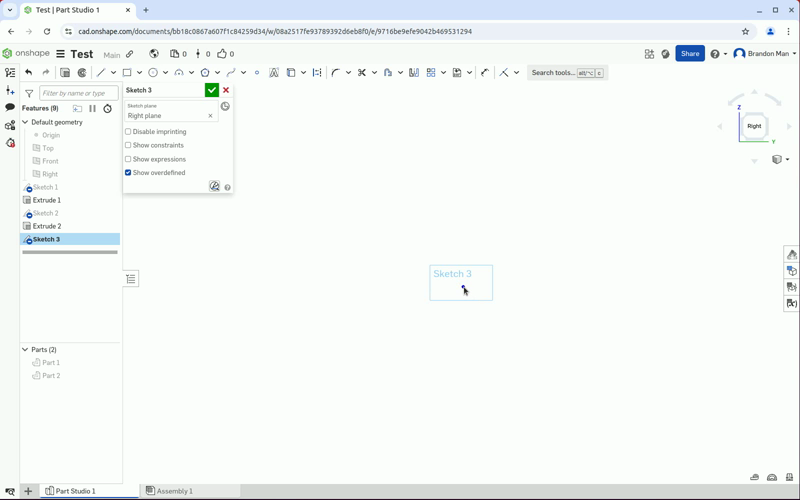
key(c)
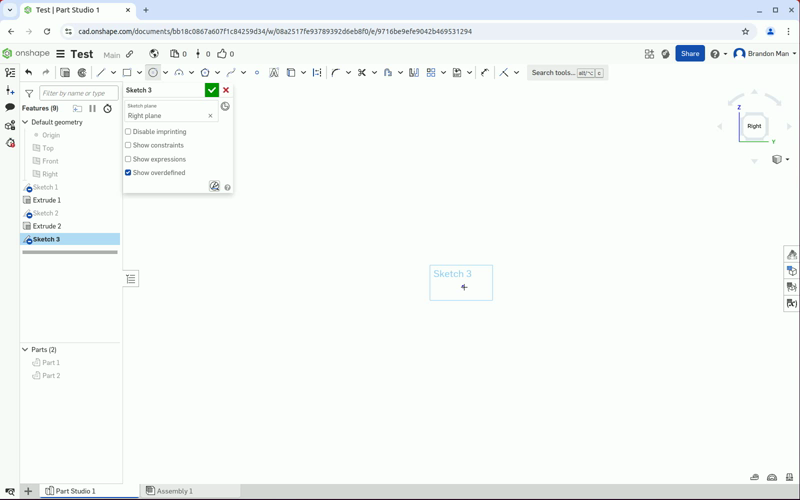
key_down(shift)
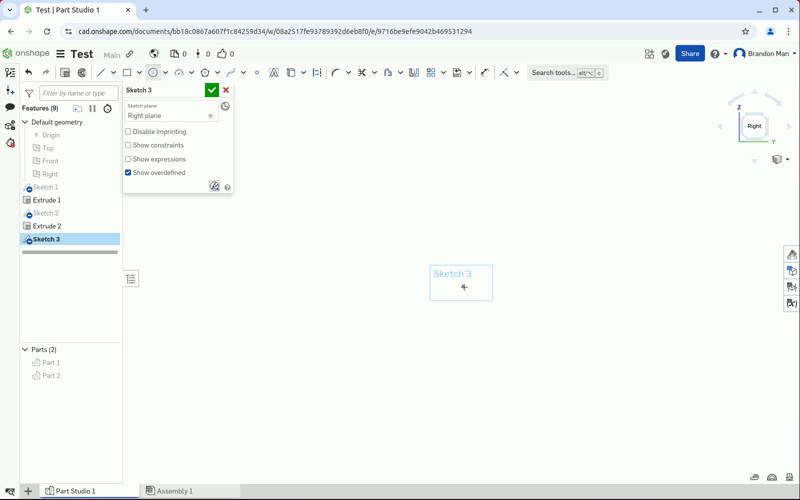
mouse_move(463, 286)
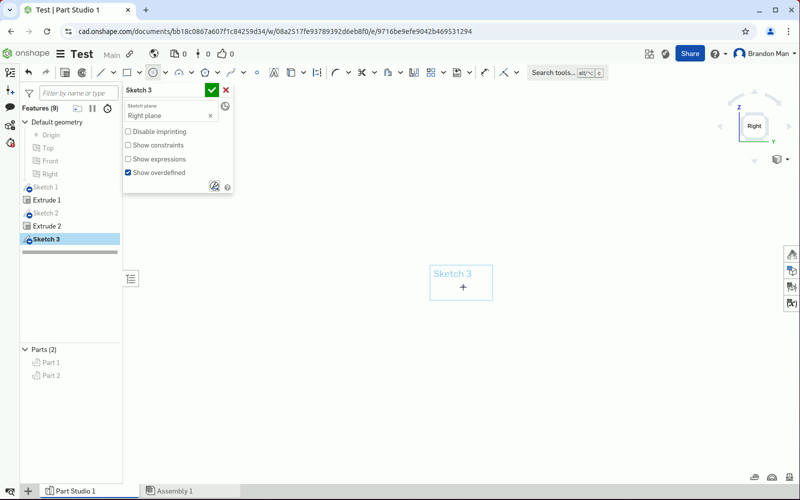
scroll(6)
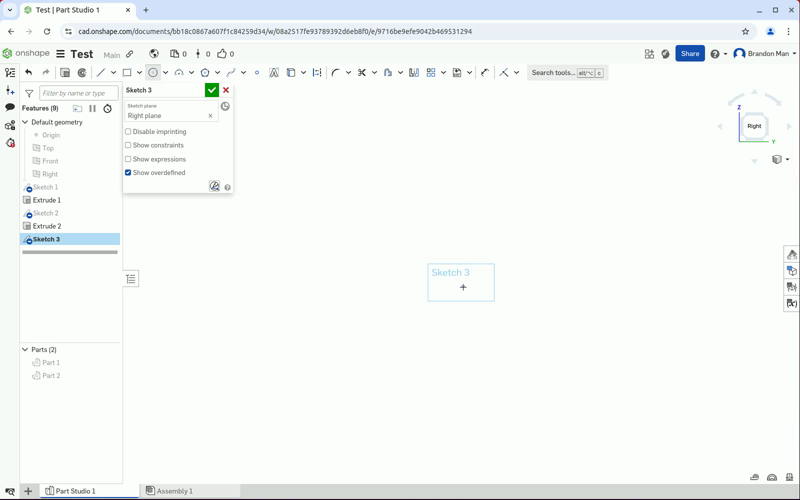
scroll(6)
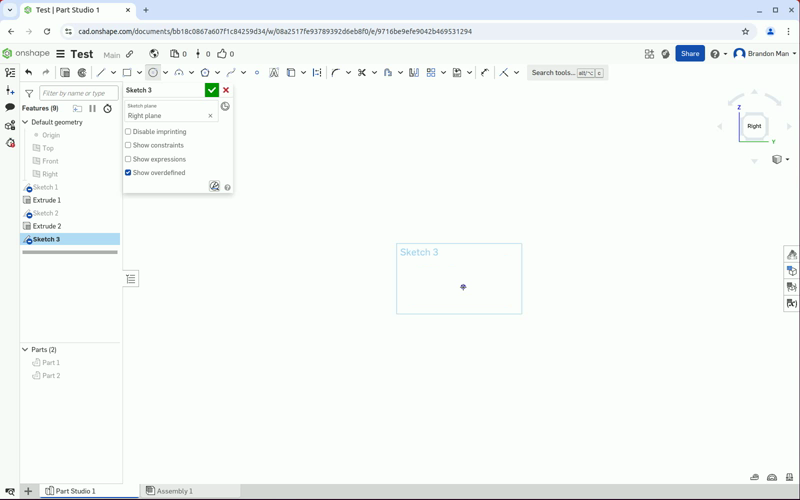
scroll(6)
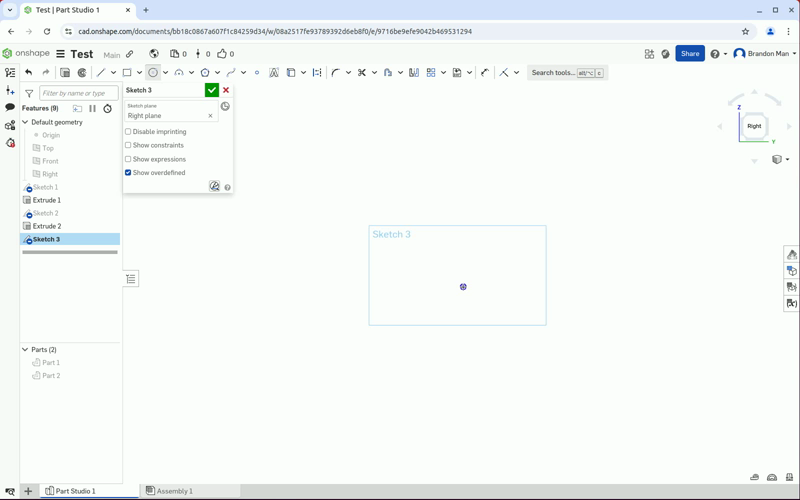
scroll(6)
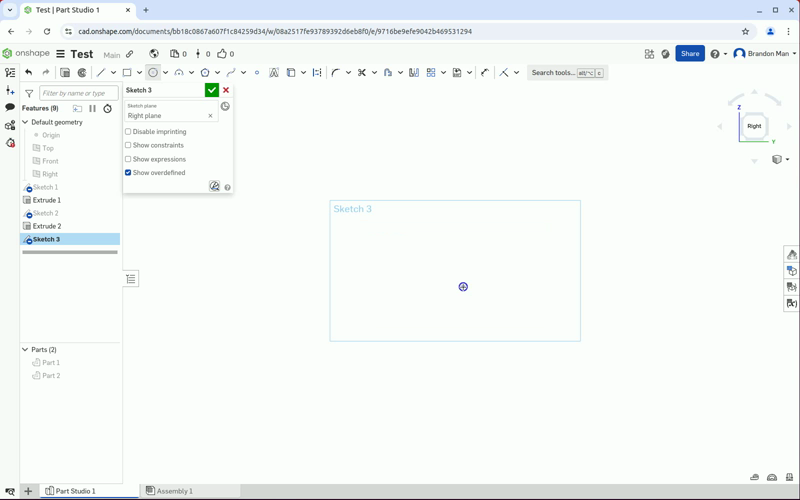
scroll(6)
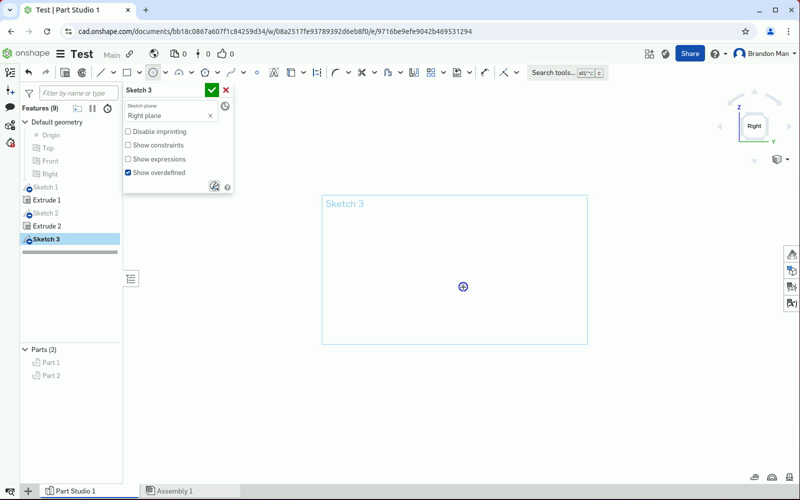
scroll(6)
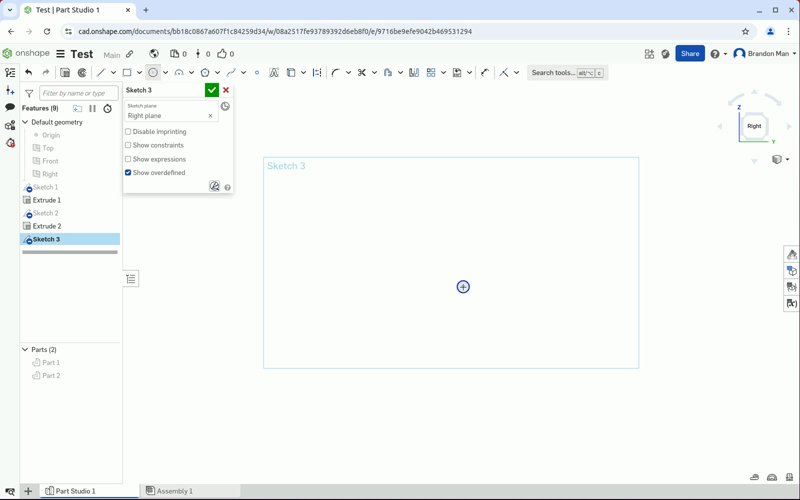
scroll(6)
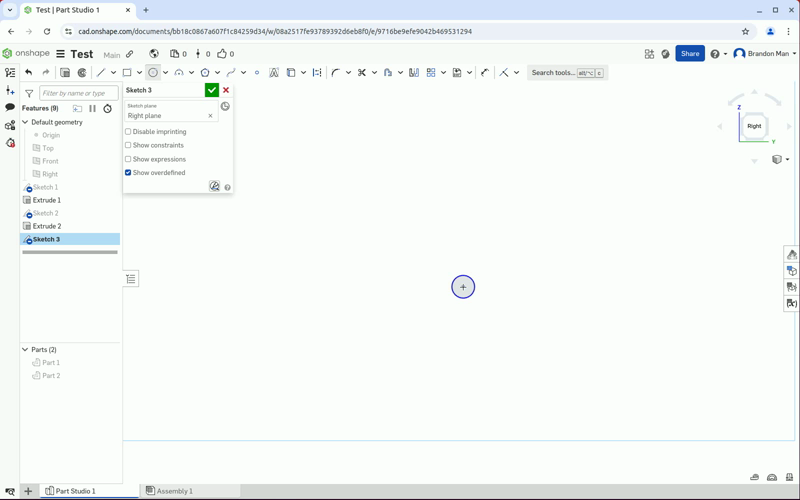
click(463, 286)
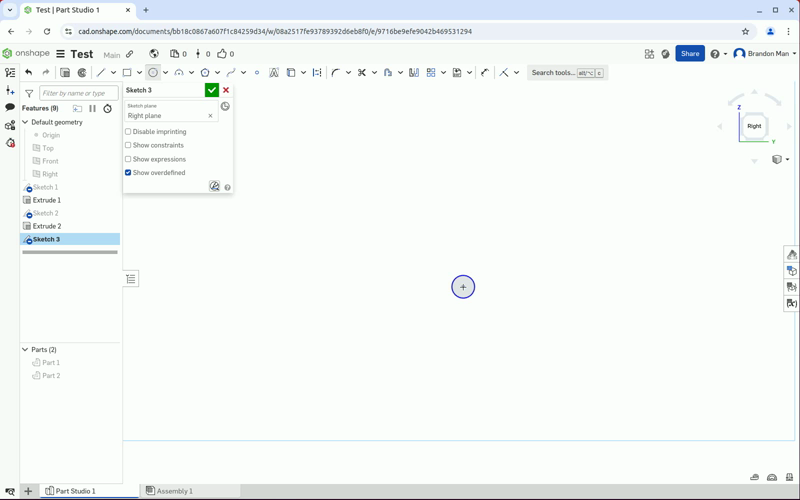
scroll(-6)
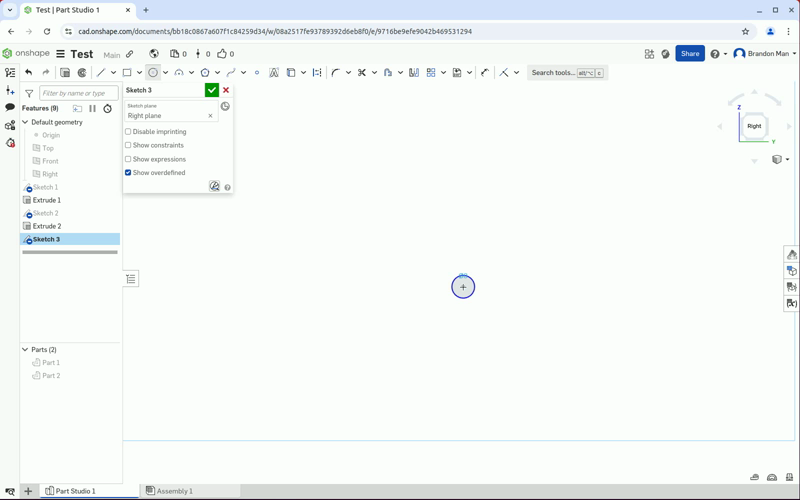
scroll(-6)
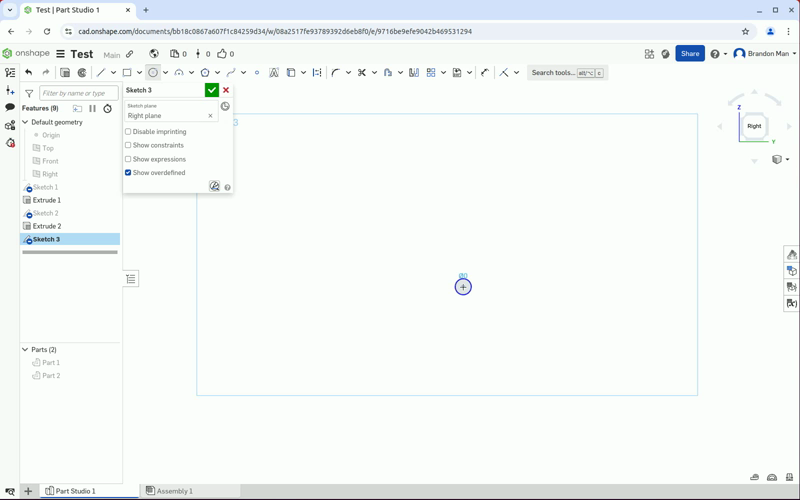
scroll(-6)
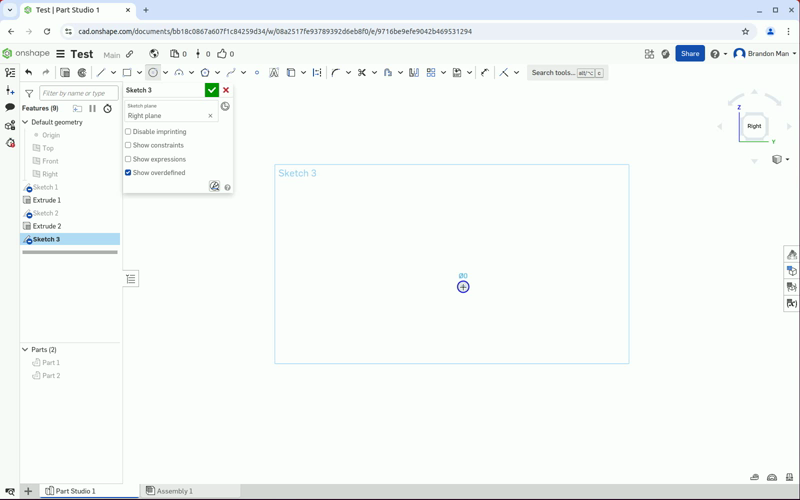
scroll(-6)
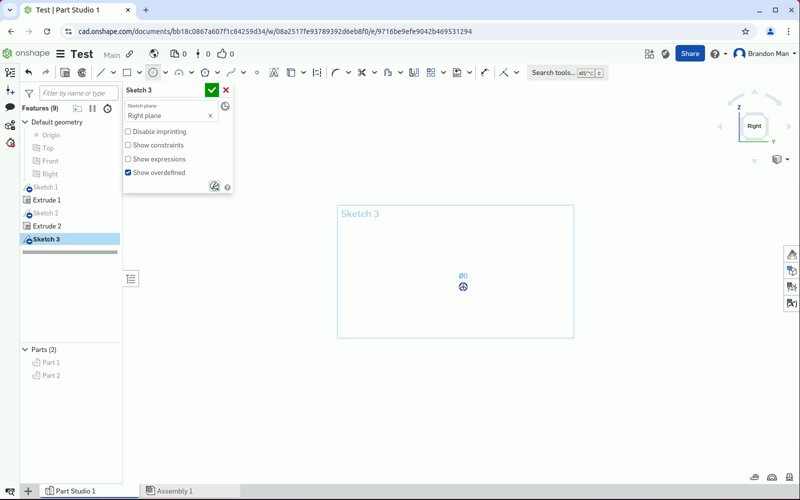
scroll(-6)
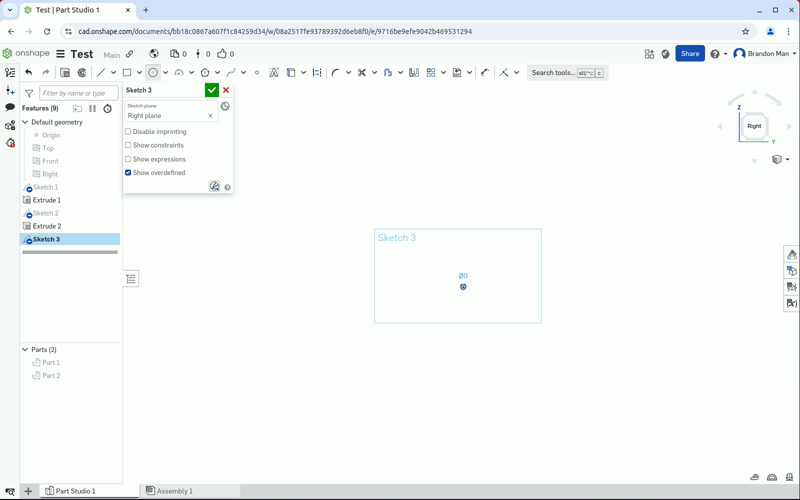
scroll(-6)
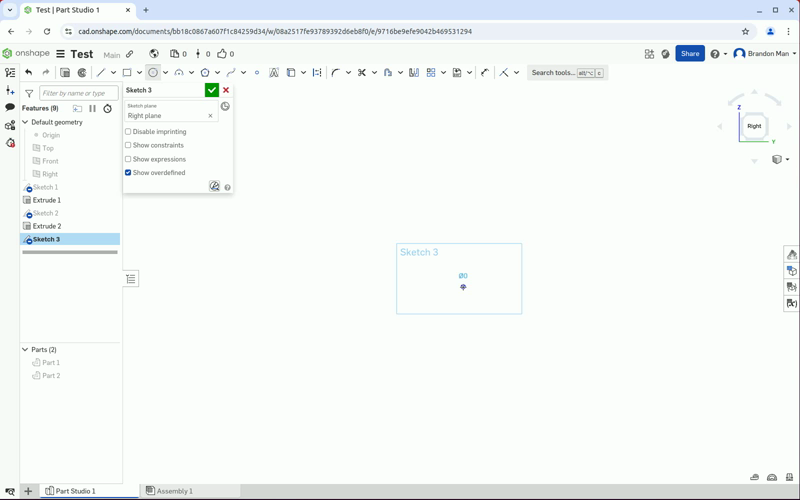
scroll(-6)
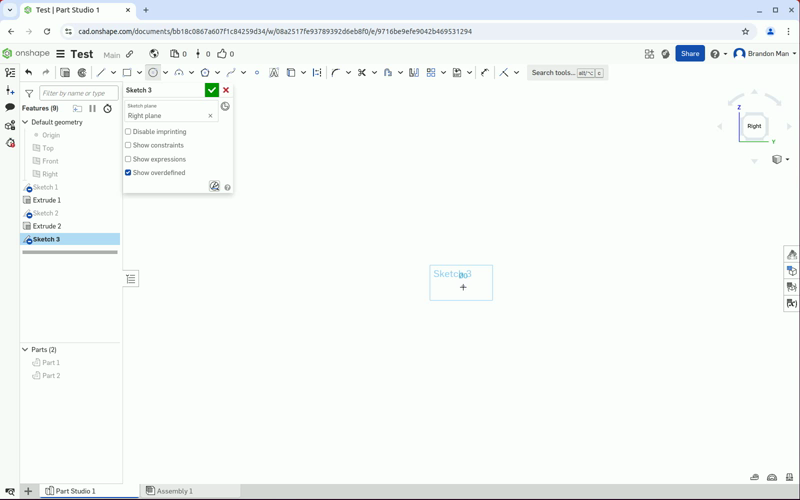
key_up(shift)
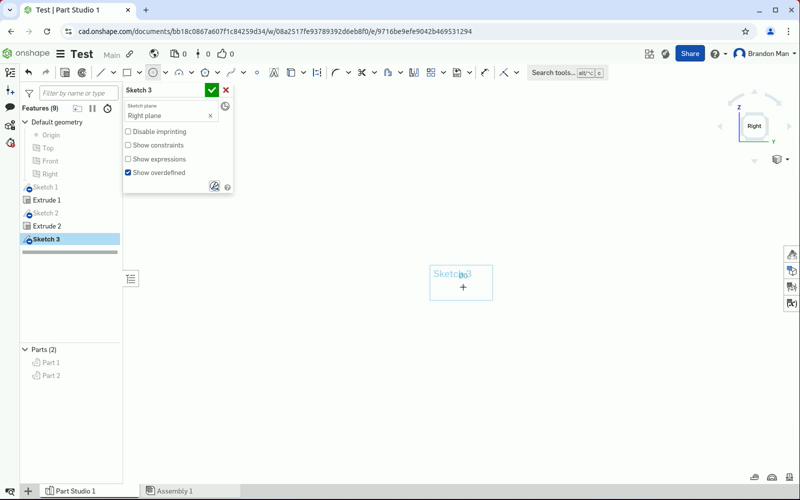
mouse_move(464, 286)
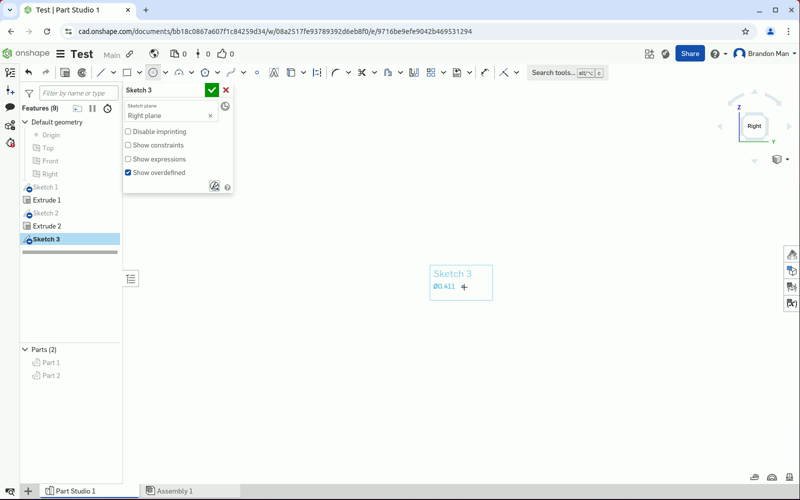
scroll(6)
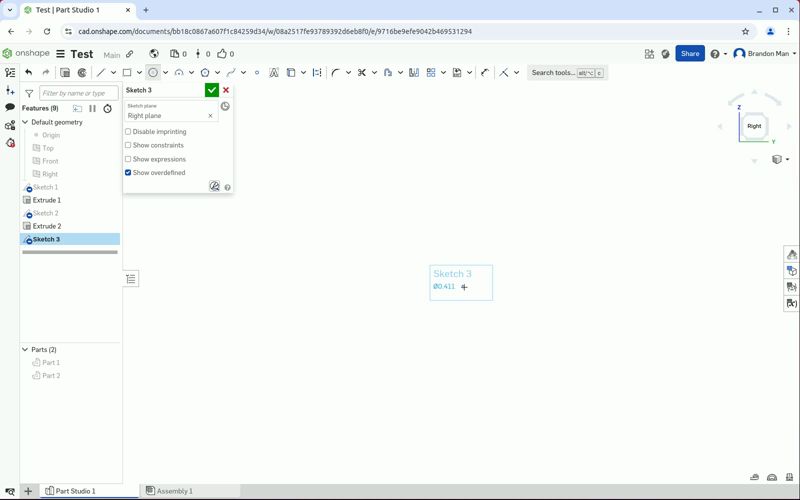
scroll(6)
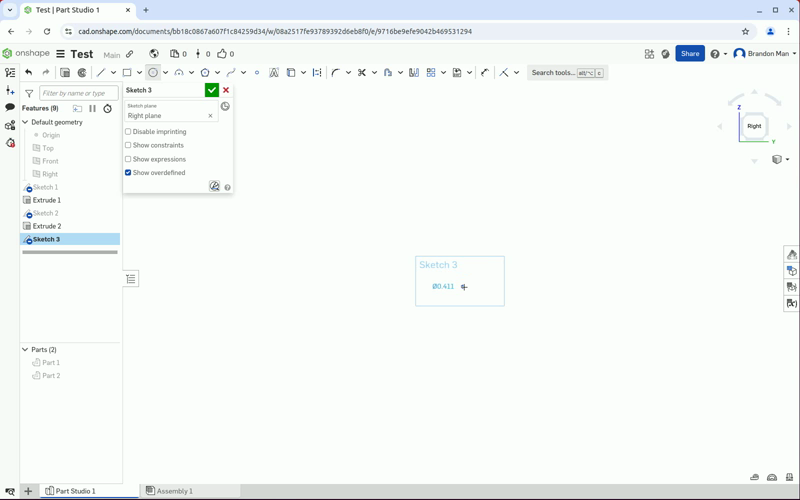
scroll(6)
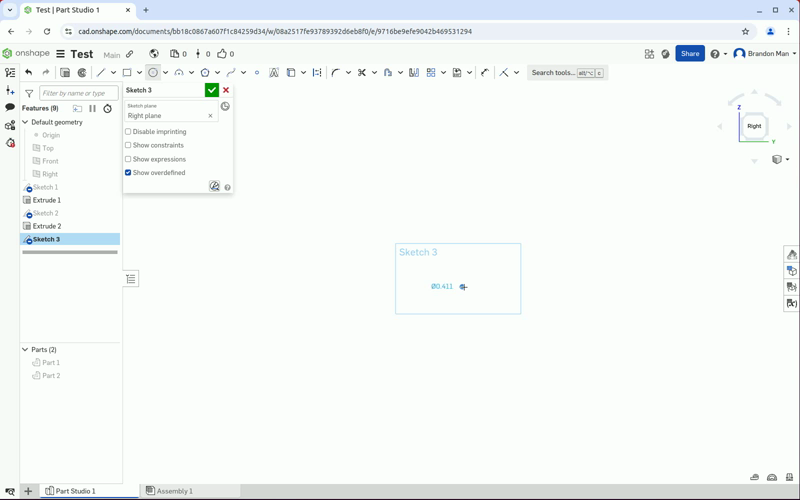
scroll(6)
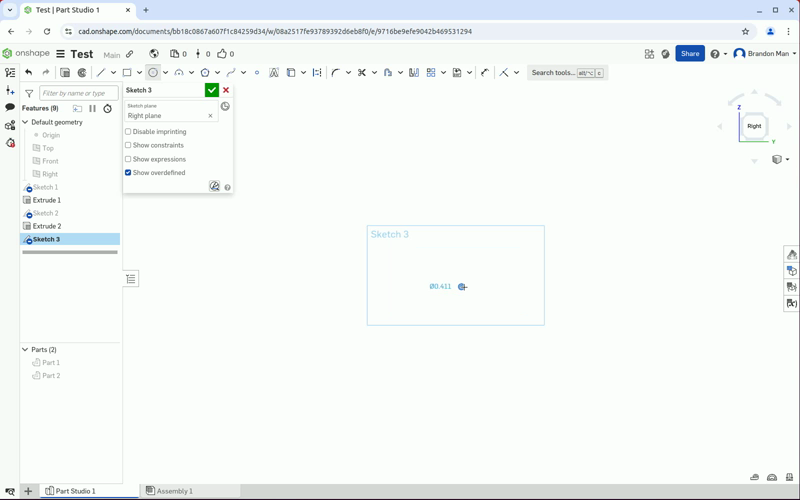
scroll(6)
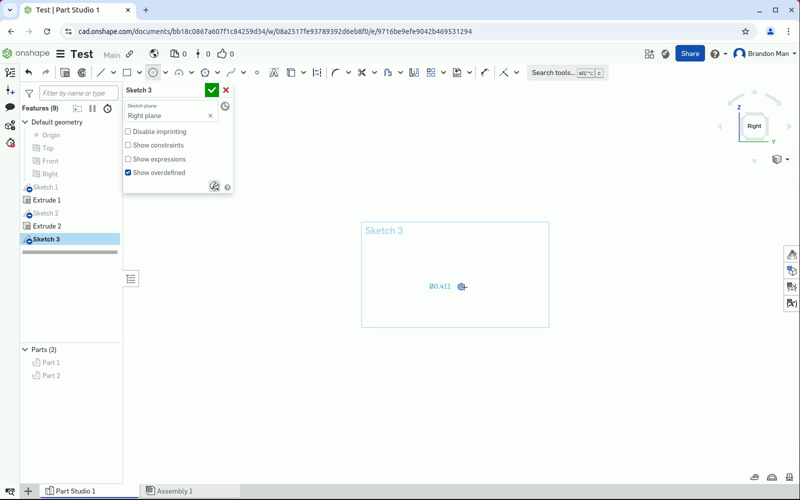
scroll(6)
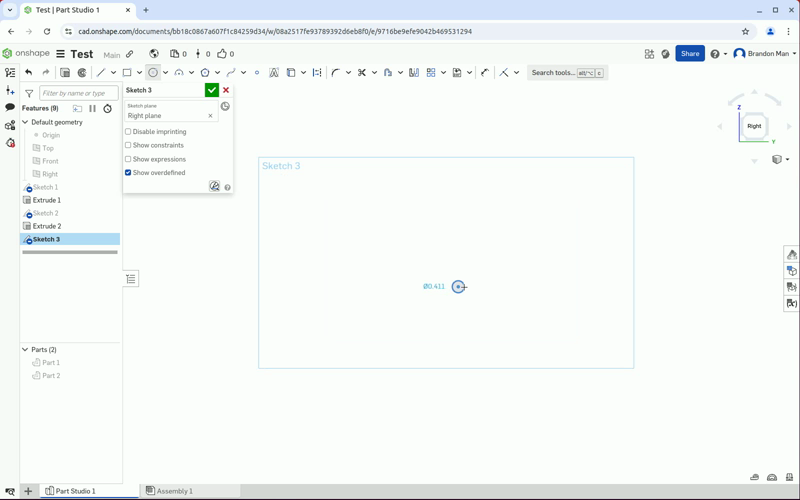
scroll(6)
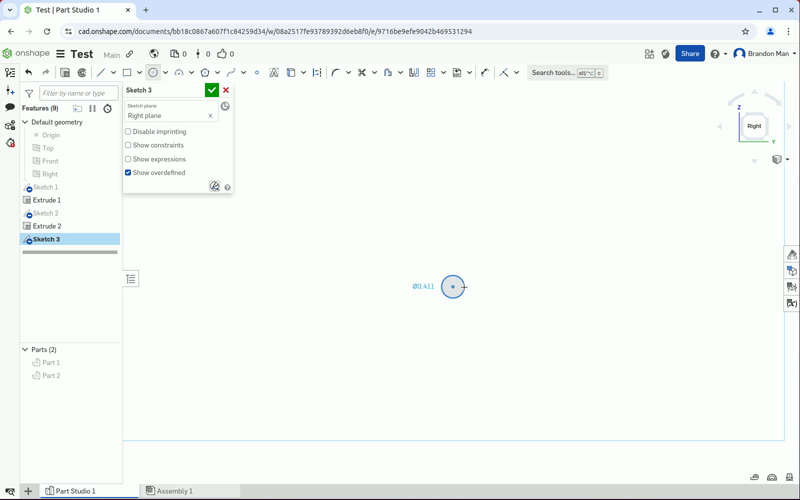
click(464, 286)
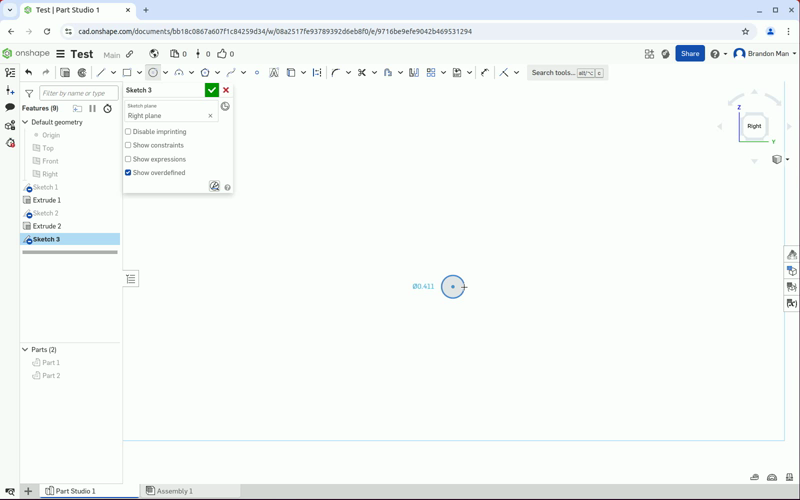
scroll(-6)
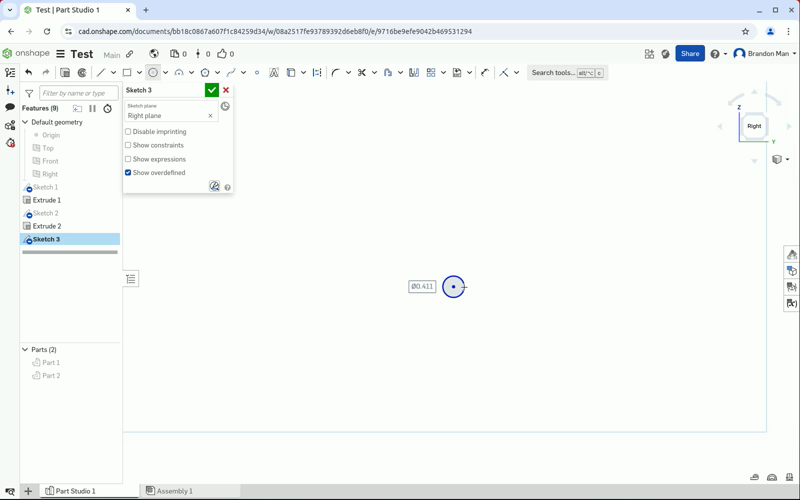
scroll(-6)
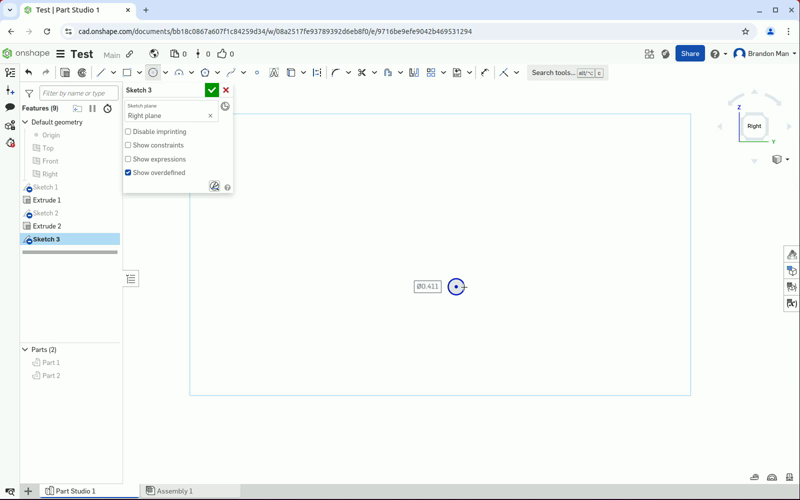
scroll(-6)
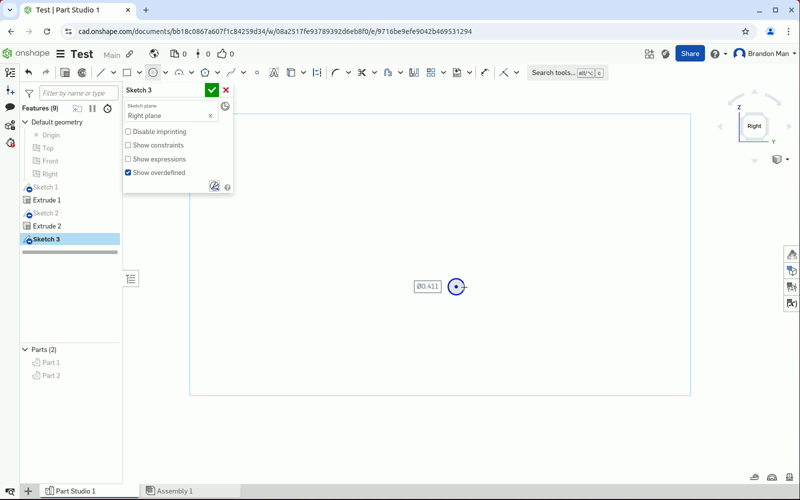
scroll(-6)
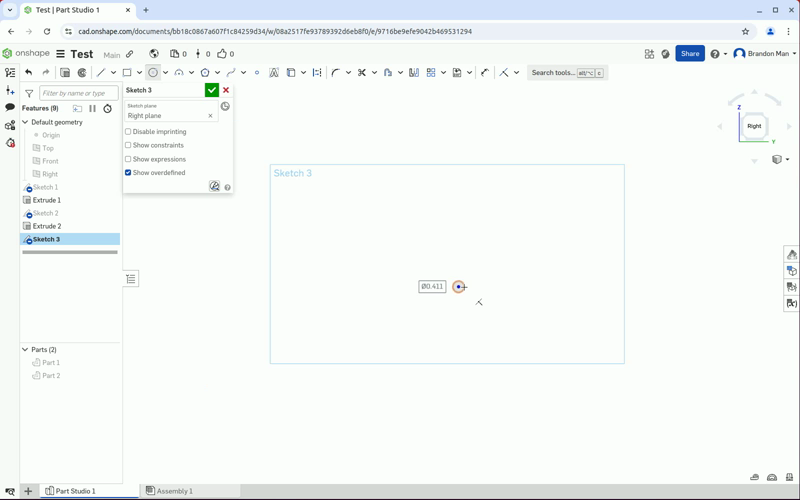
scroll(-6)
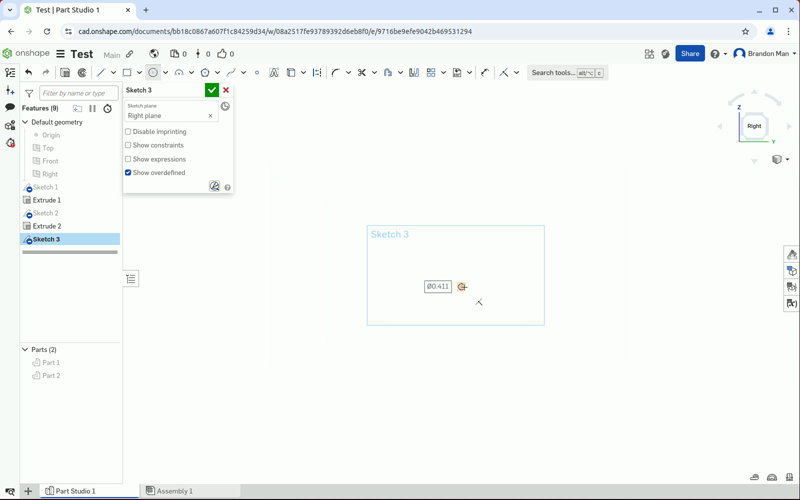
scroll(-6)
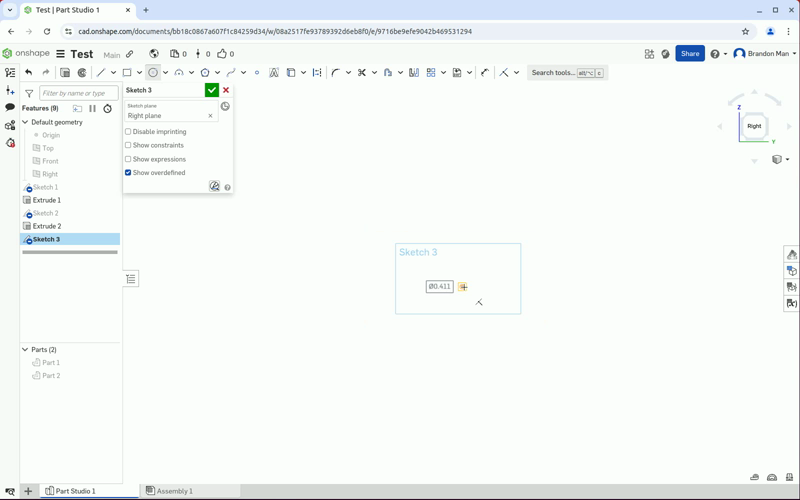
scroll(-6)
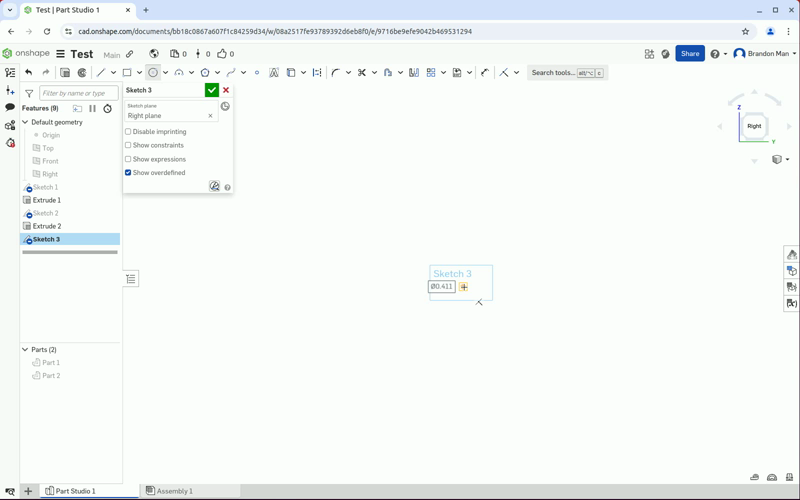
key(esc)
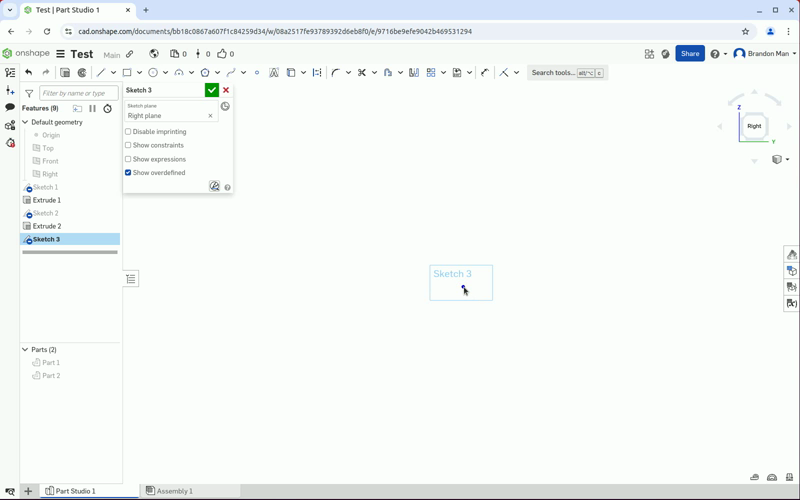
mouse_move(462, 285)
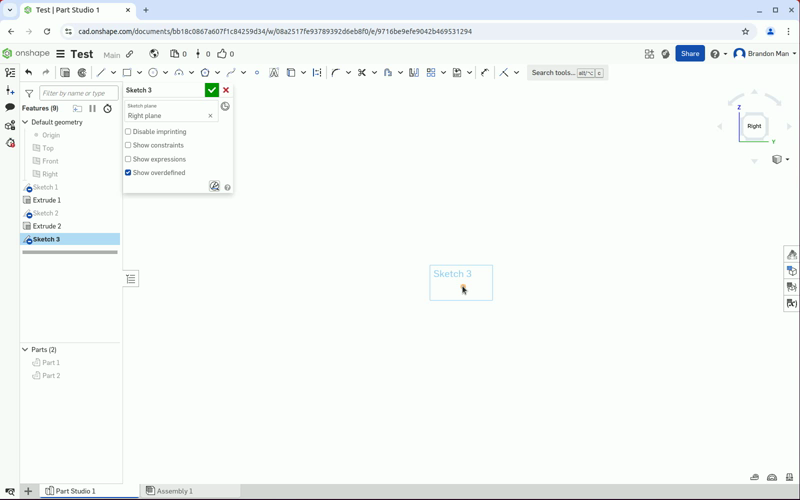
scroll(6)
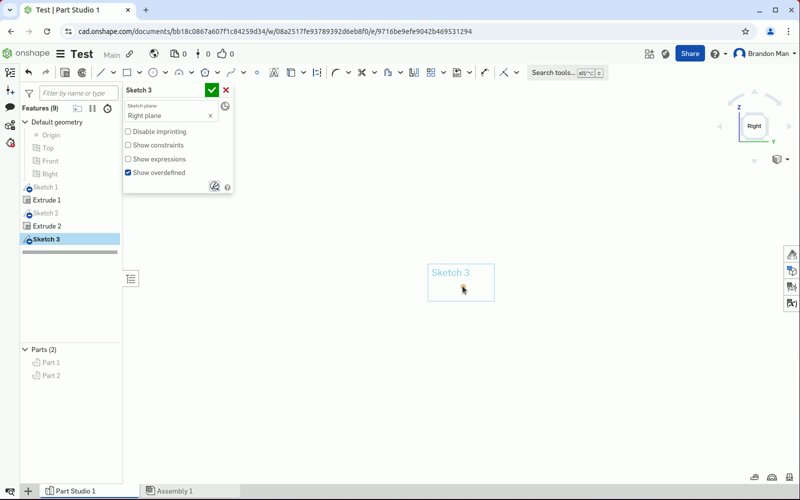
scroll(6)
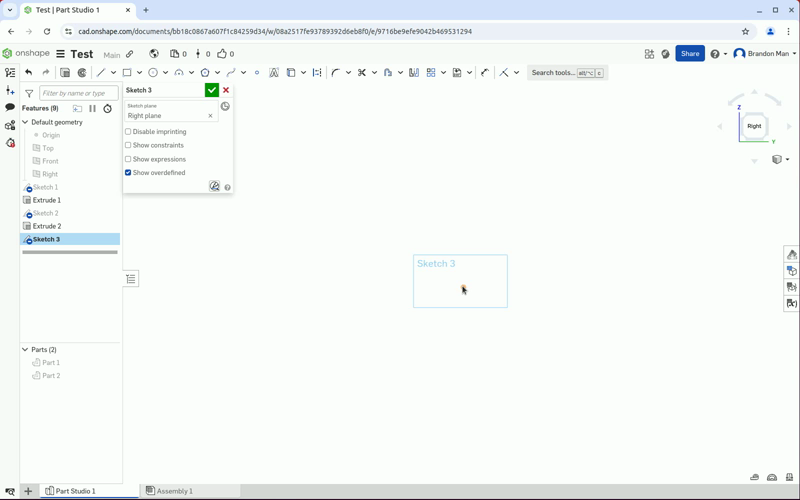
scroll(6)
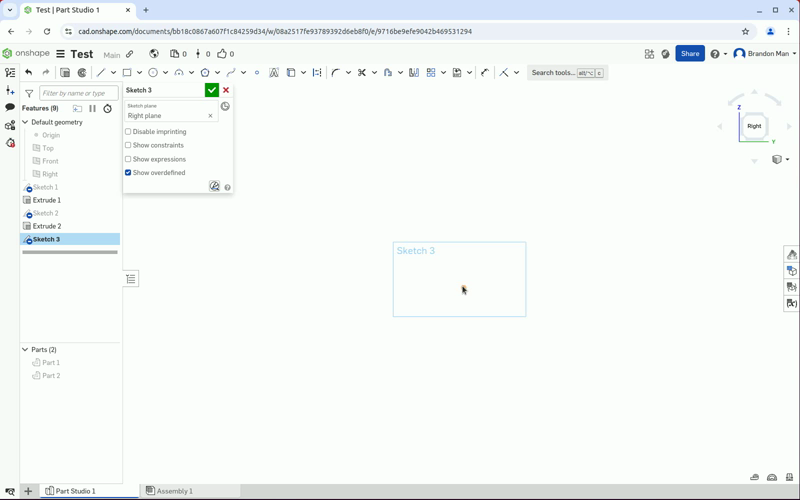
scroll(6)
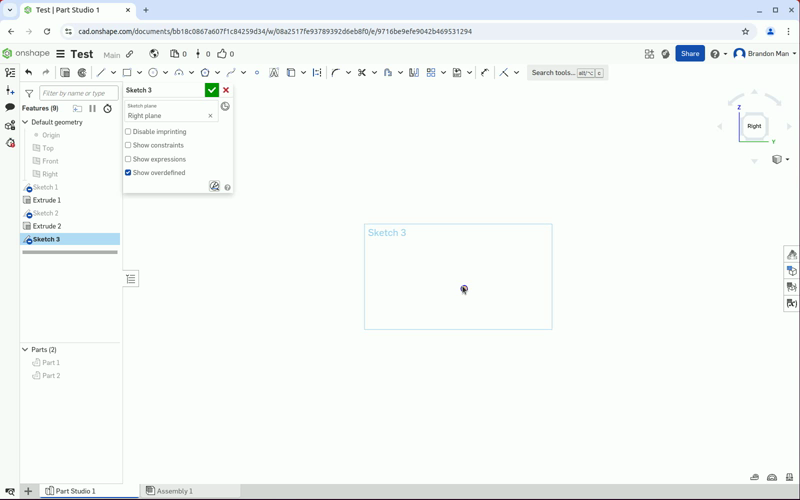
scroll(6)
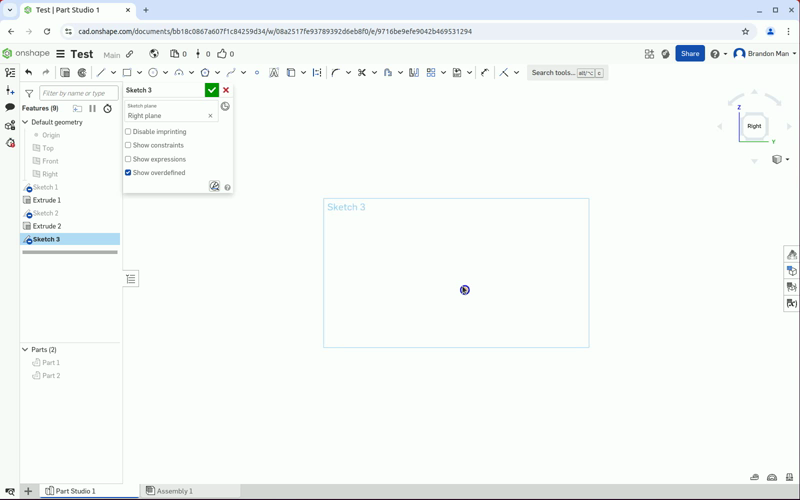
scroll(6)
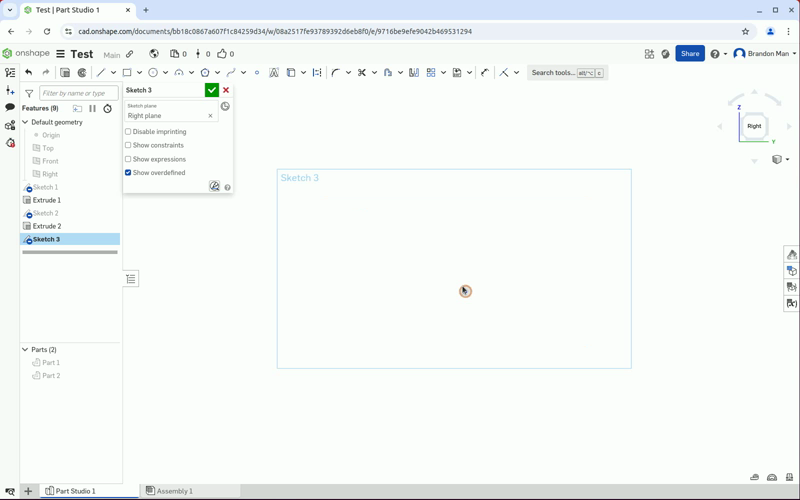
scroll(6)
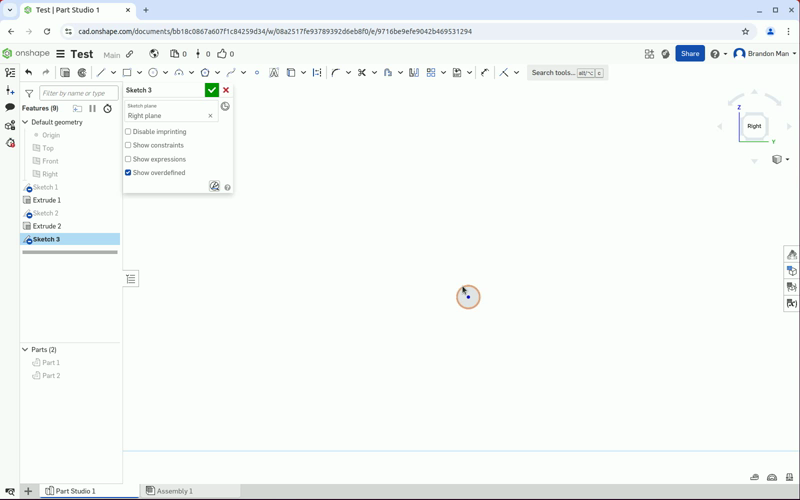
click(462, 285)
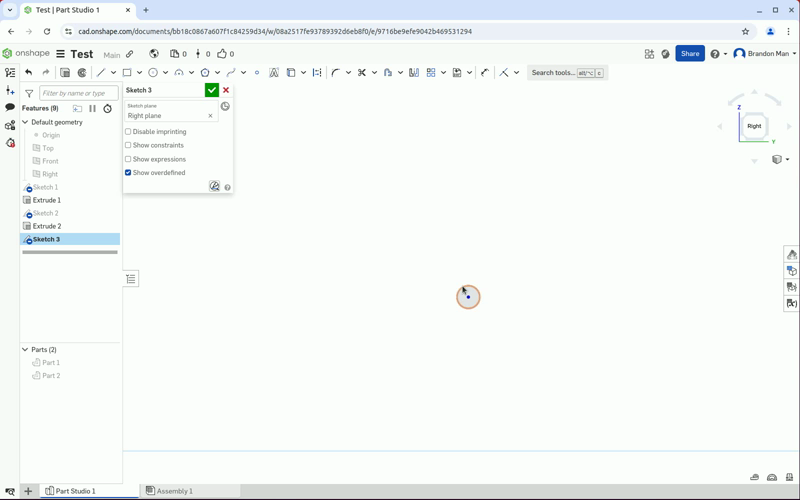
scroll(-6)
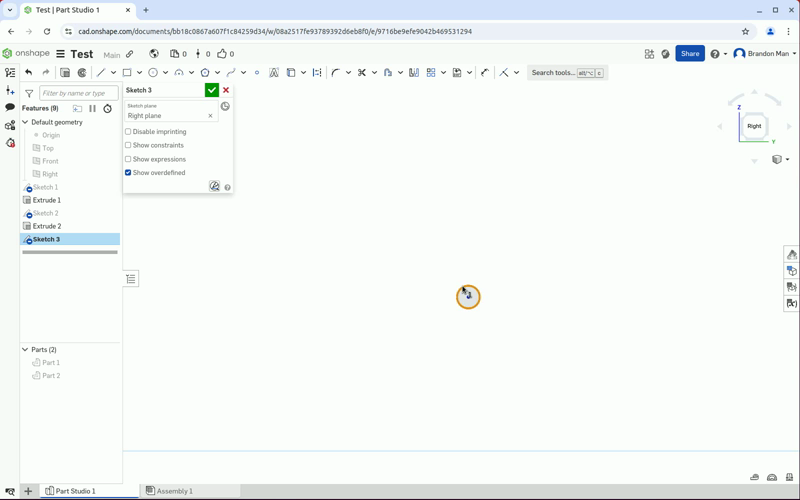
scroll(-6)
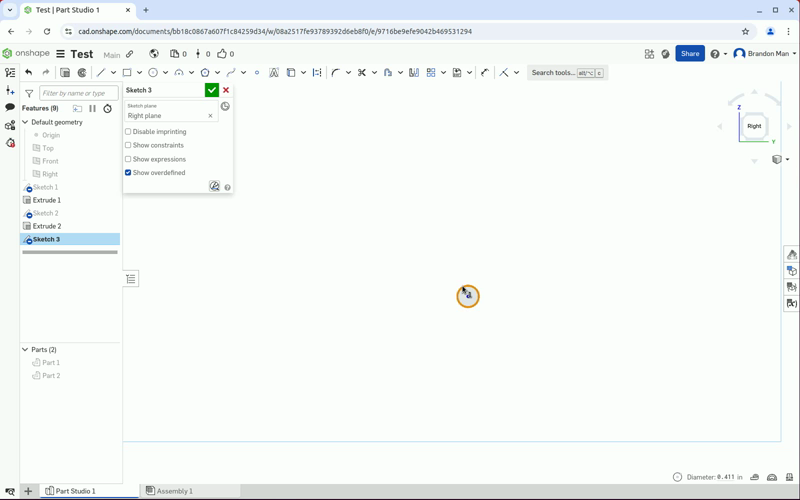
scroll(-6)
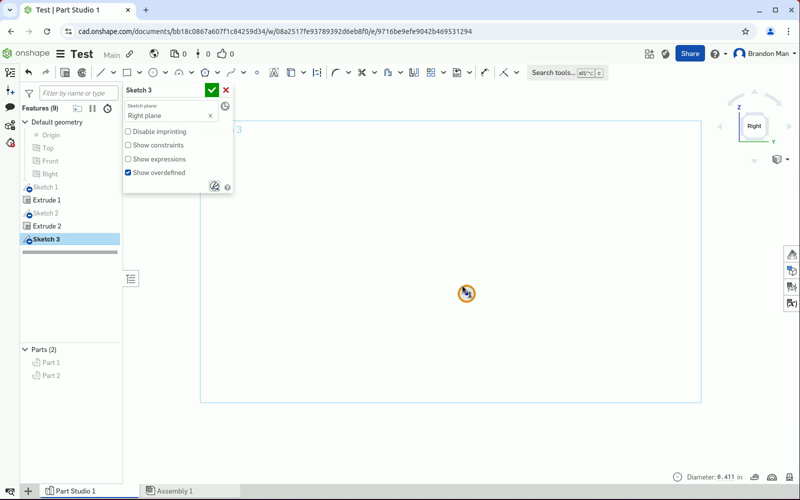
scroll(-6)
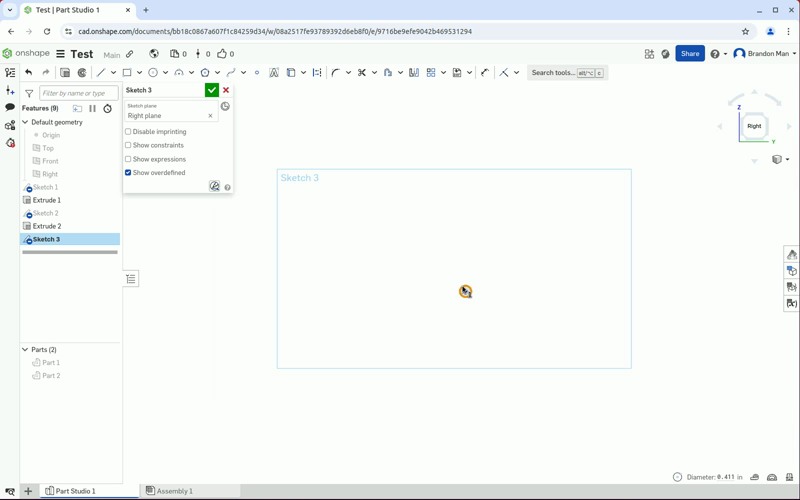
scroll(-6)
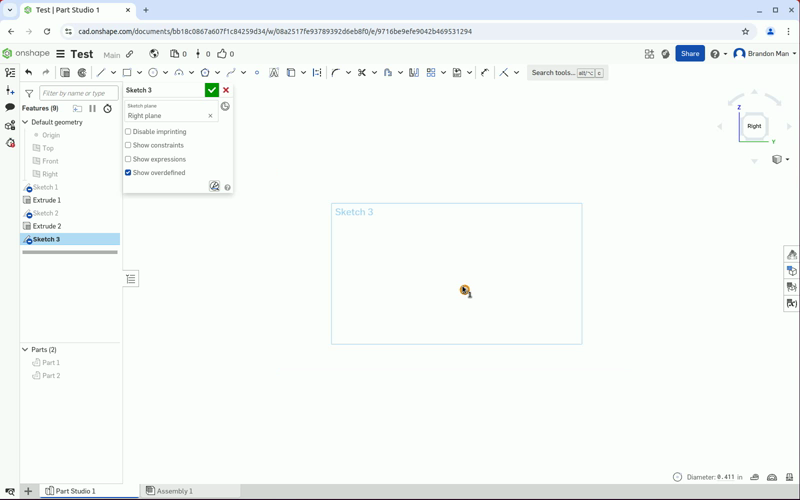
scroll(-6)
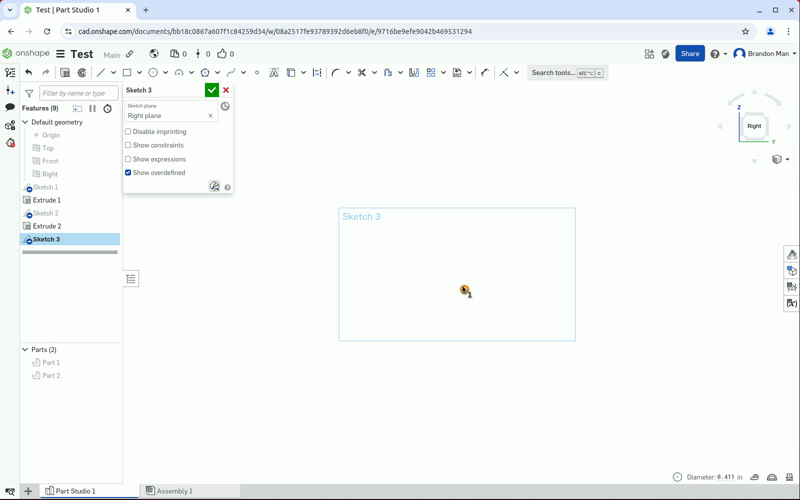
scroll(-6)
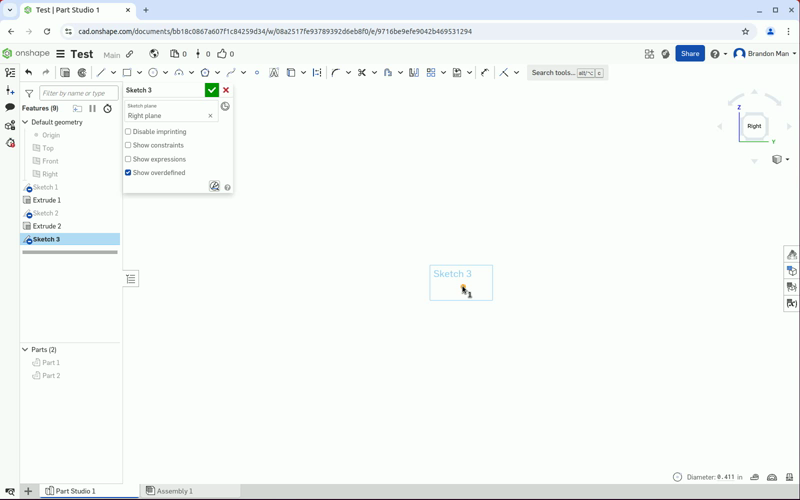
mouse_move(73, 352)
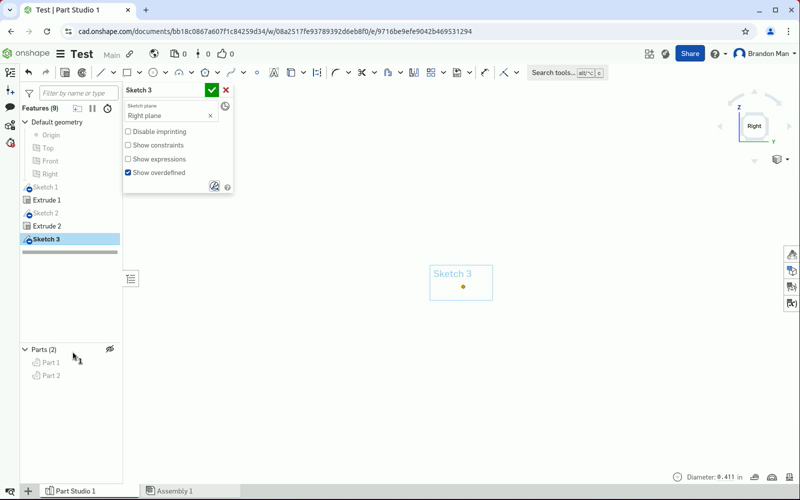
key(shift+y)
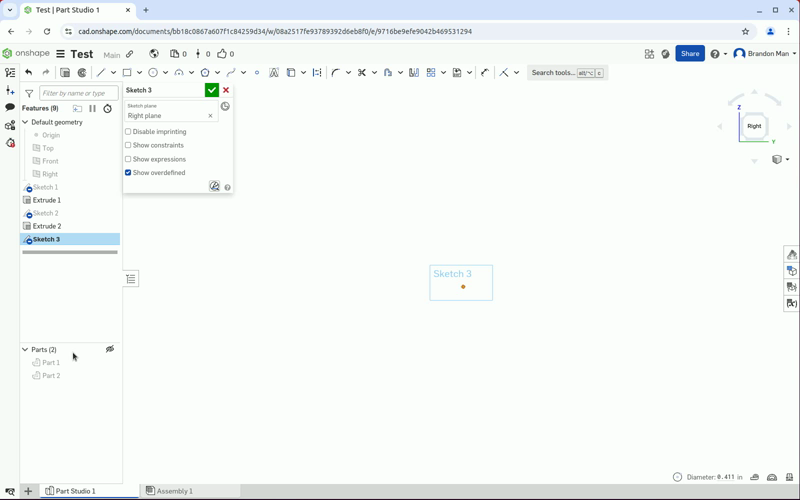
key(shift+e)
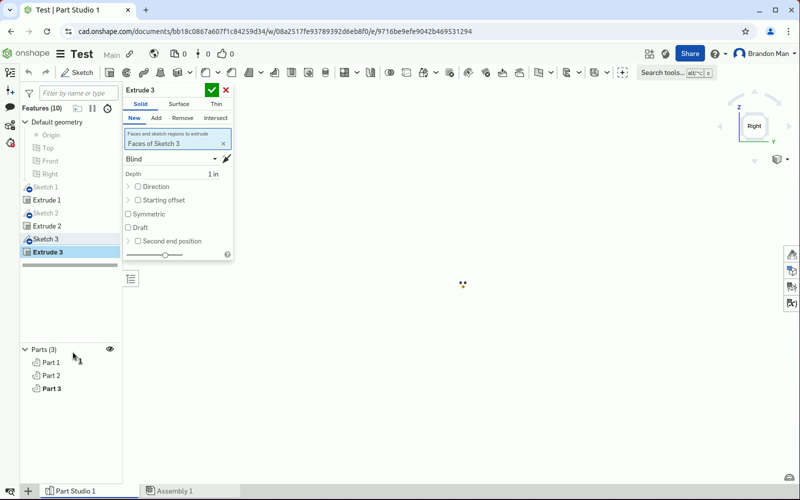
mouse_move(143, 106)
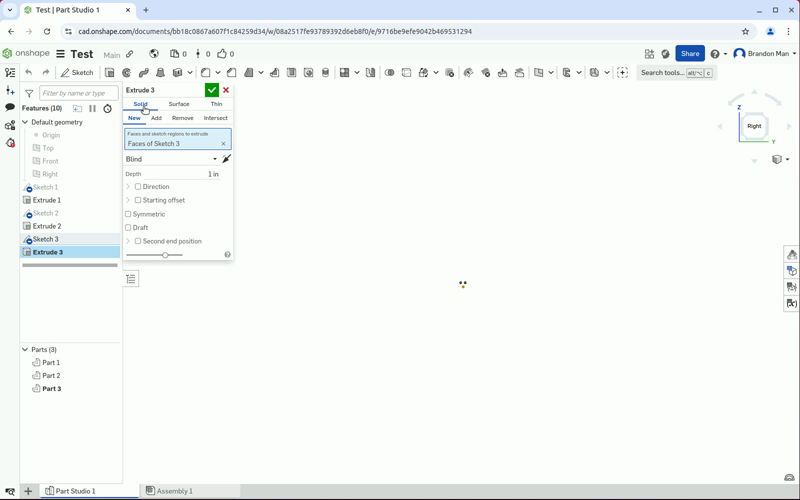
click(143, 106)
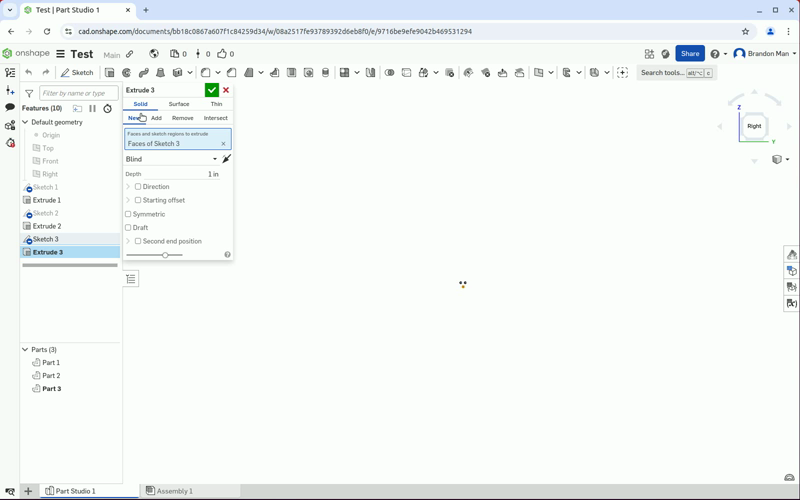
mouse_move(137, 120)
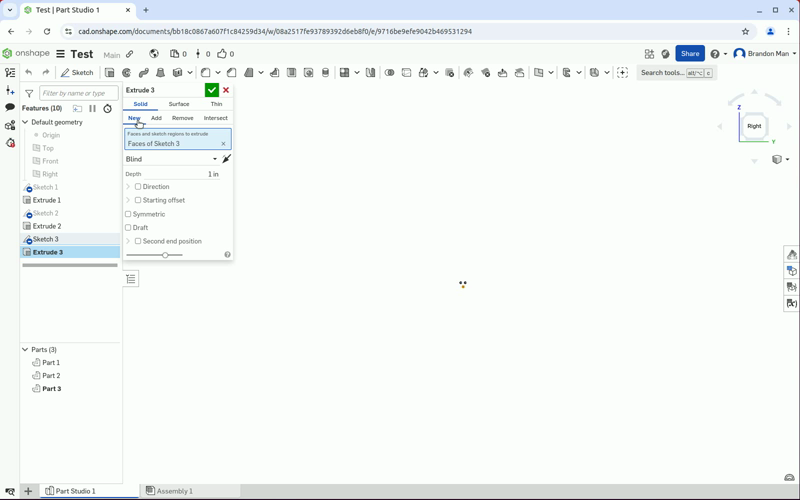
click(137, 120)
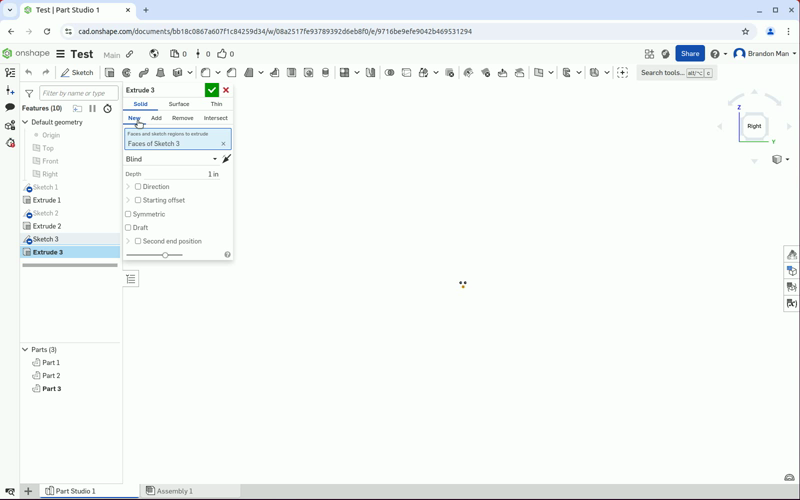
key(tab, 4)
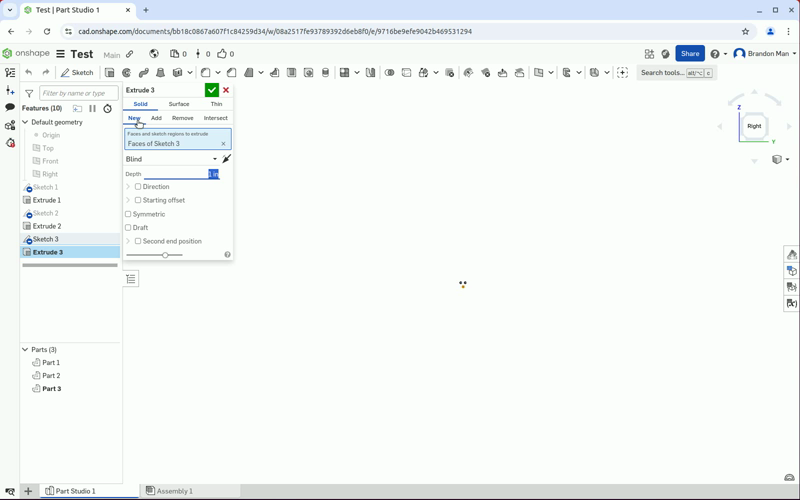
text(23.108)
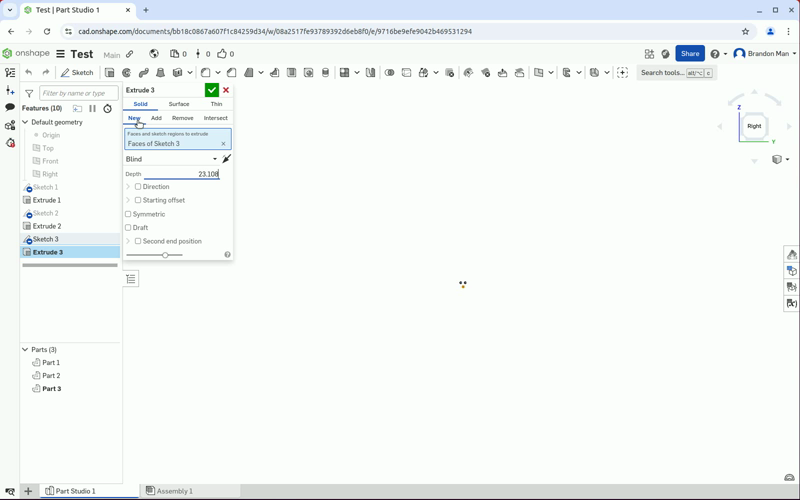
key(enter)
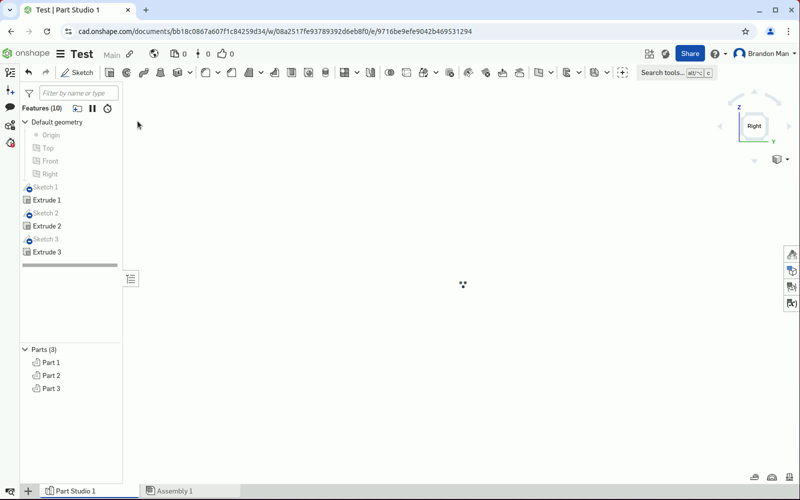
key(shift+h)
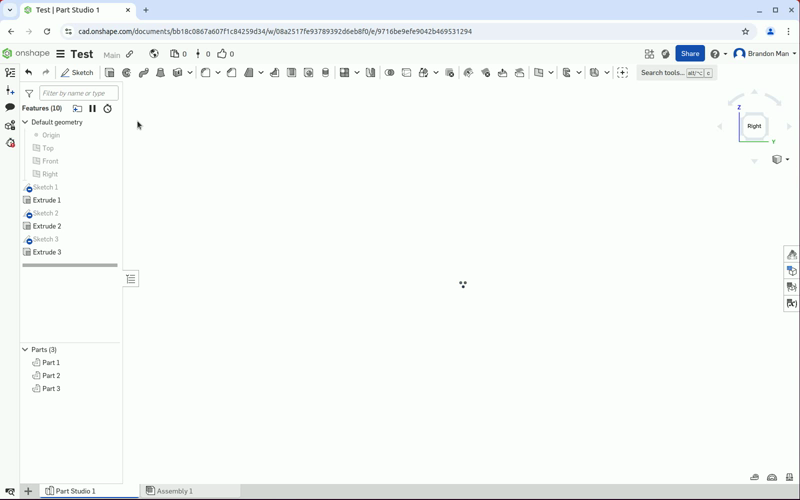
key(shift+h)
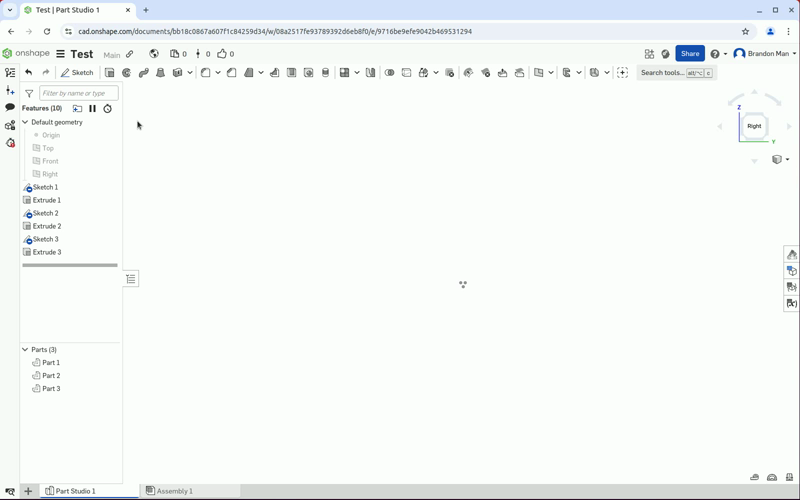
key(shift+7)
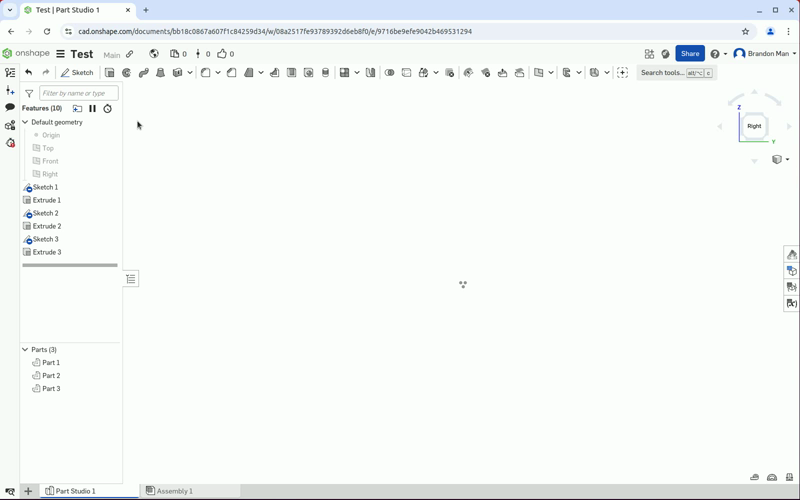
key(right, 2)
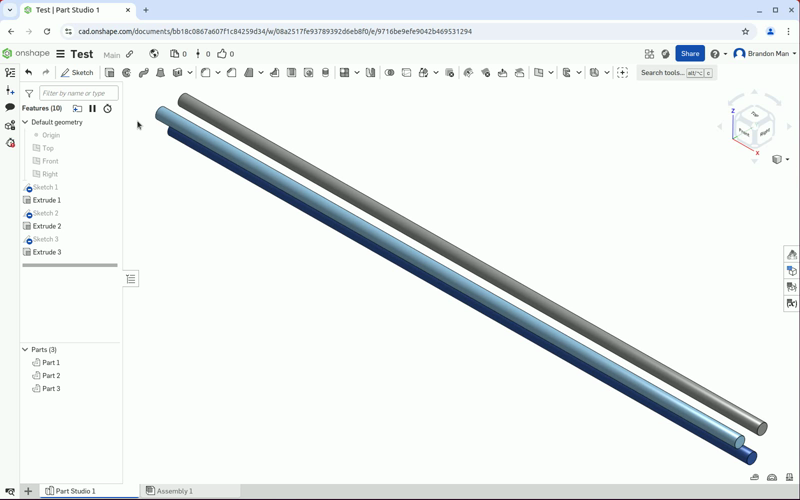
key(down, 2)
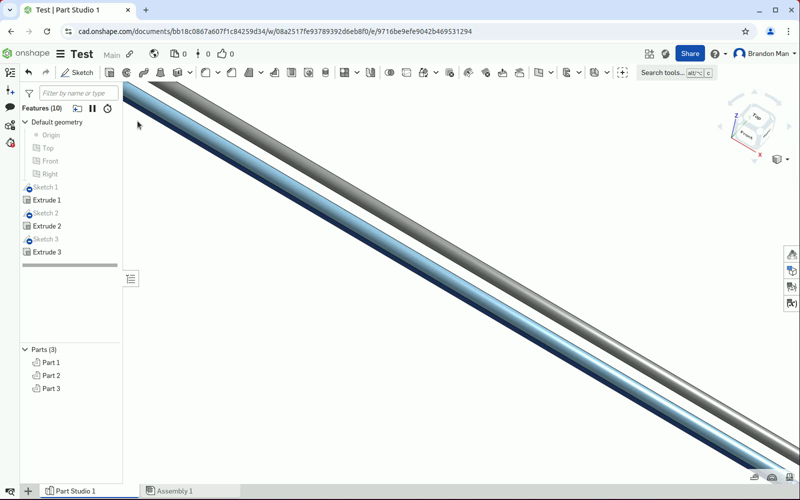
key(up, 2)
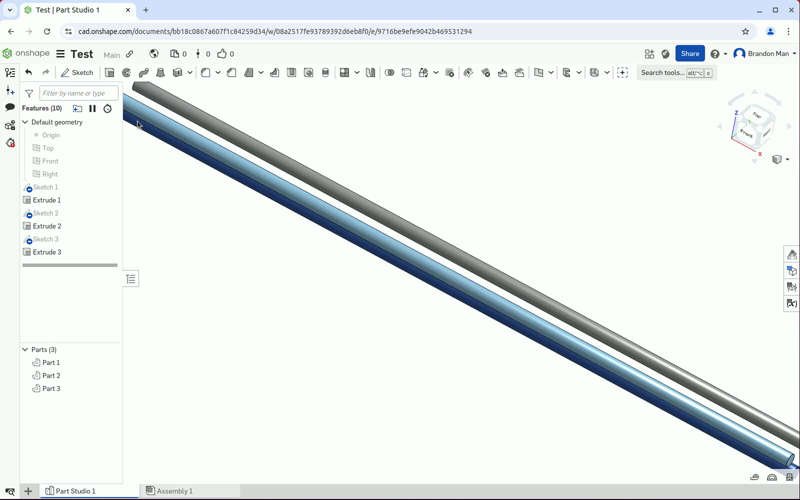
key(left, 2)
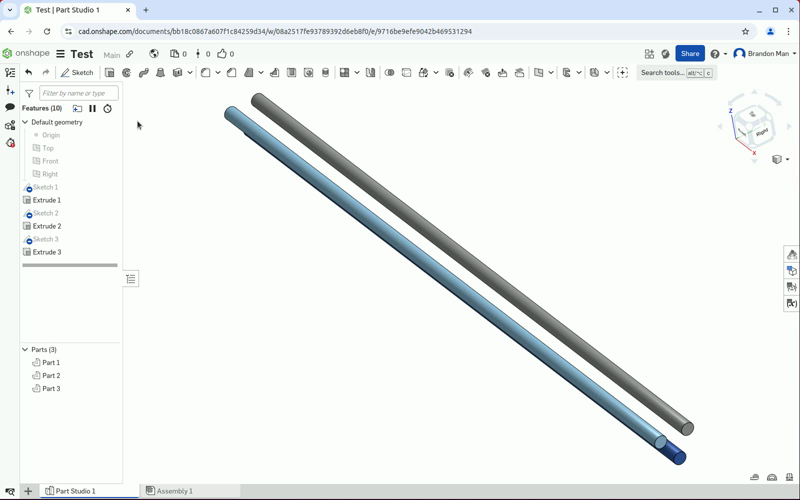
mouse_move(73, 189)
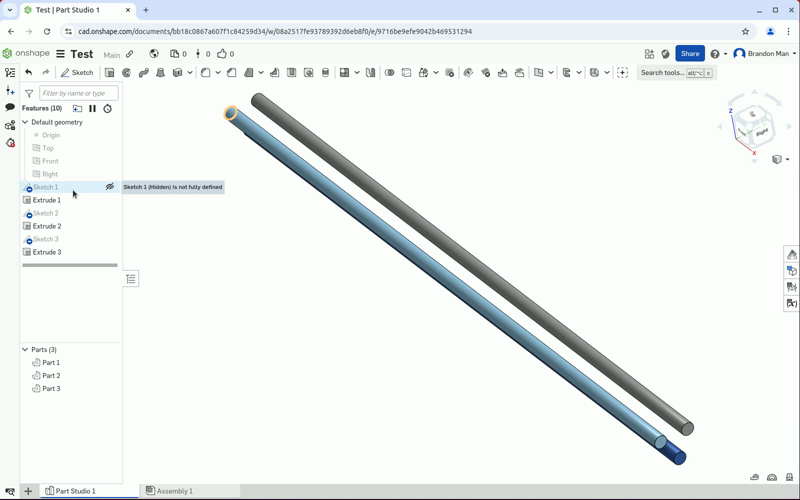
click(73, 189)